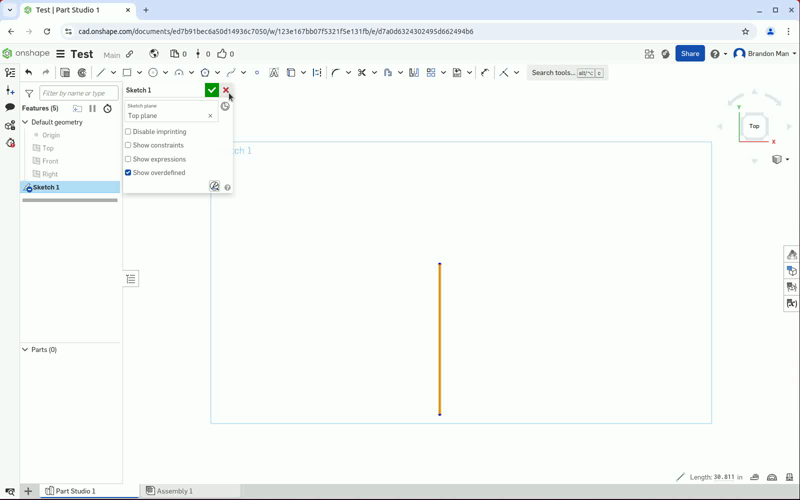
key(shift+h)
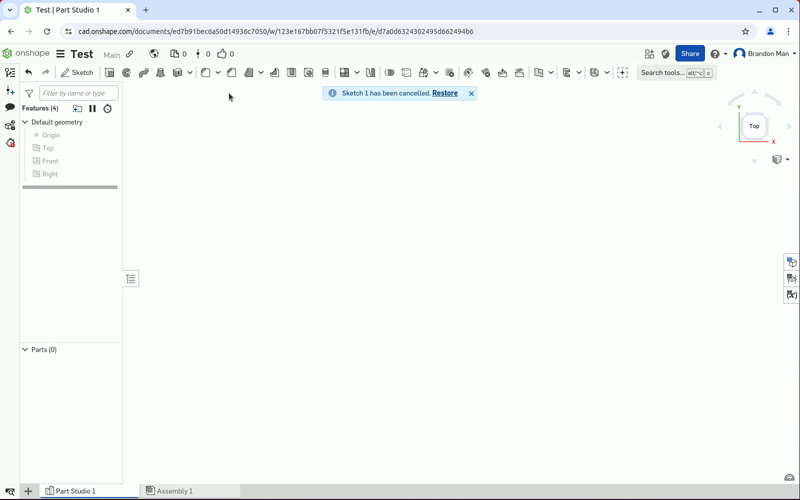
mouse_move(73, 352)
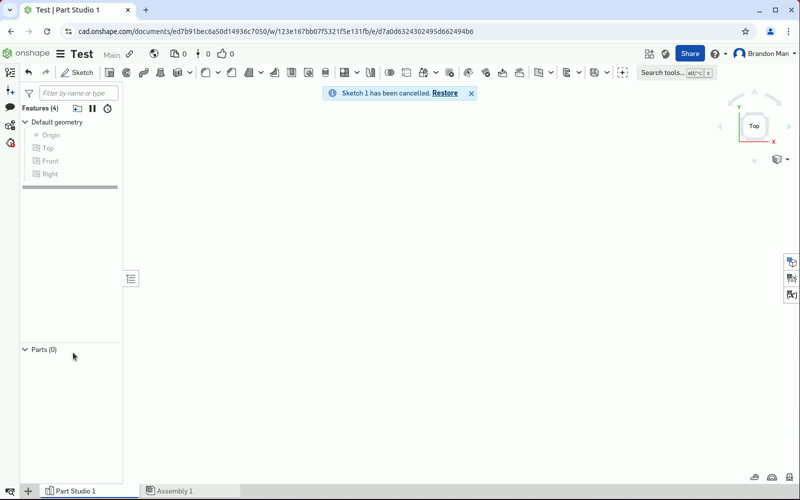
key(y)
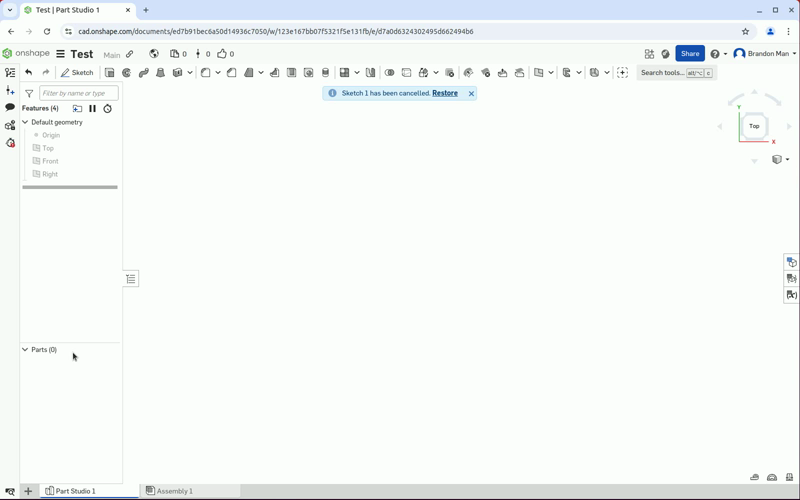
key(shift+p)
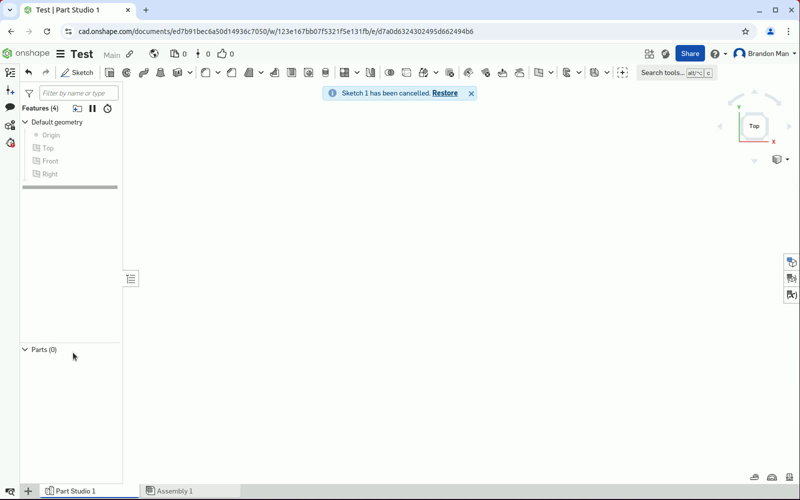
key(space)
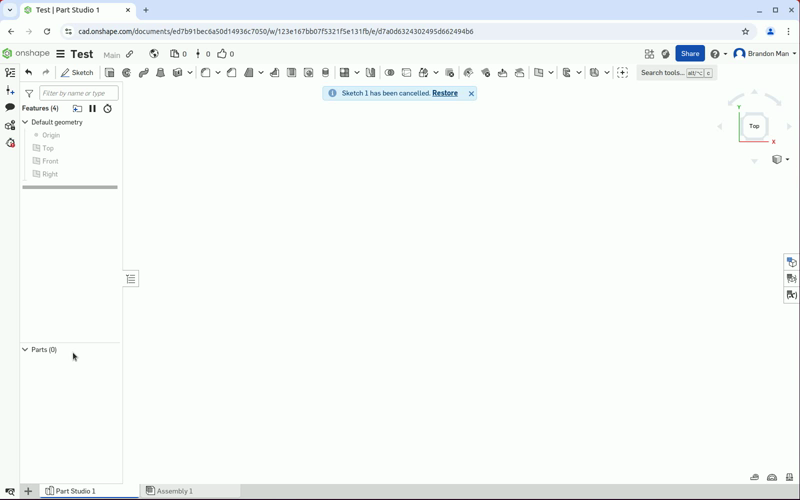
key_down(shift)
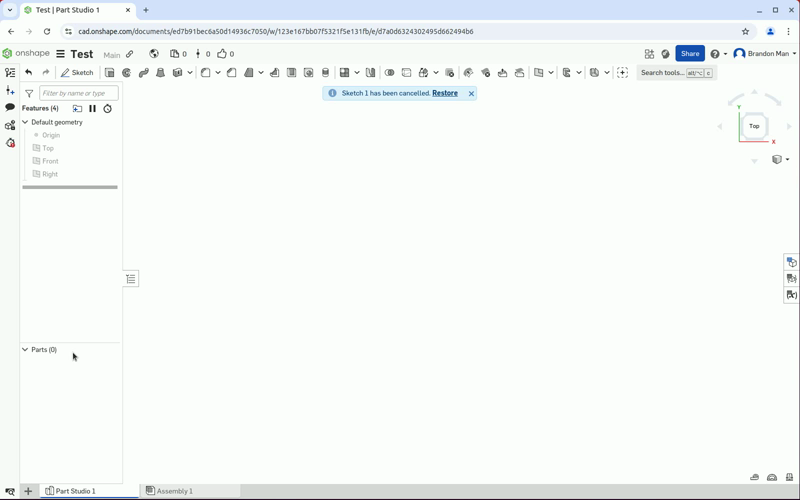
key(up)
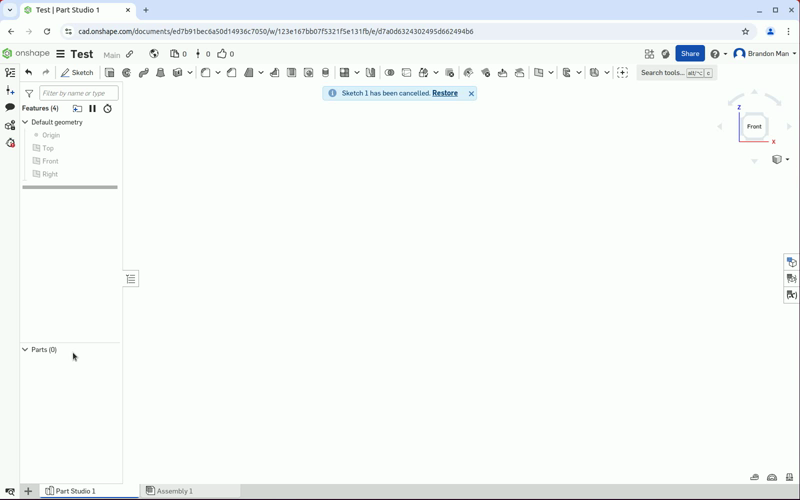
key_up(shift)
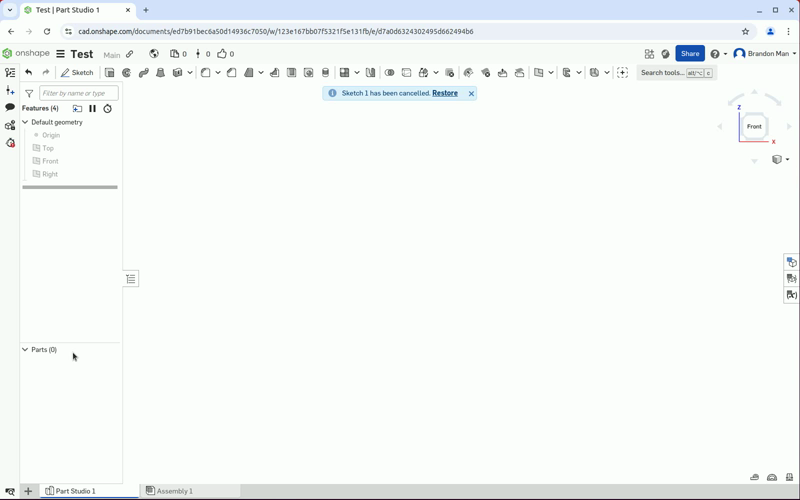
mouse_move(73, 352)
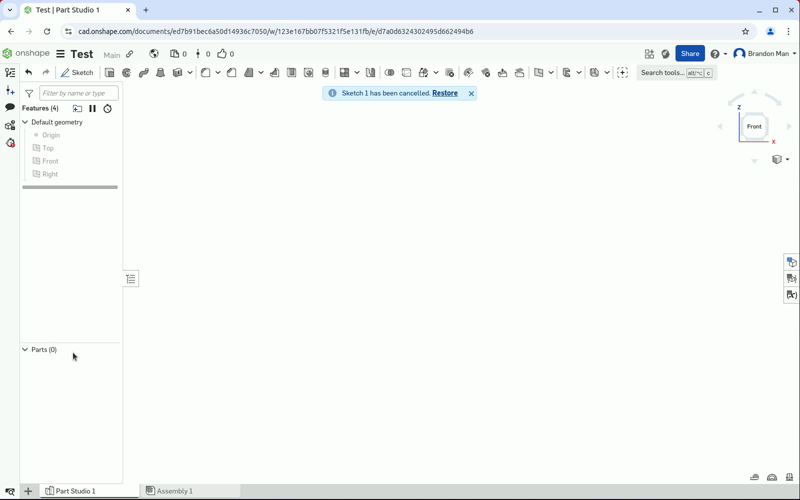
key(shift+y)
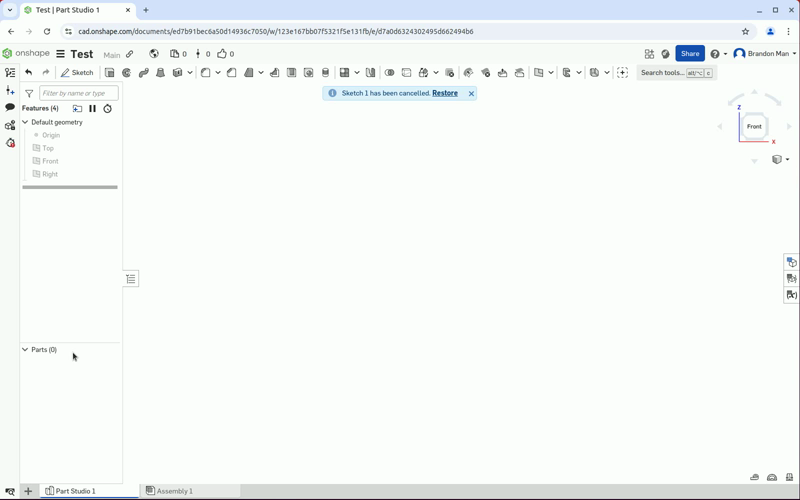
key(shift+s)
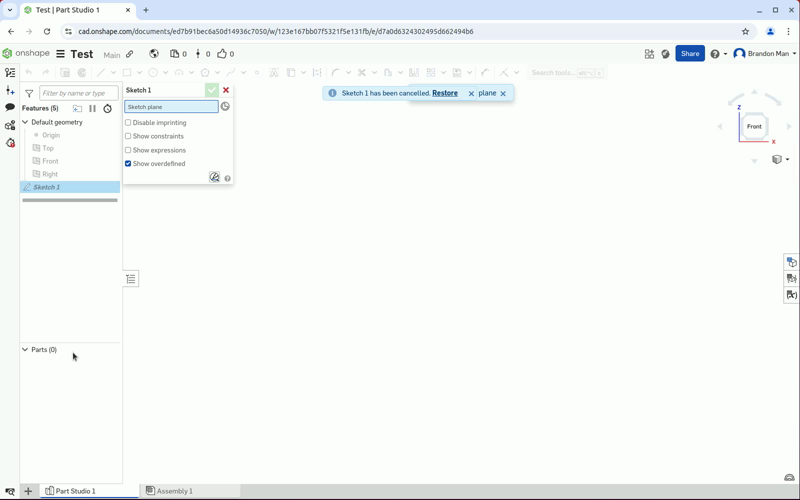
mouse_move(73, 163)
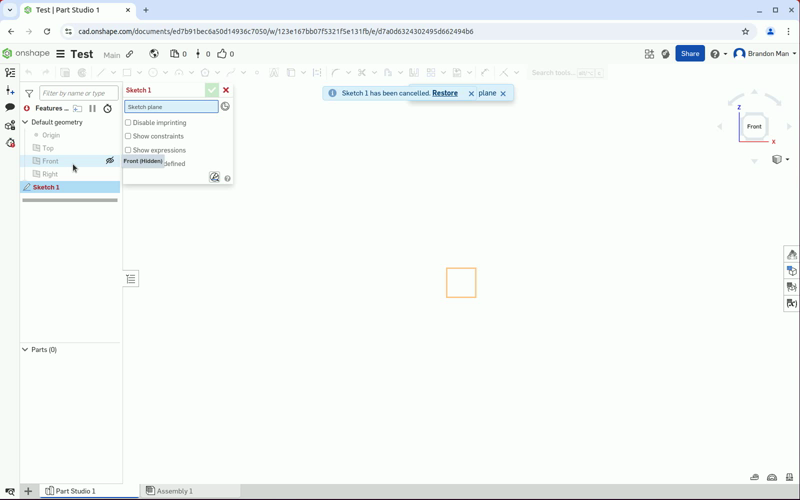
click(73, 163)
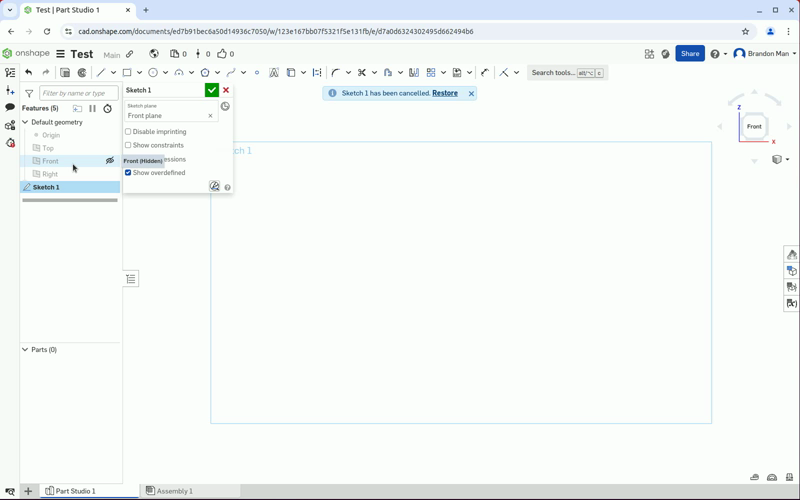
mouse_move(73, 352)
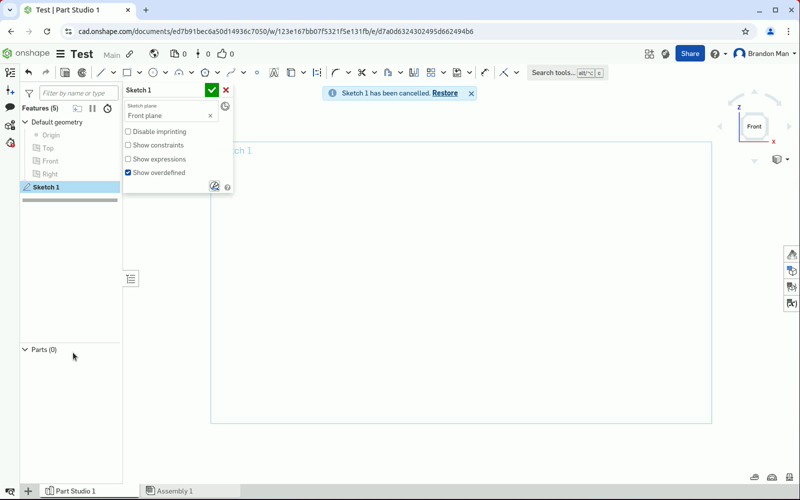
key(y)
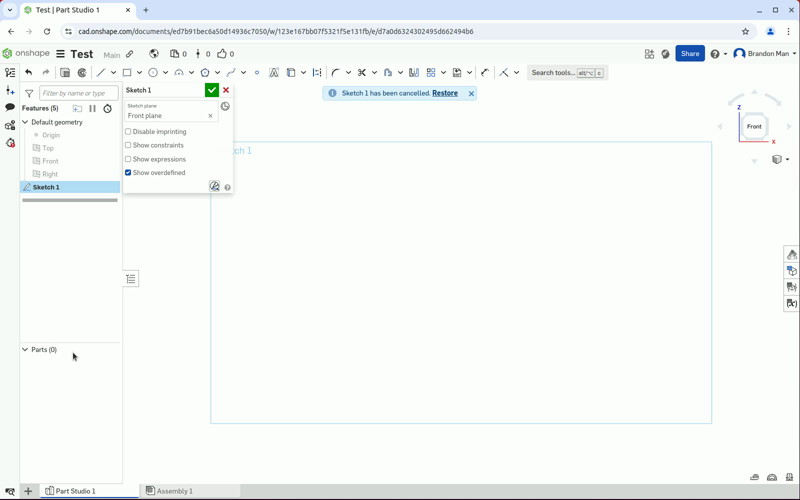
key(l)
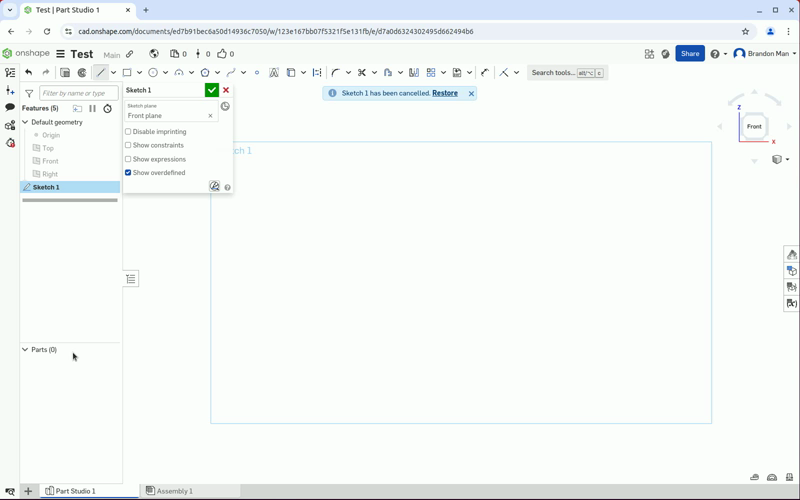
key_down(shift)
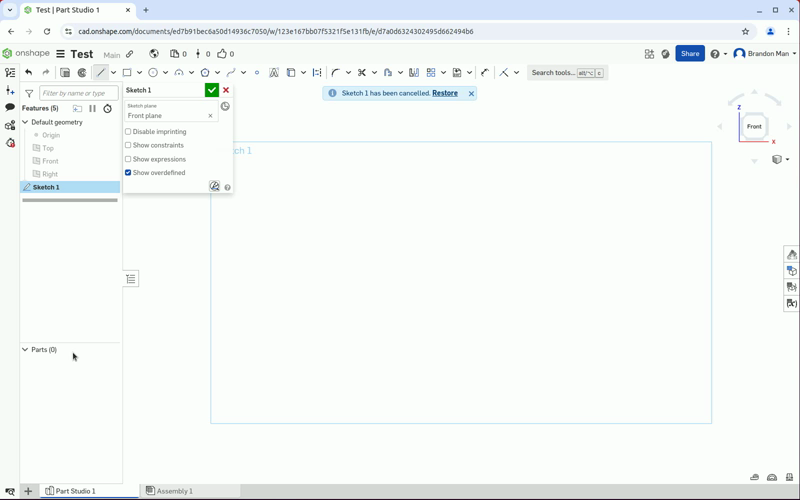
mouse_move(432, 172)
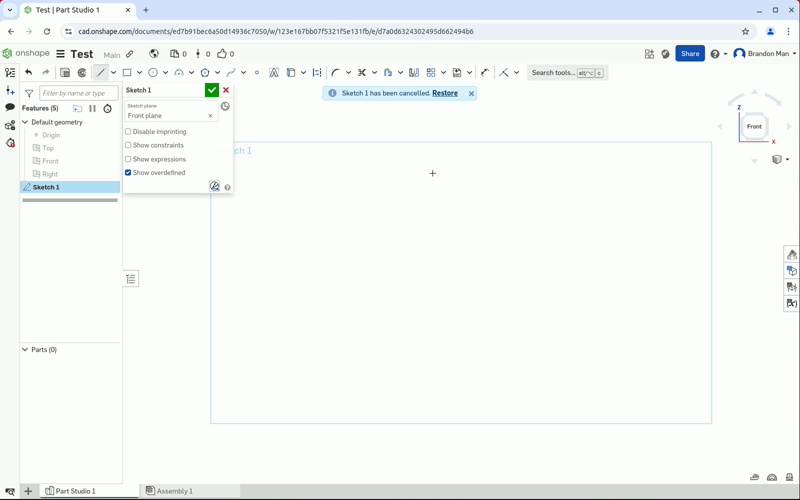
click(432, 172)
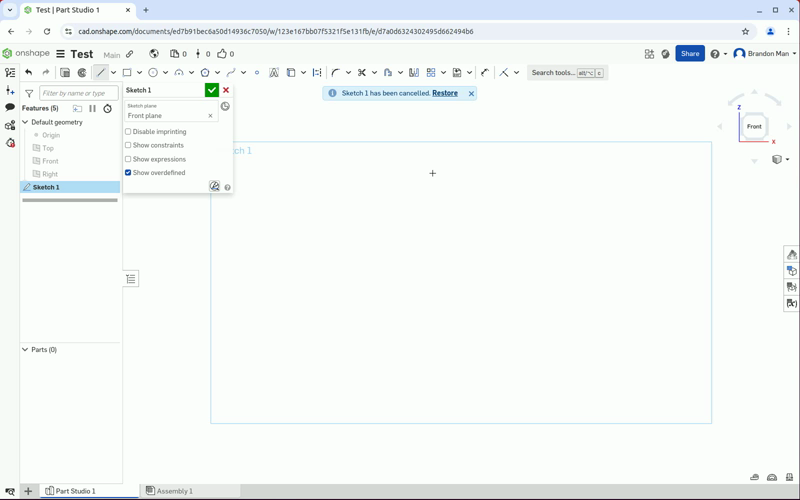
key_up(shift)
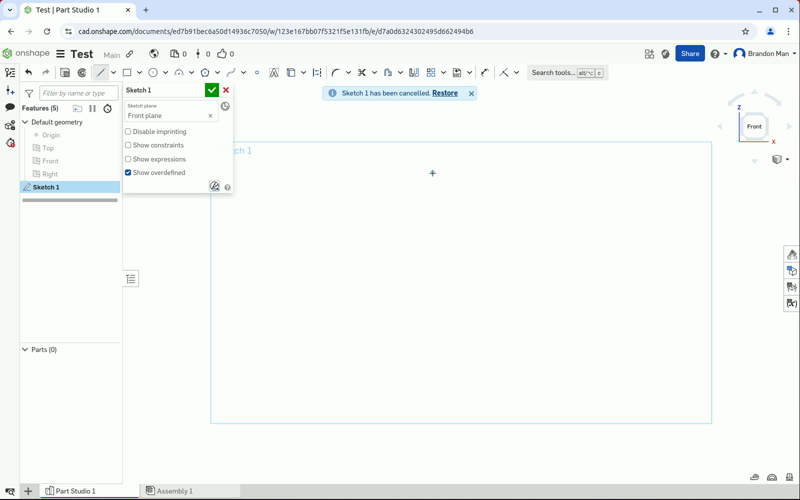
key_down(shift)
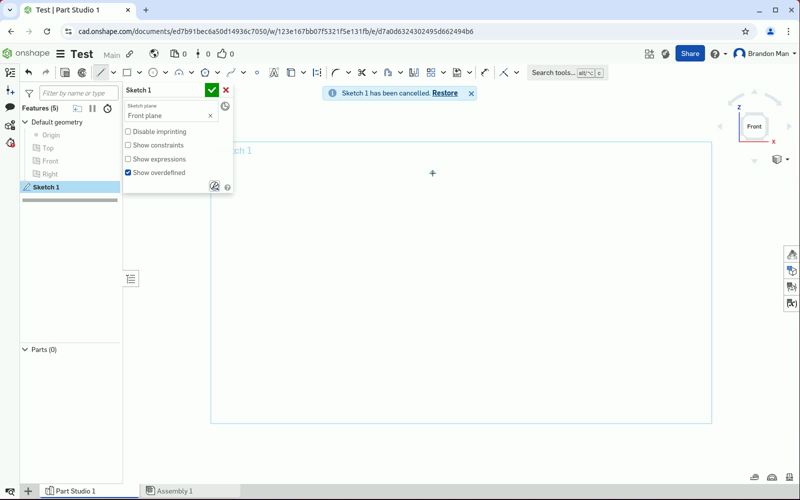
mouse_move(462, 172)
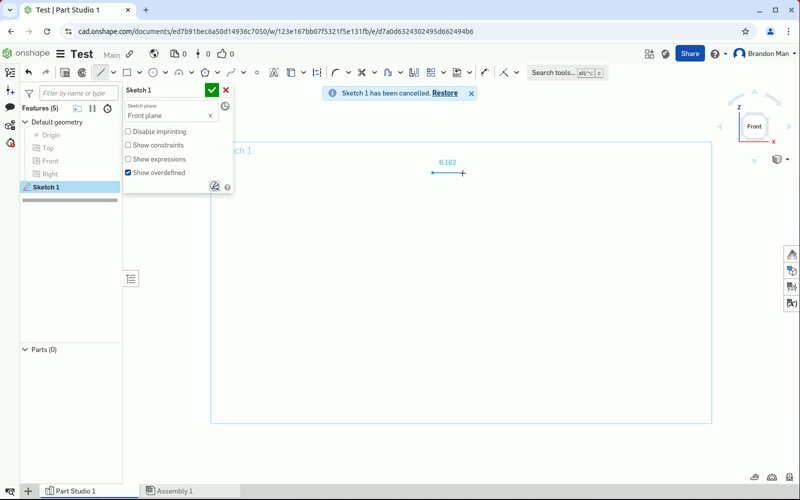
mouse_move(489, 172)
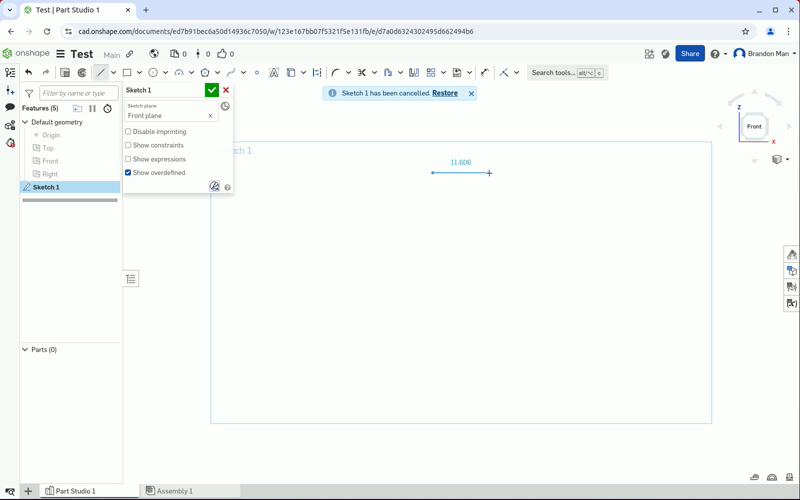
click(489, 172)
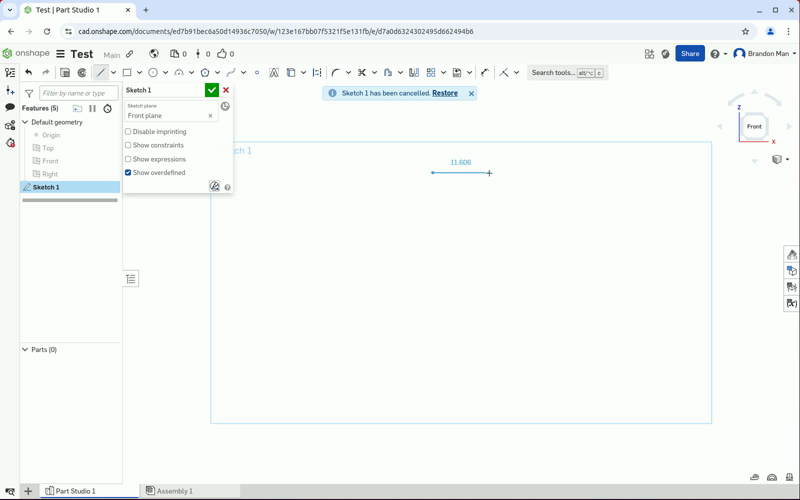
key_up(shift)
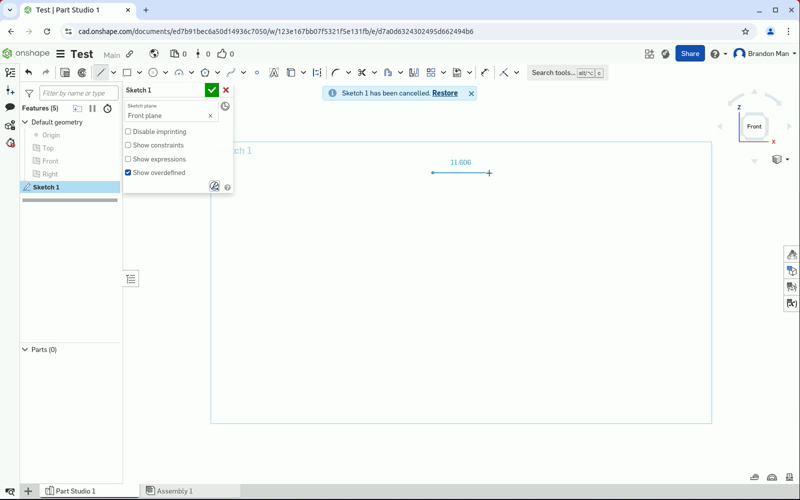
key_down(shift)
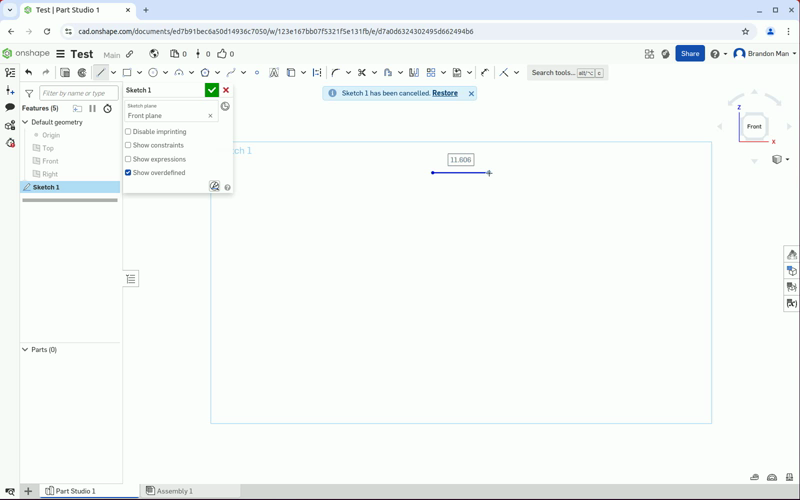
mouse_move(519, 172)
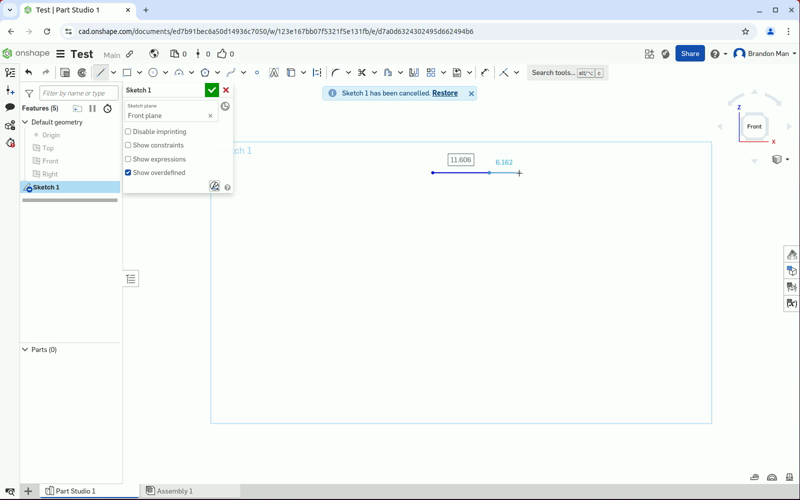
mouse_move(489, 170)
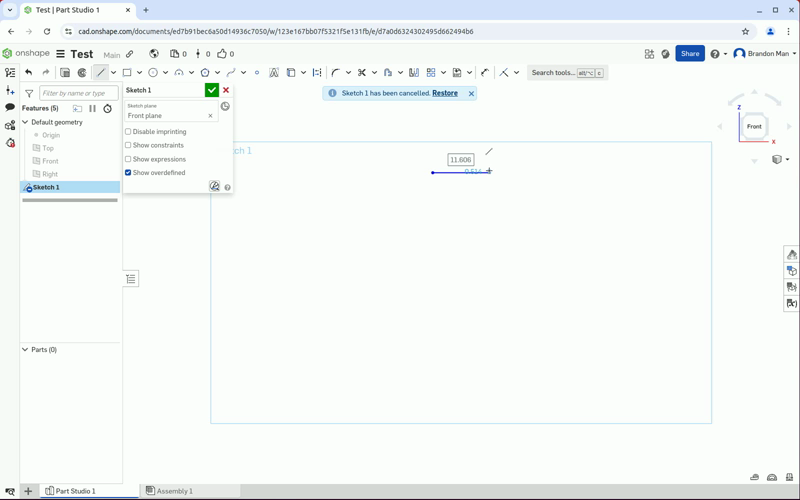
scroll(6)
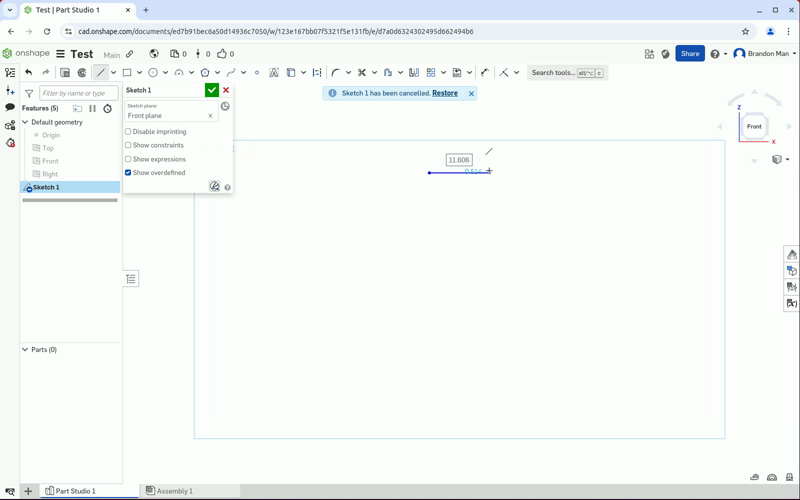
scroll(6)
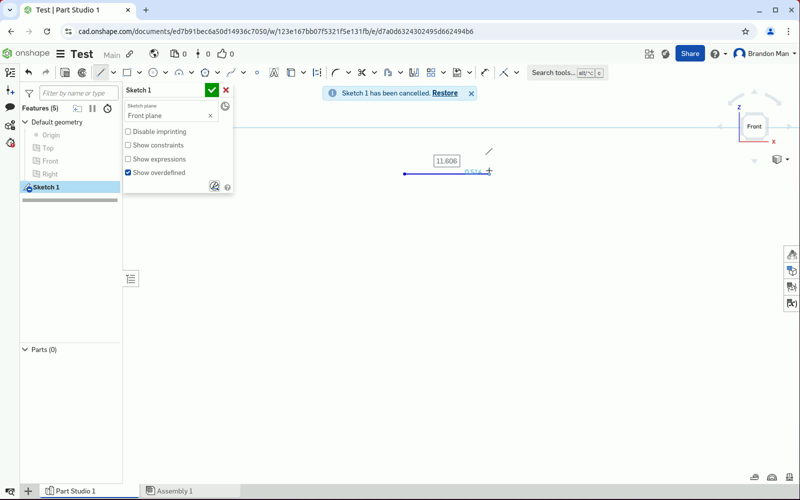
scroll(6)
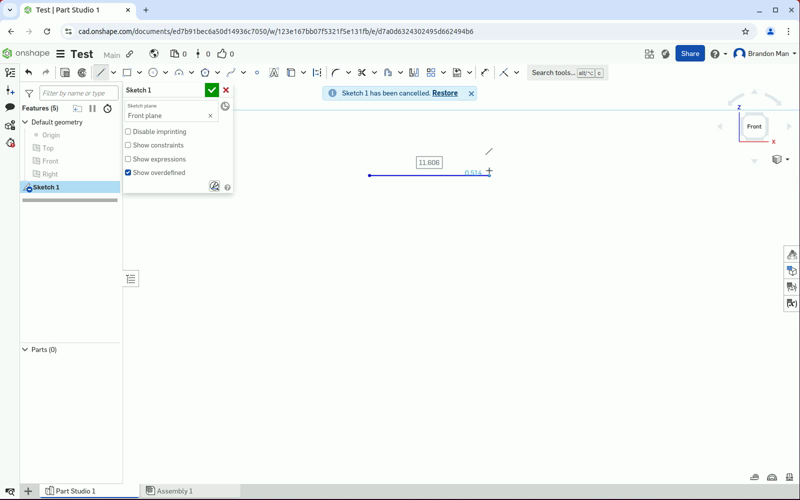
scroll(6)
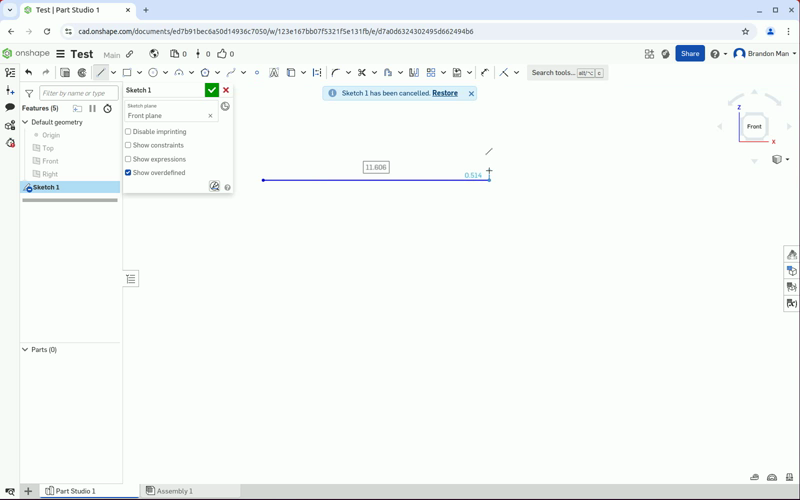
scroll(6)
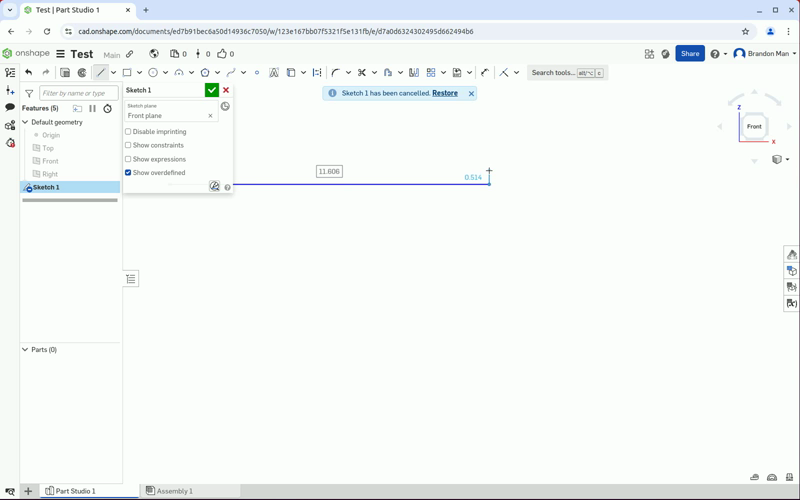
scroll(6)
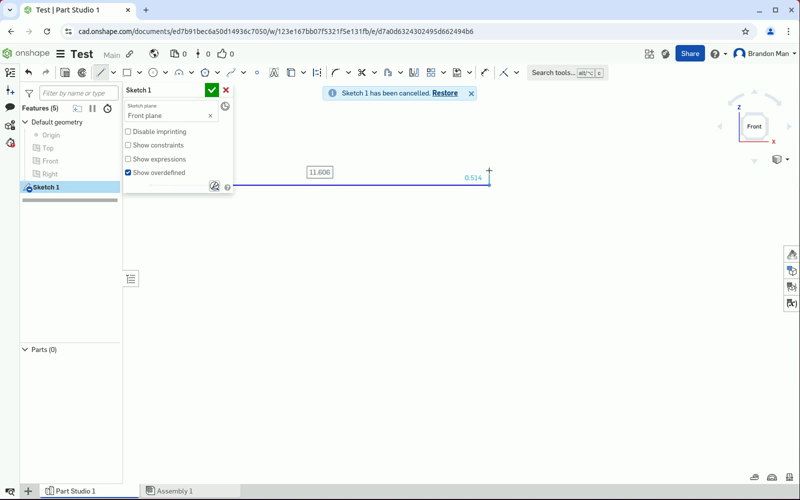
scroll(6)
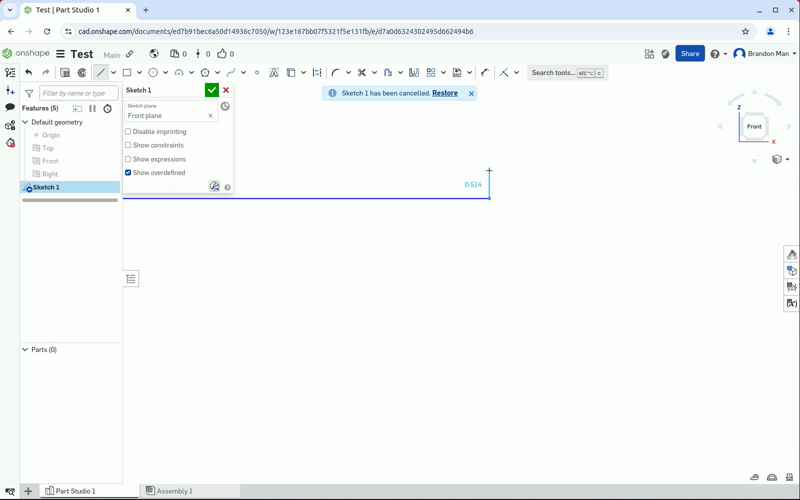
click(489, 170)
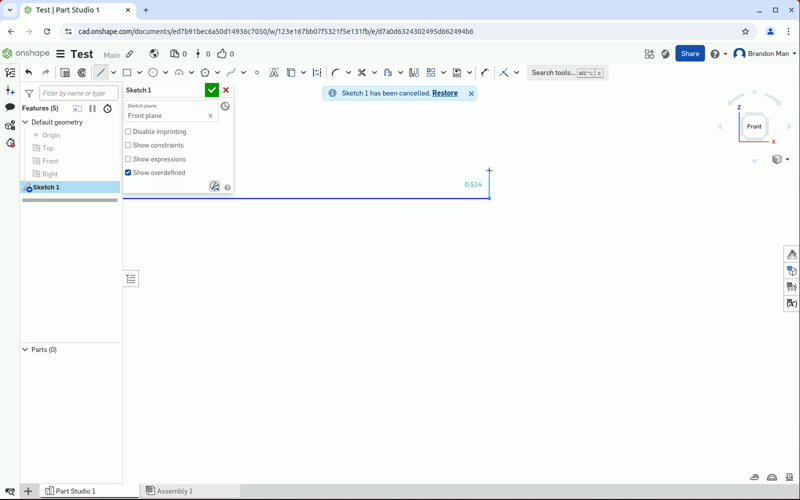
scroll(-6)
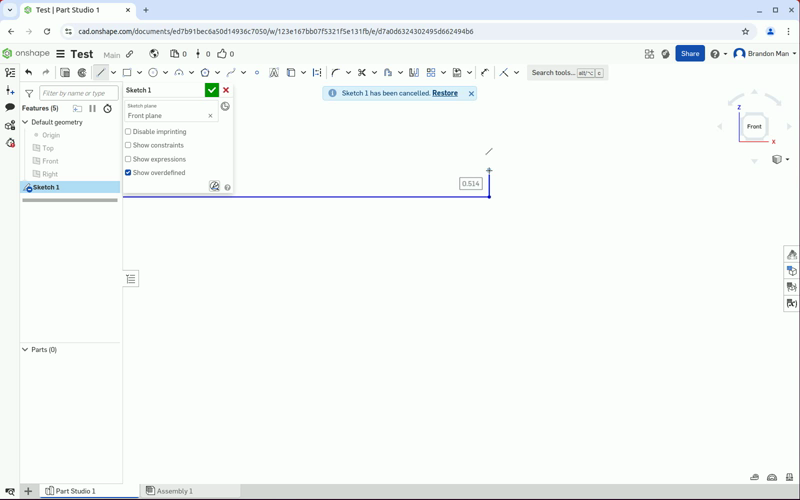
scroll(-6)
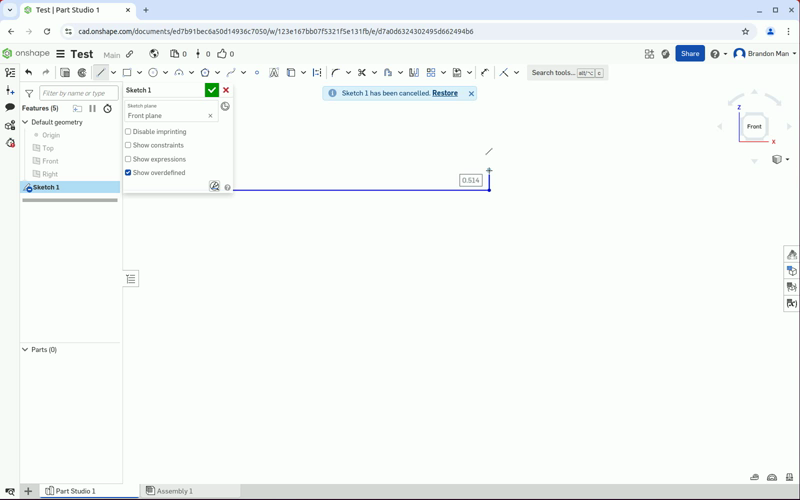
scroll(-6)
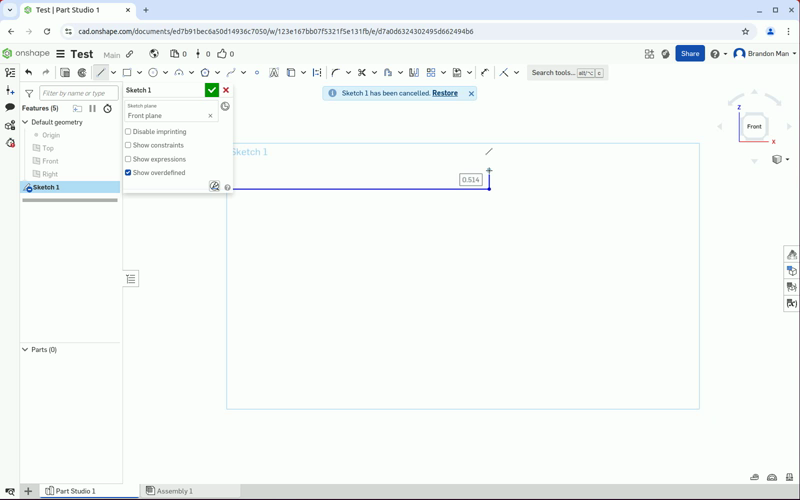
scroll(-6)
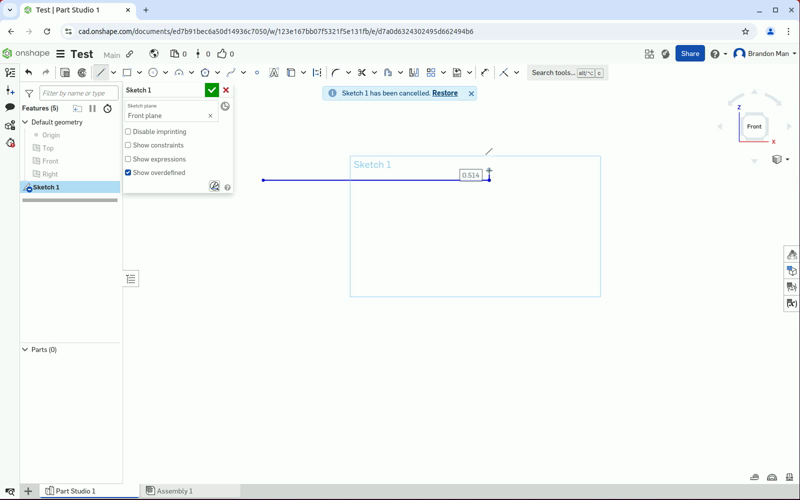
scroll(-6)
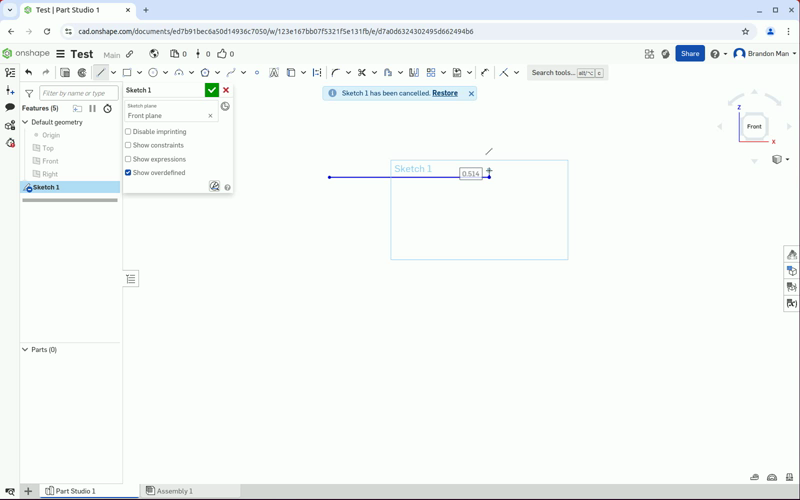
scroll(-6)
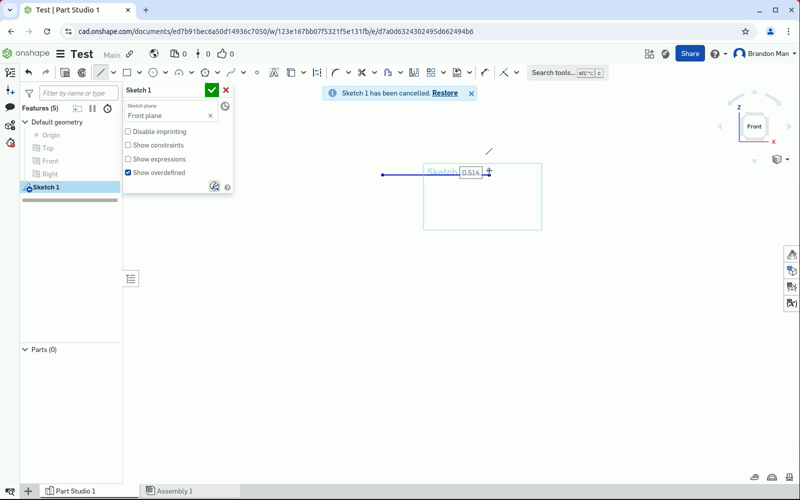
scroll(-6)
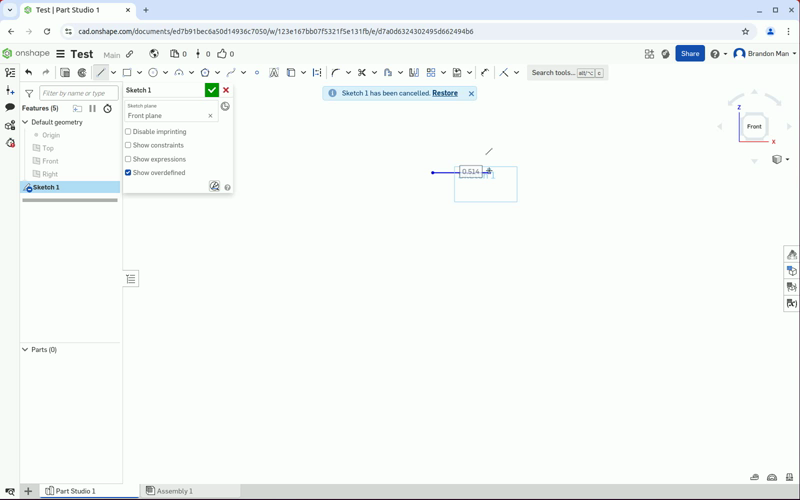
key_up(shift)
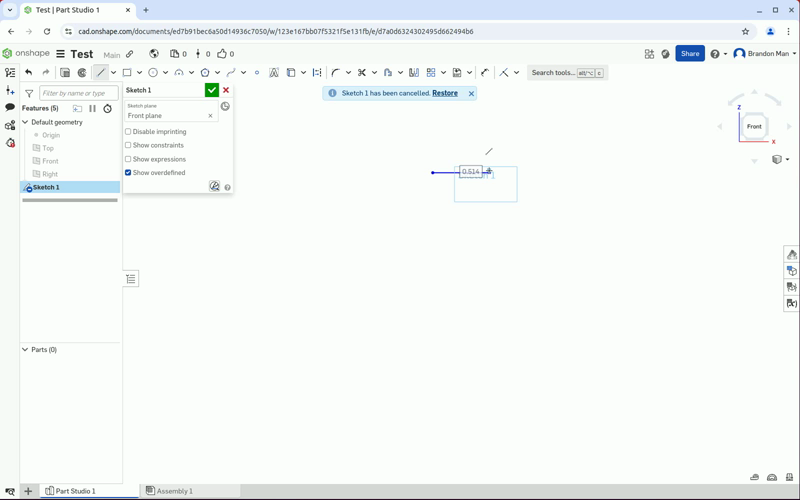
key_down(shift)
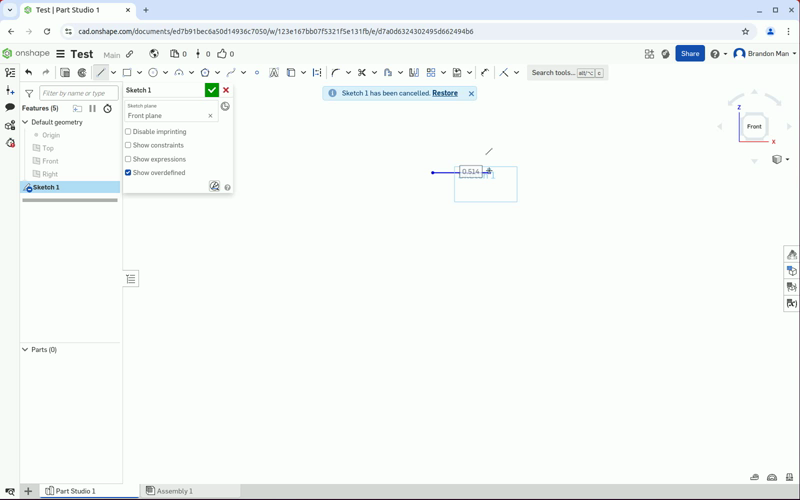
mouse_move(519, 170)
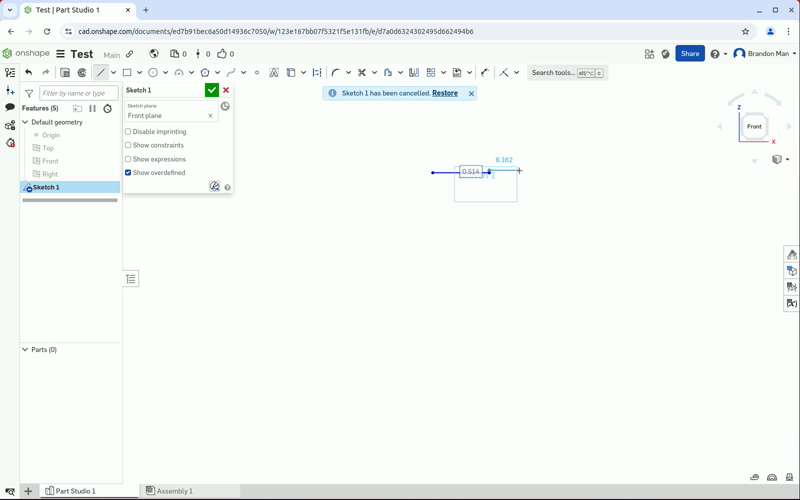
mouse_move(432, 170)
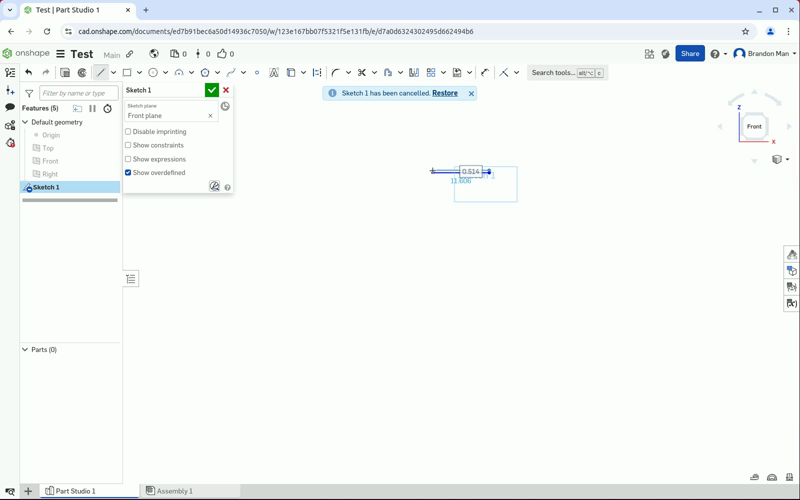
scroll(6)
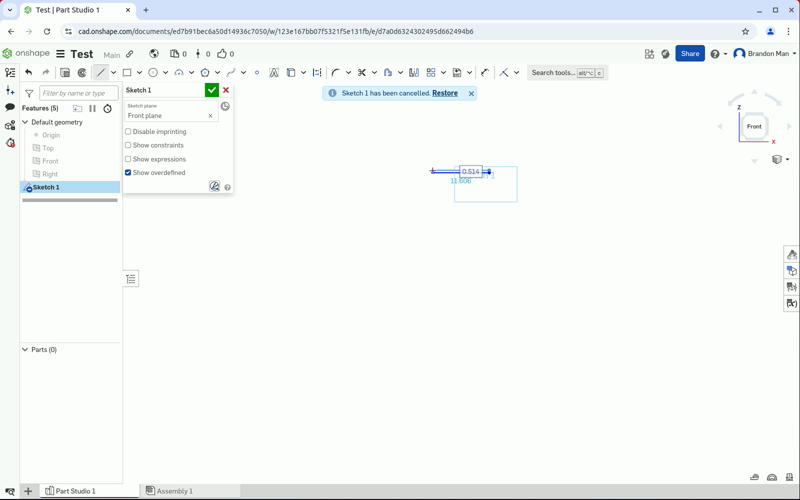
scroll(6)
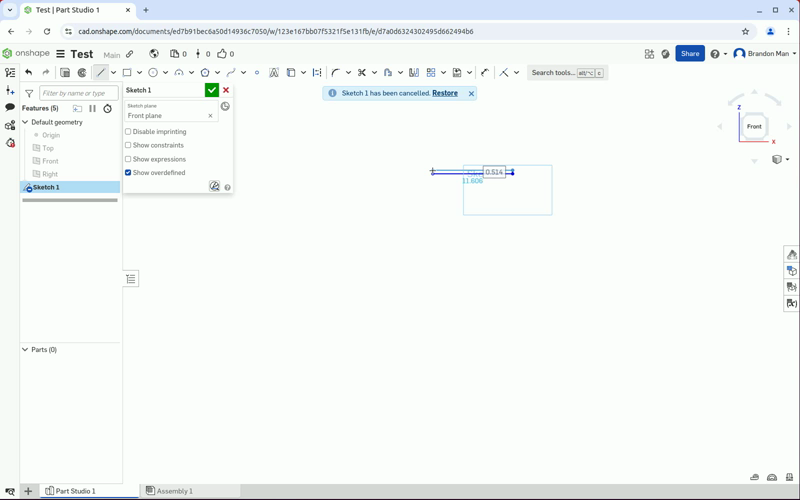
scroll(6)
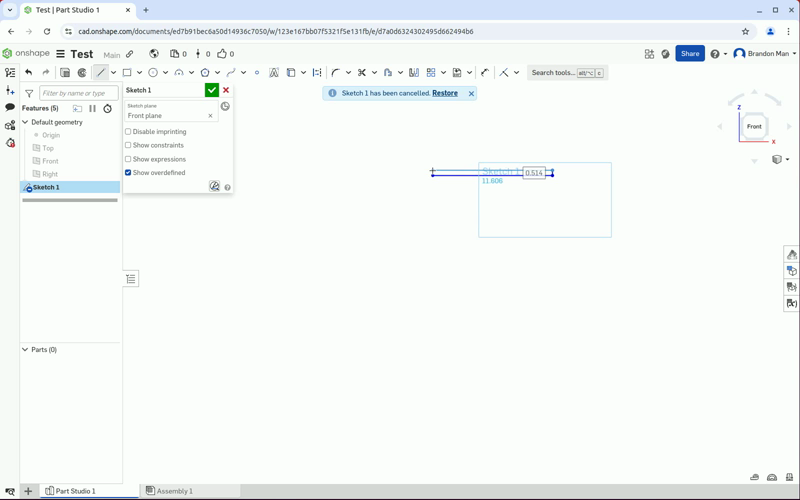
scroll(6)
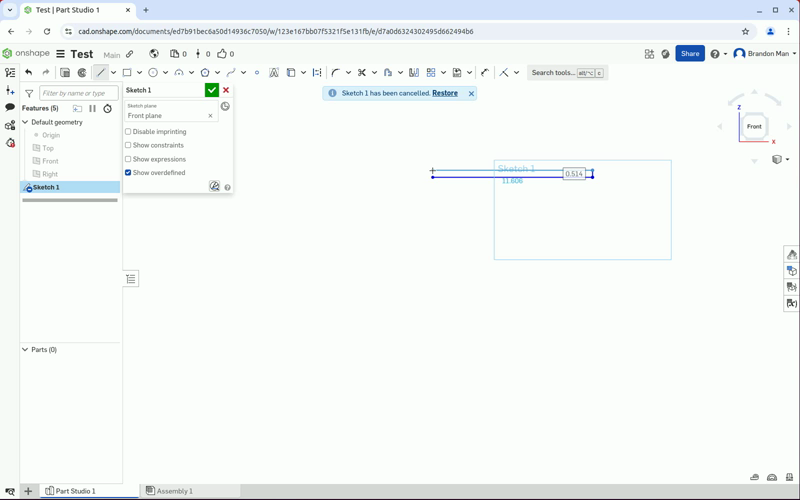
scroll(6)
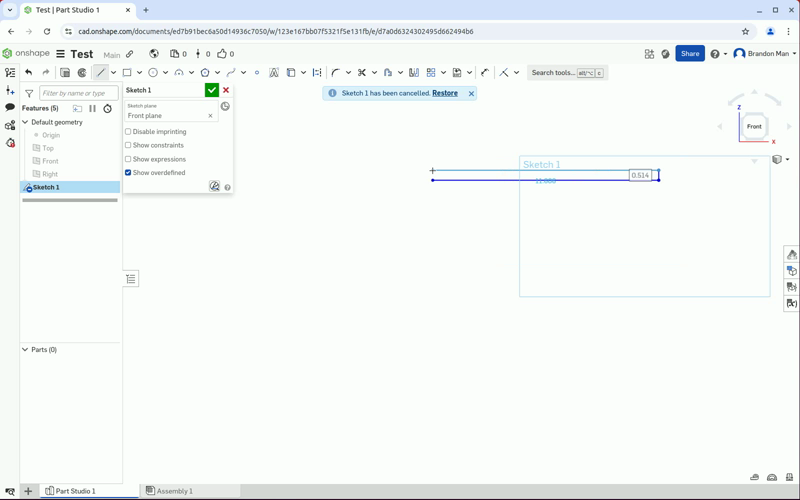
scroll(6)
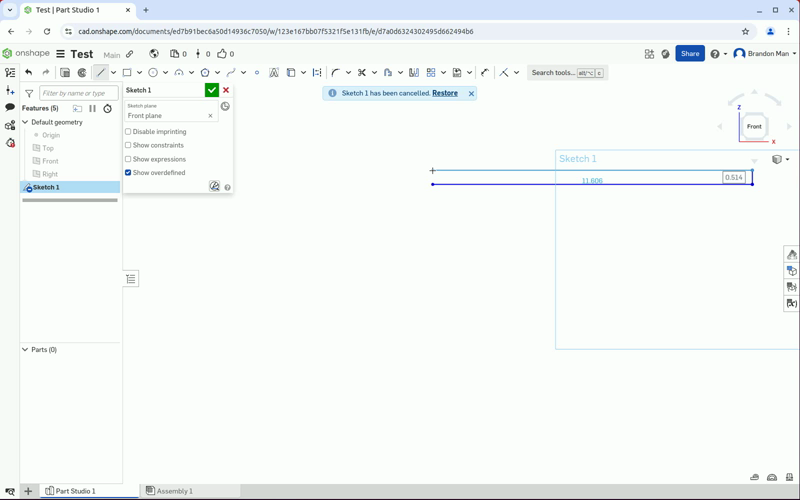
scroll(6)
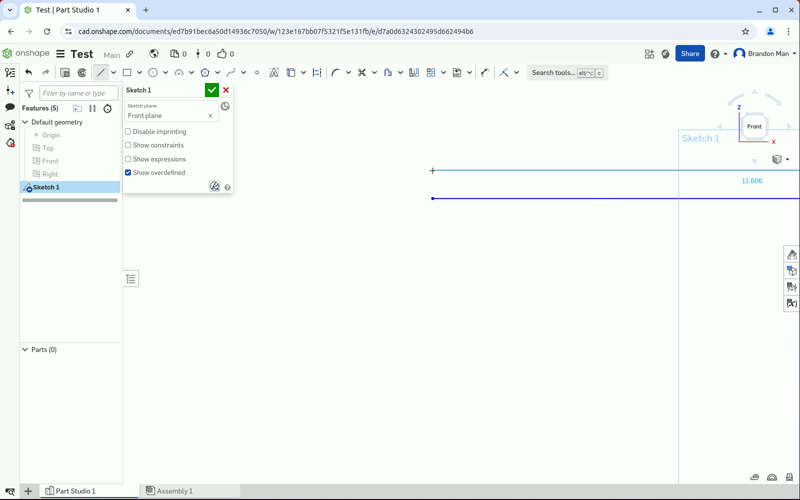
click(432, 170)
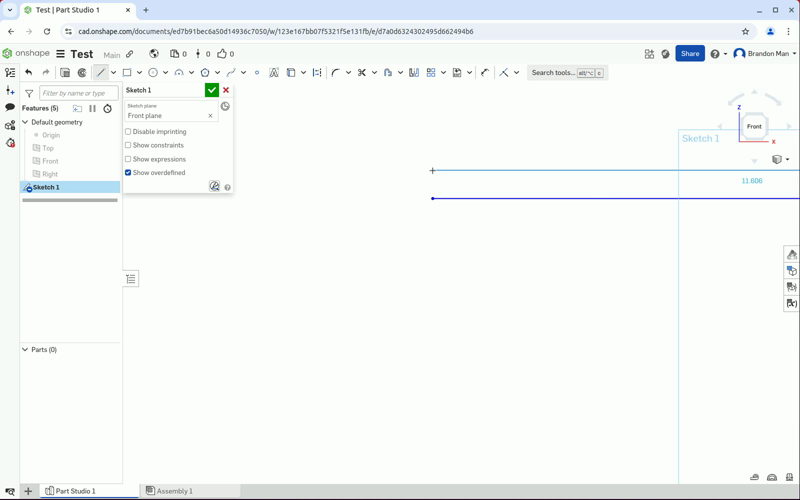
scroll(-6)
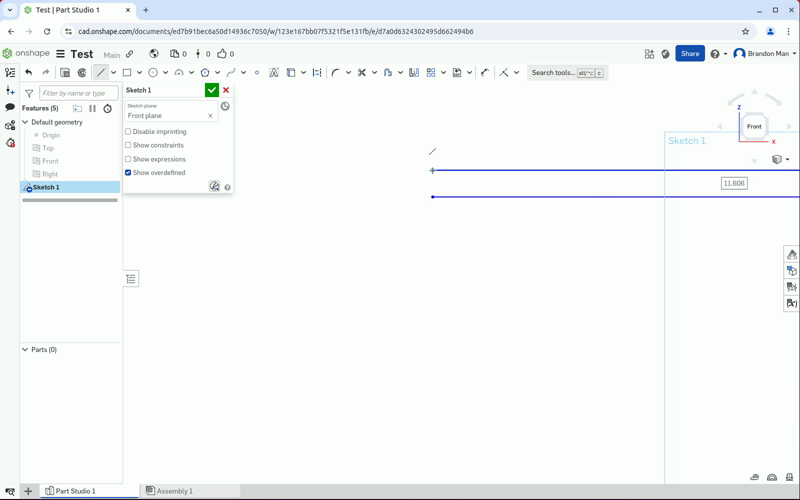
scroll(-6)
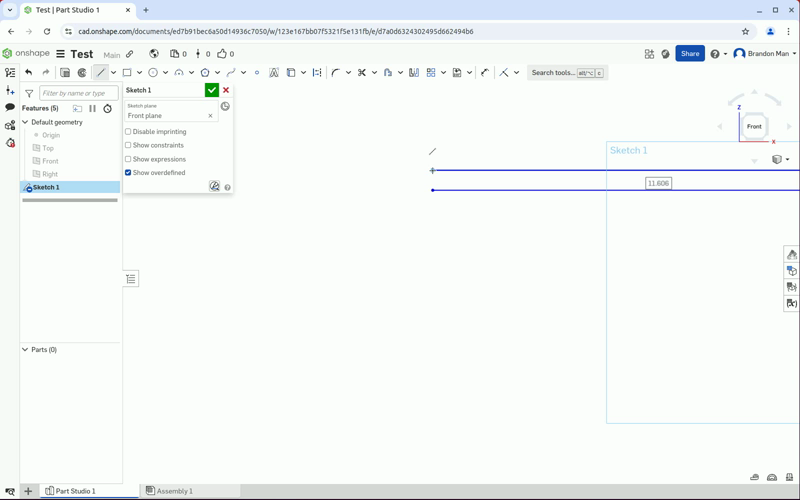
scroll(-6)
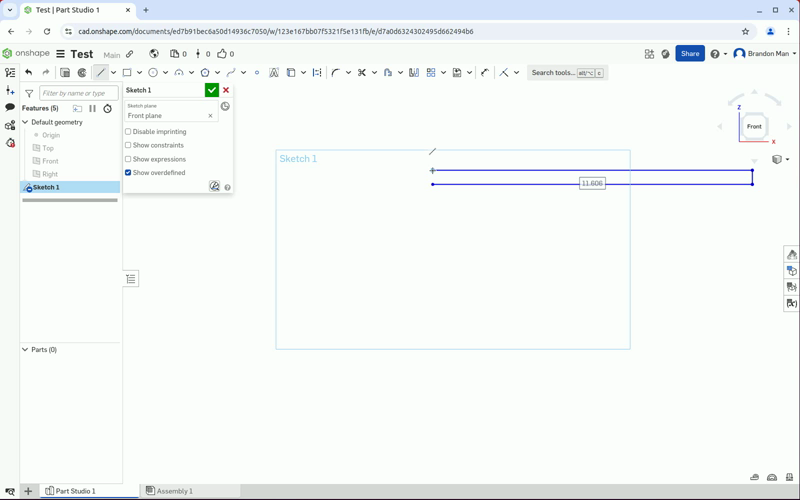
scroll(-6)
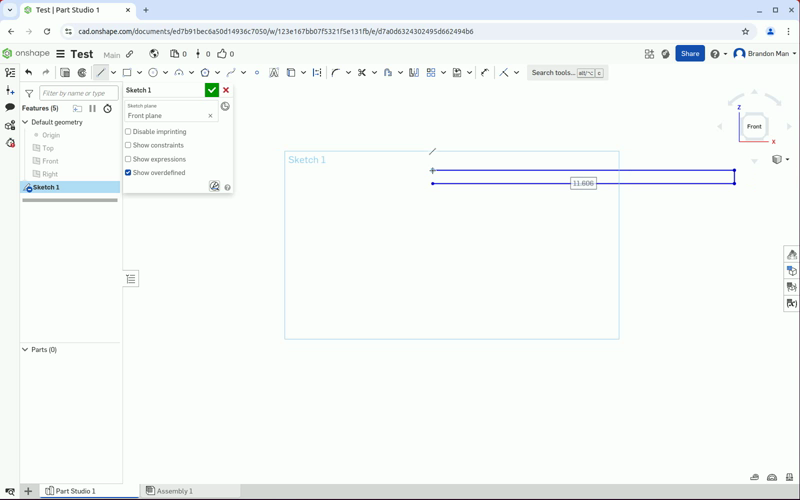
scroll(-6)
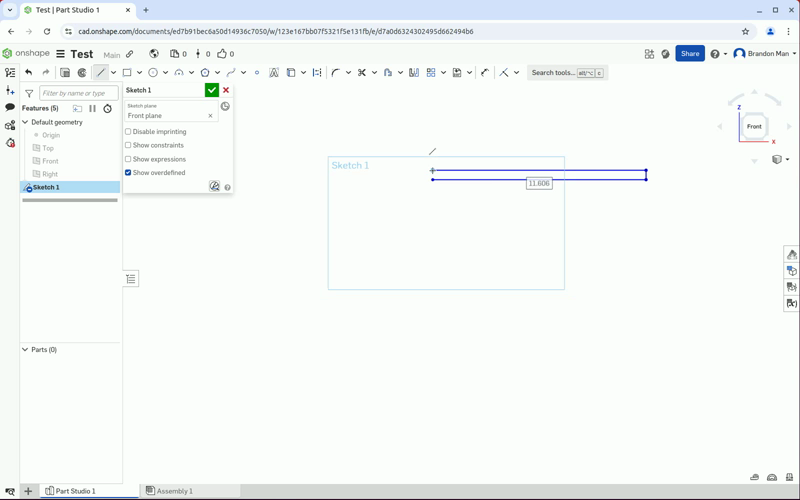
scroll(-6)
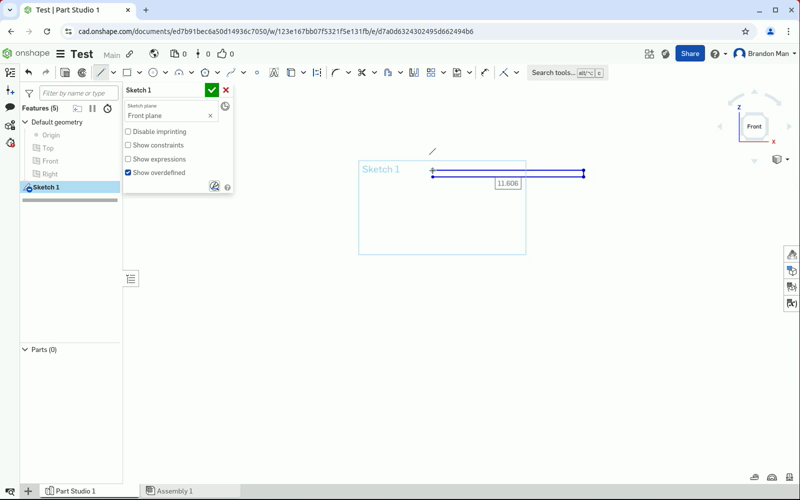
scroll(-6)
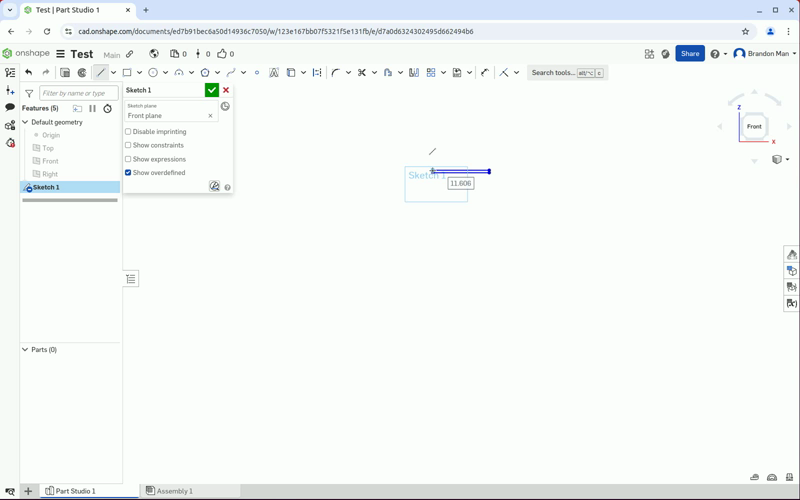
key_up(shift)
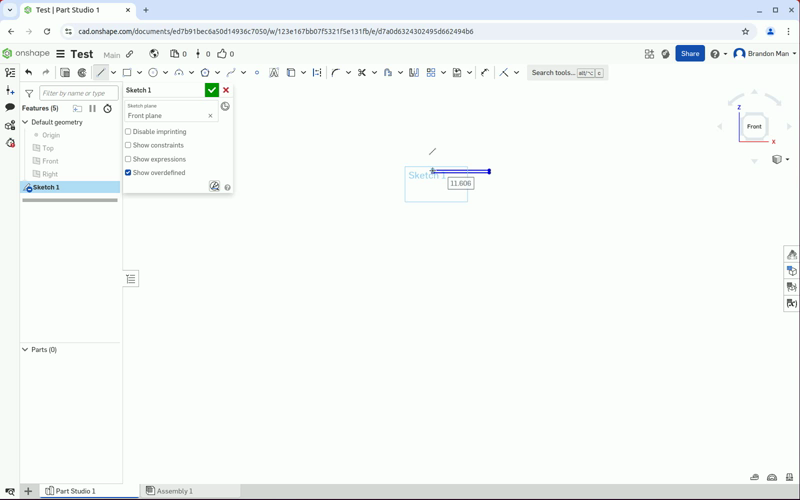
mouse_move(462, 170)
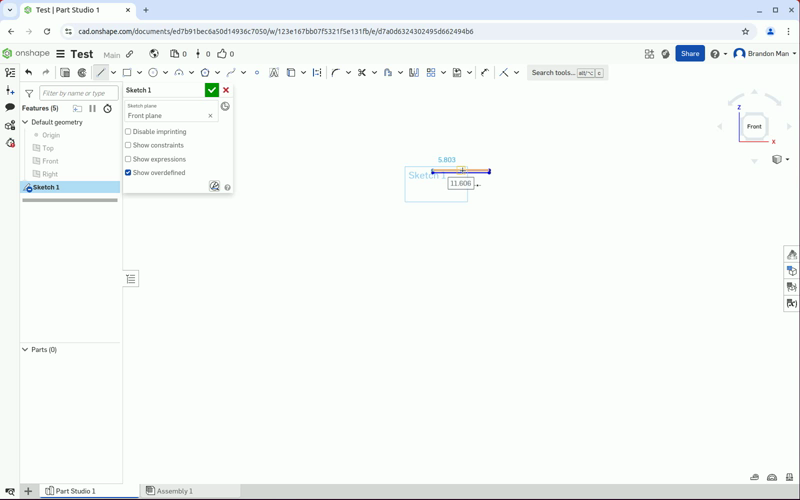
key_down(shift)
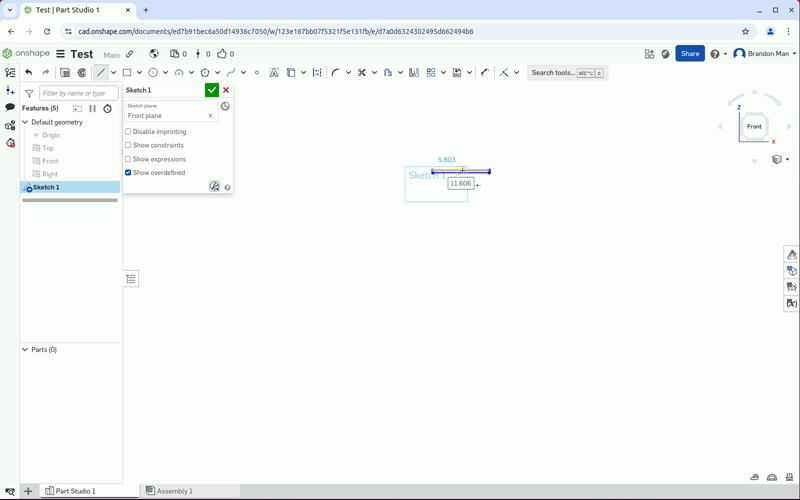
mouse_move(432, 172)
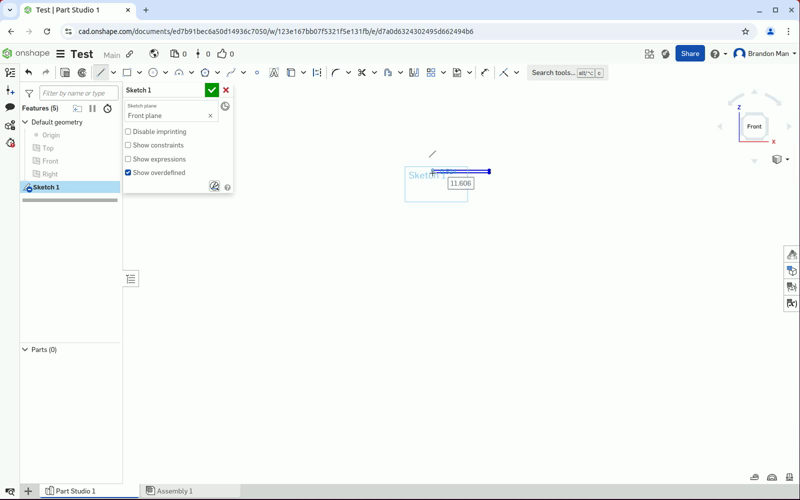
scroll(6)
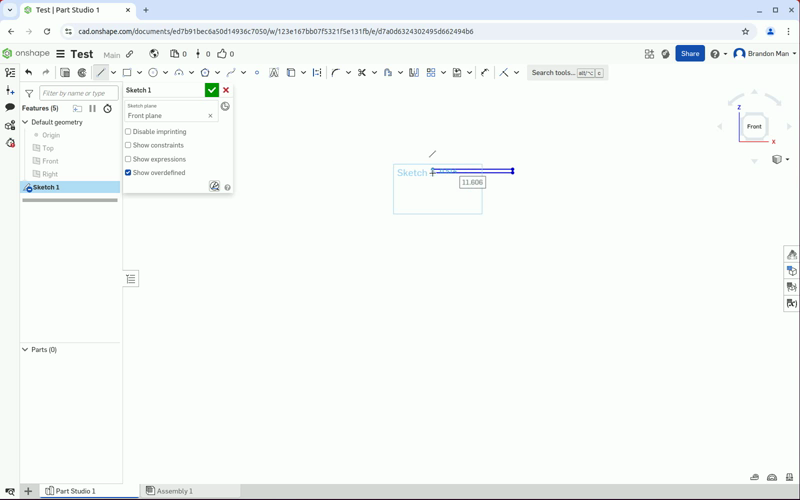
scroll(6)
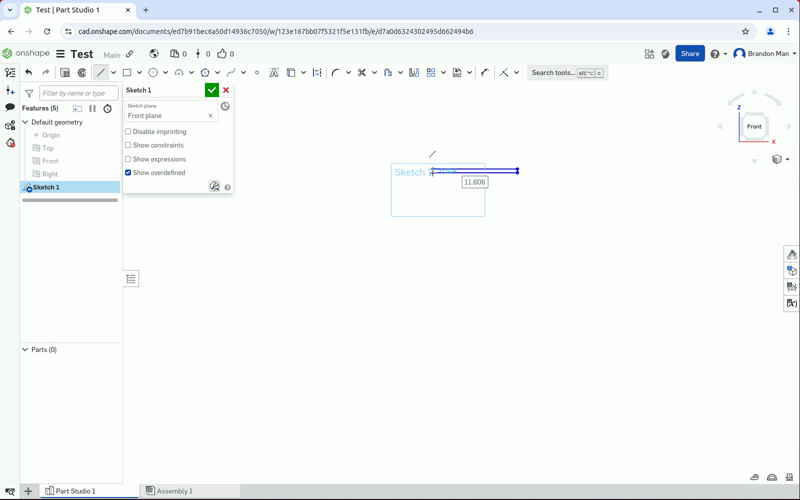
scroll(6)
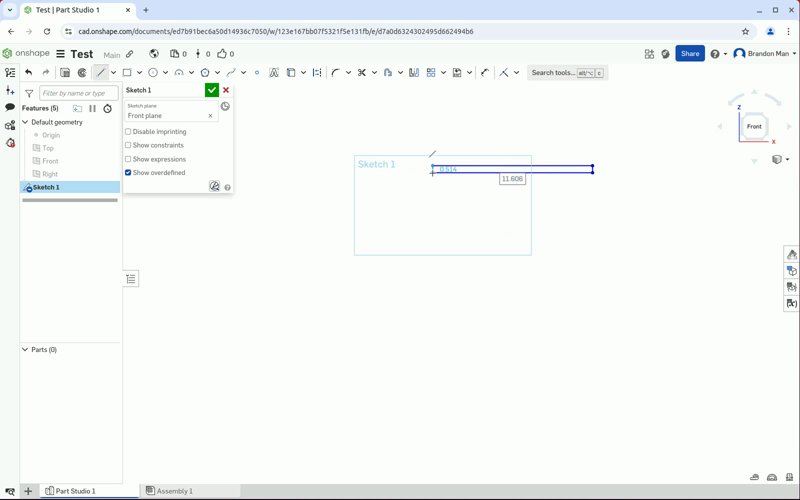
scroll(6)
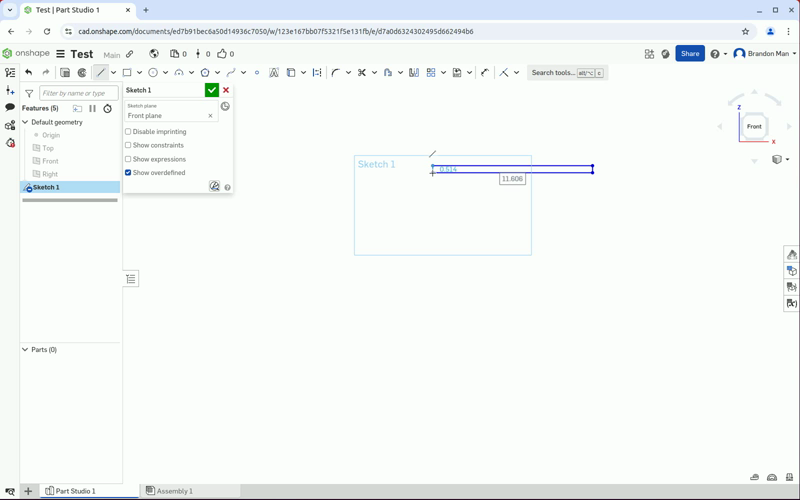
scroll(6)
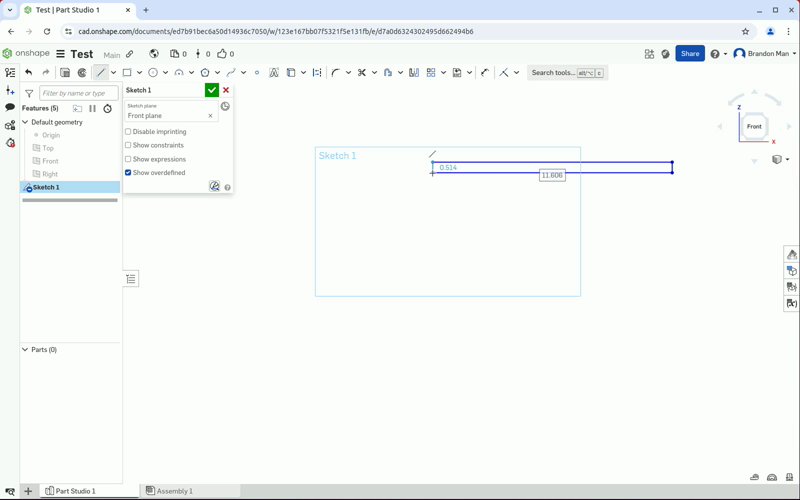
scroll(6)
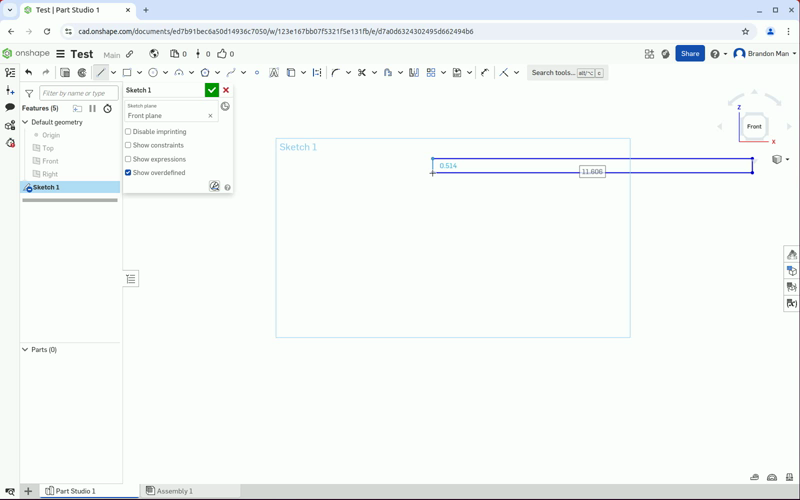
scroll(6)
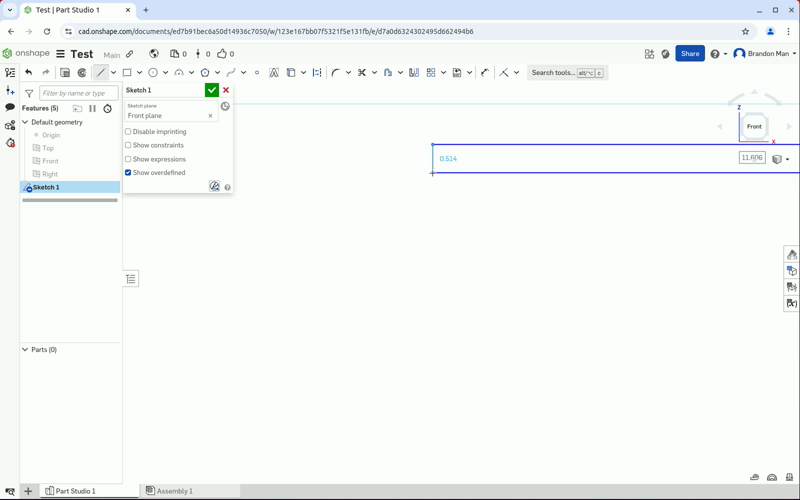
key_up(shift)
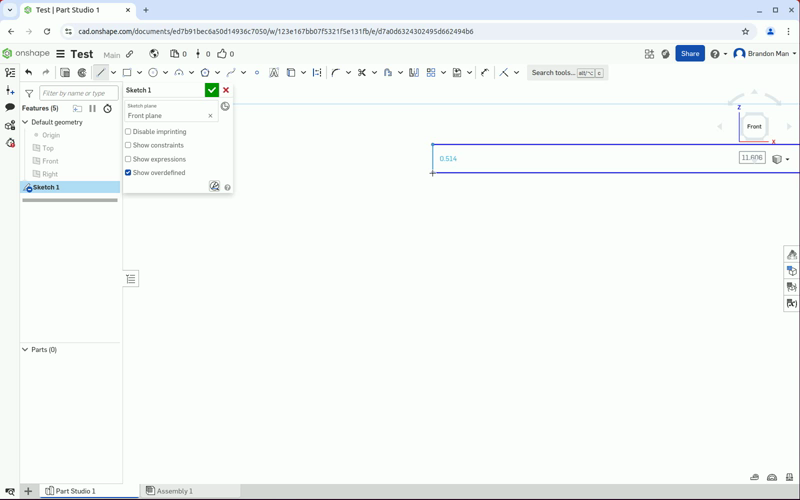
click(432, 172)
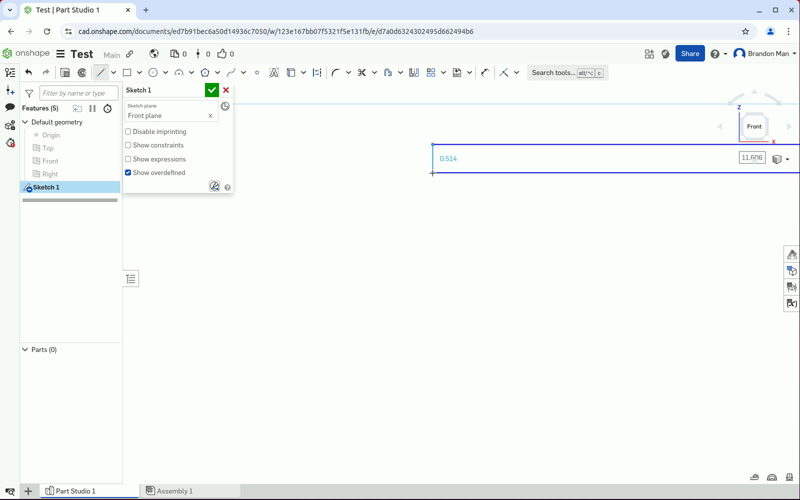
scroll(-6)
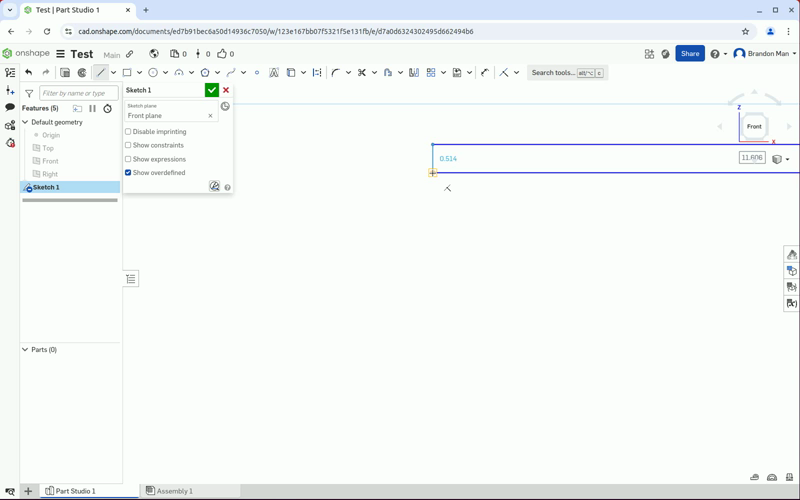
scroll(-6)
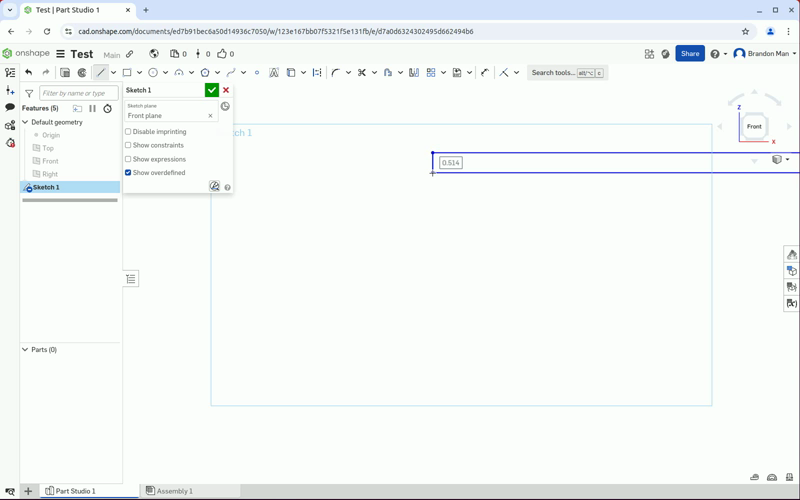
scroll(-6)
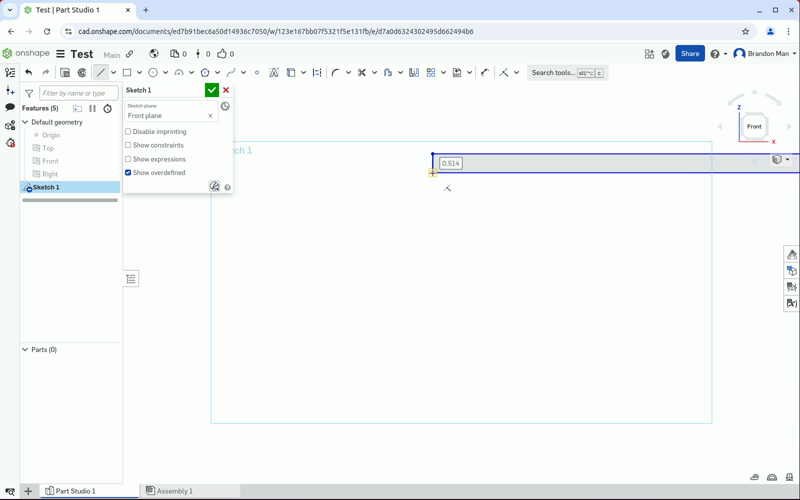
scroll(-6)
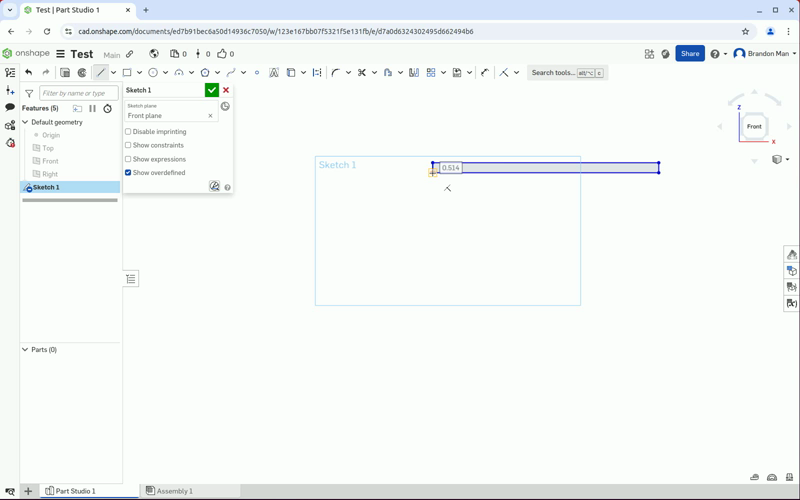
scroll(-6)
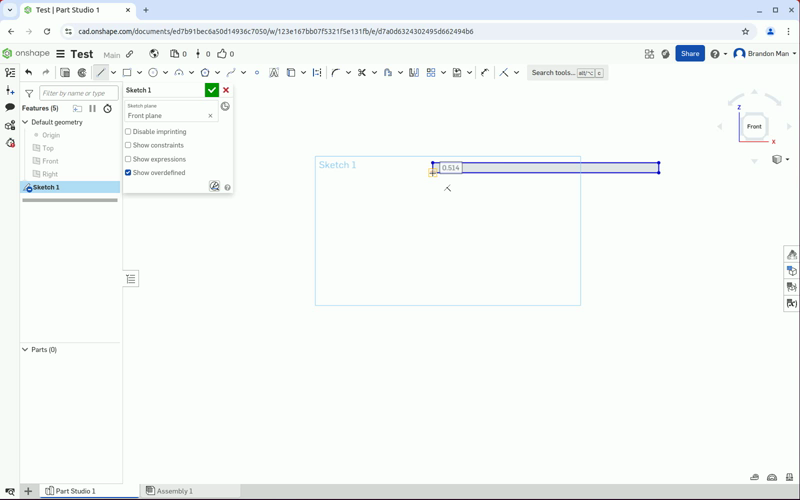
scroll(-6)
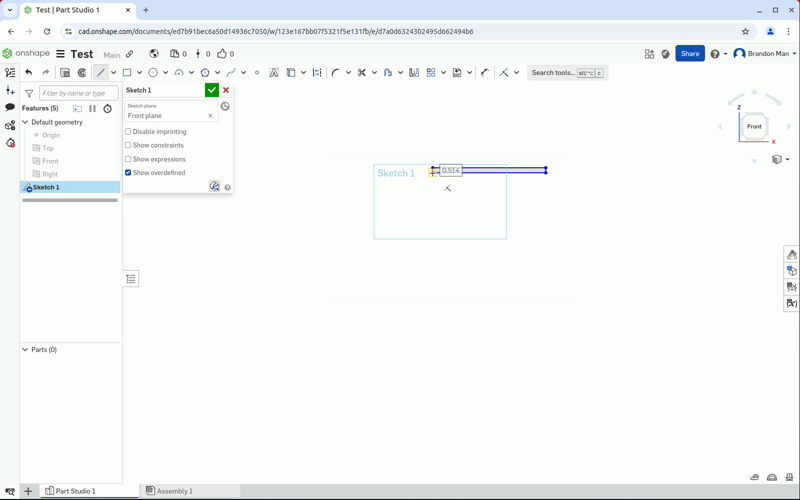
scroll(-6)
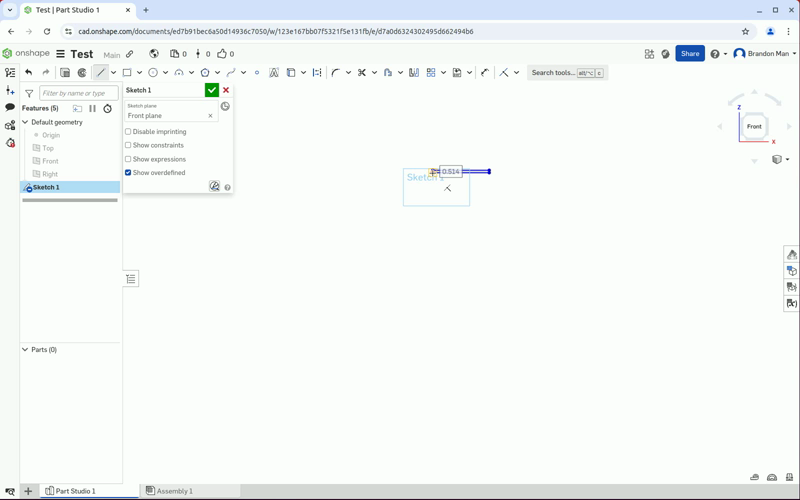
key(esc)
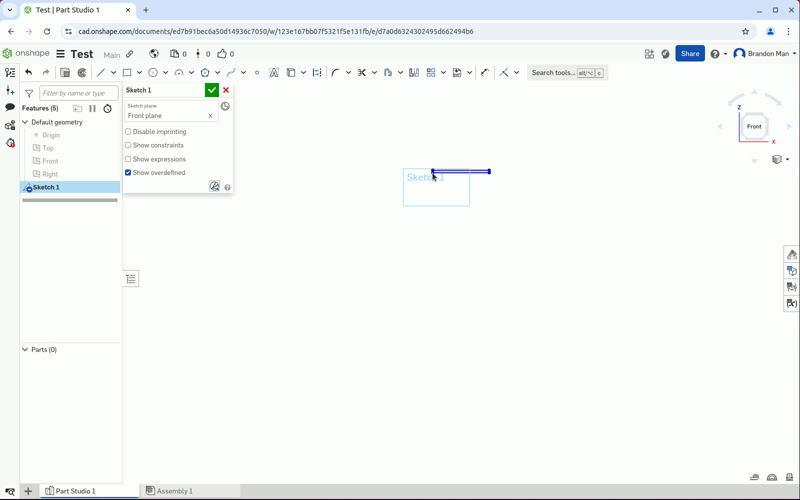
mouse_move(443, 172)
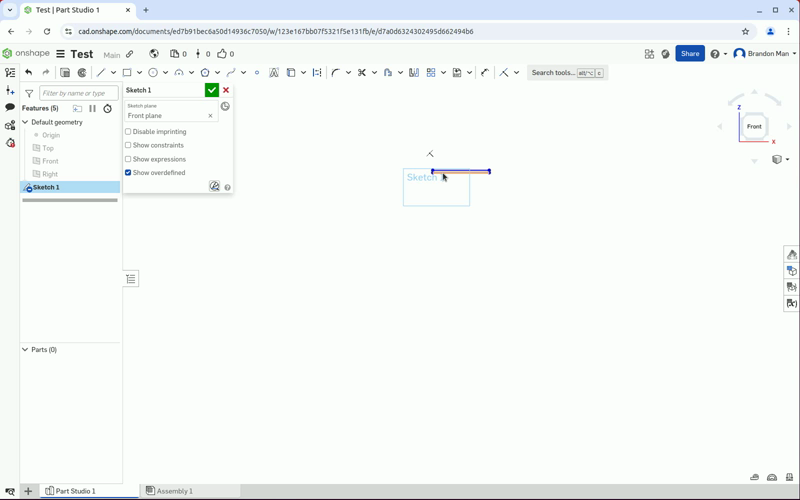
scroll(6)
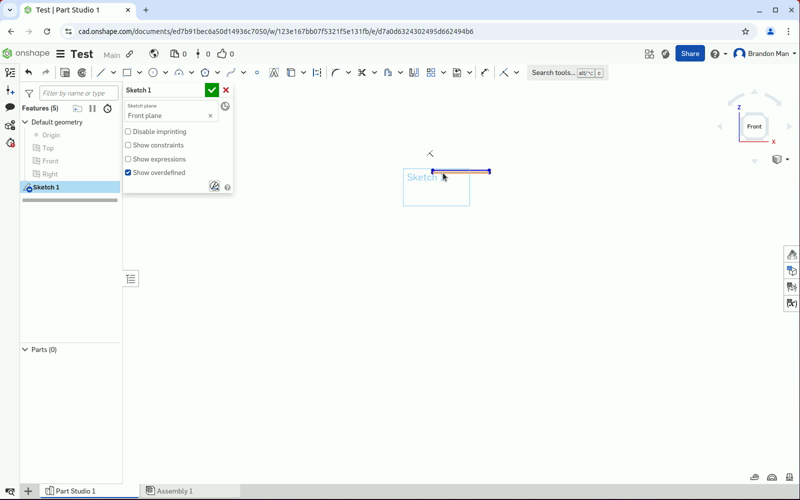
scroll(6)
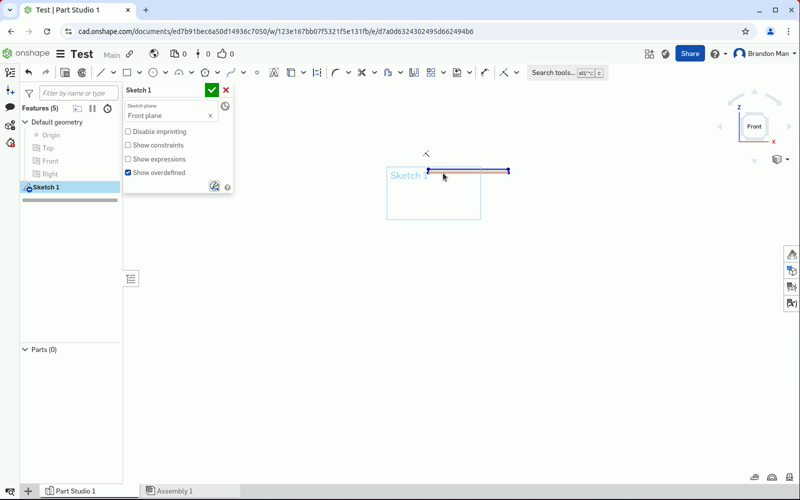
scroll(6)
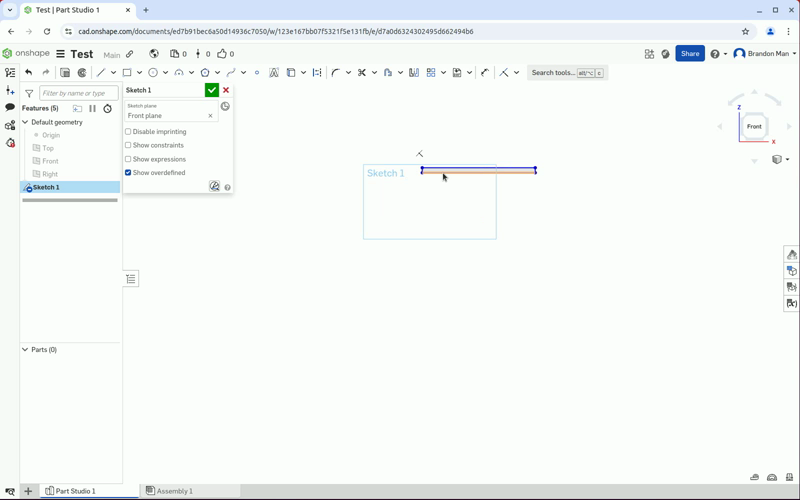
scroll(6)
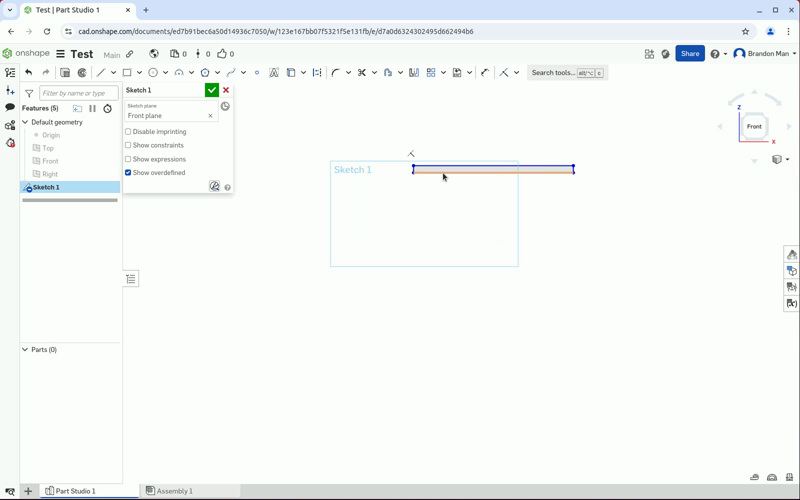
scroll(6)
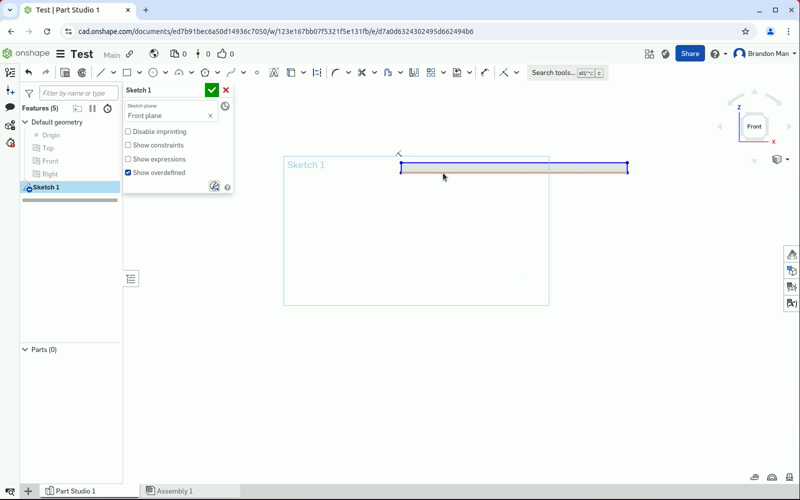
scroll(6)
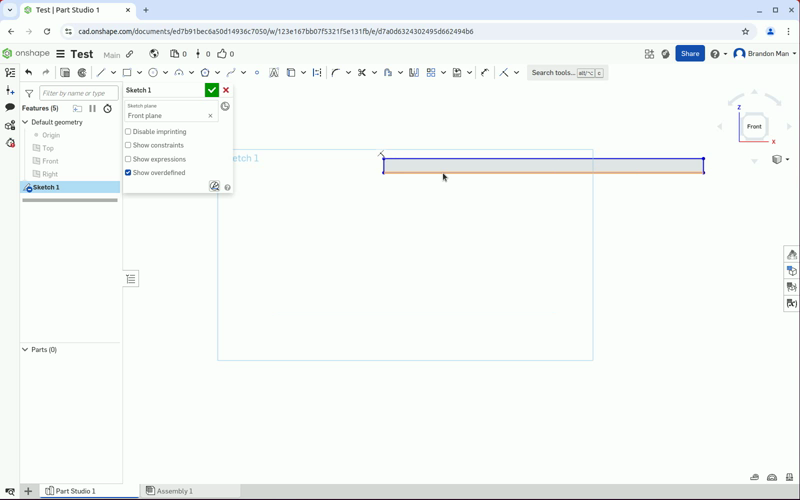
scroll(6)
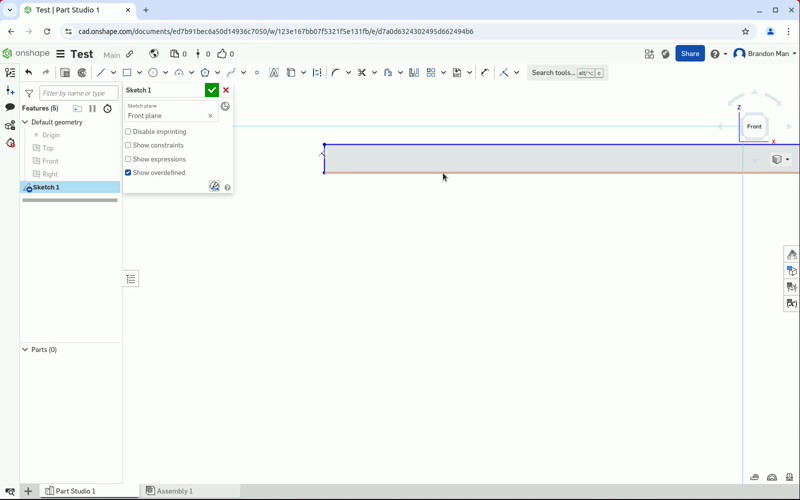
click(443, 172)
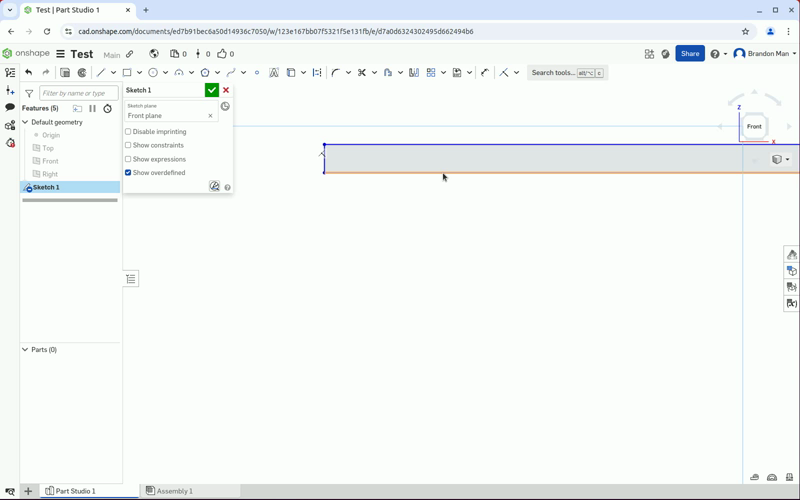
scroll(-6)
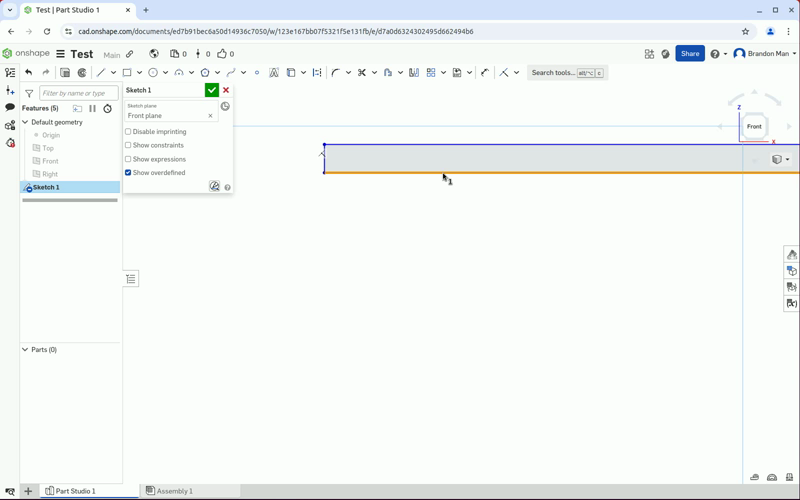
scroll(-6)
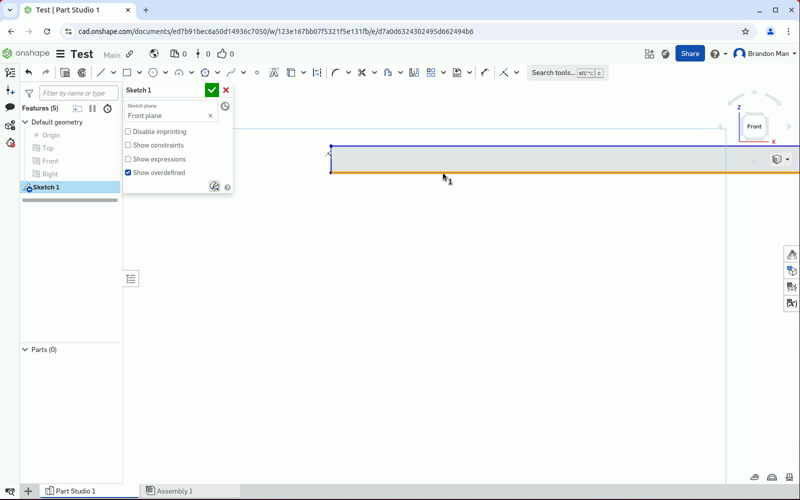
scroll(-6)
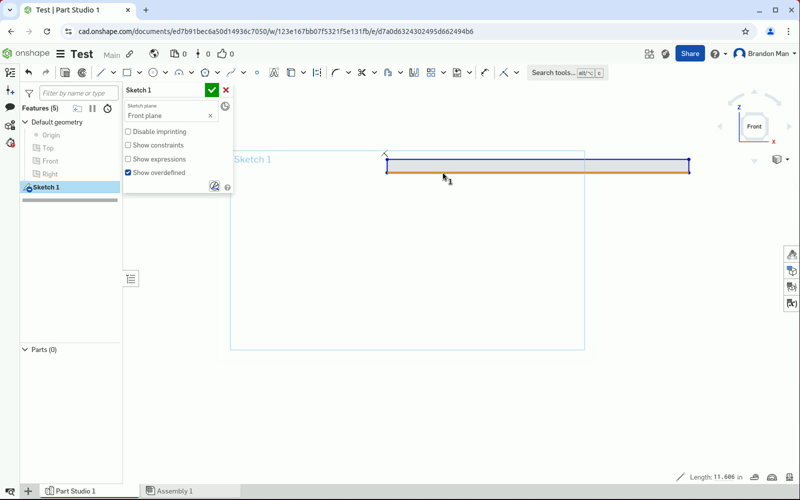
scroll(-6)
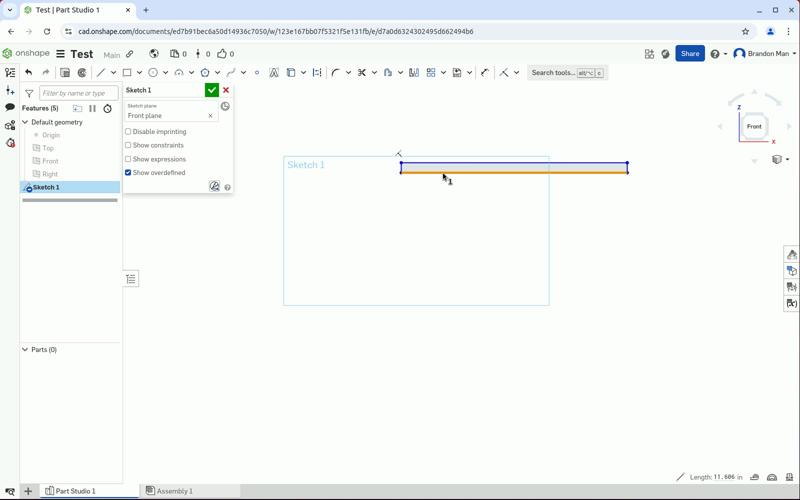
scroll(-6)
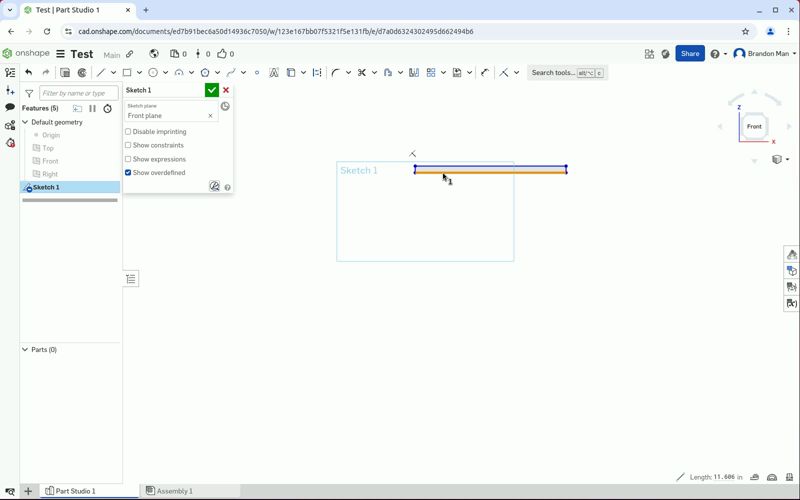
scroll(-6)
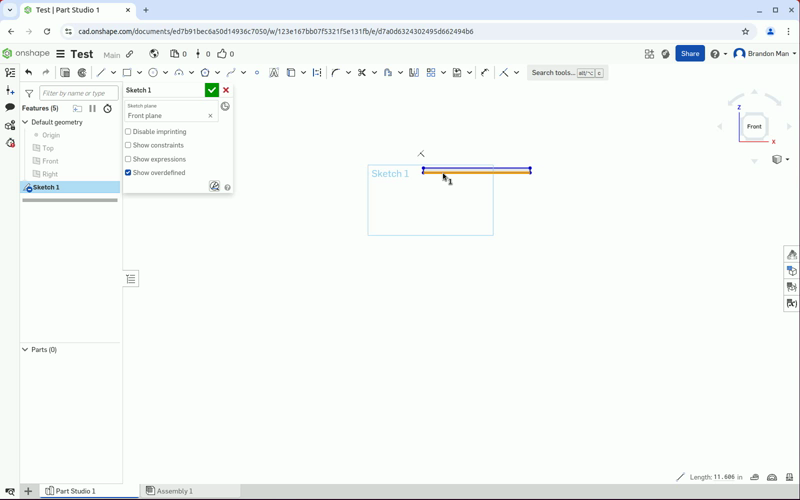
scroll(-6)
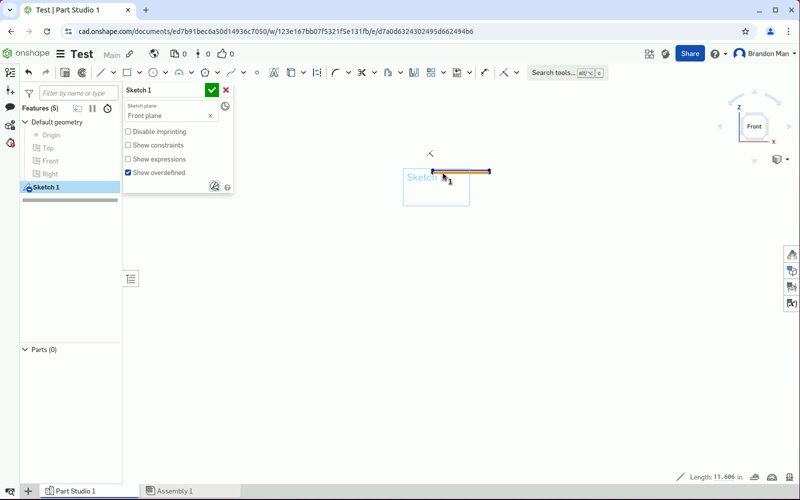
mouse_move(73, 352)
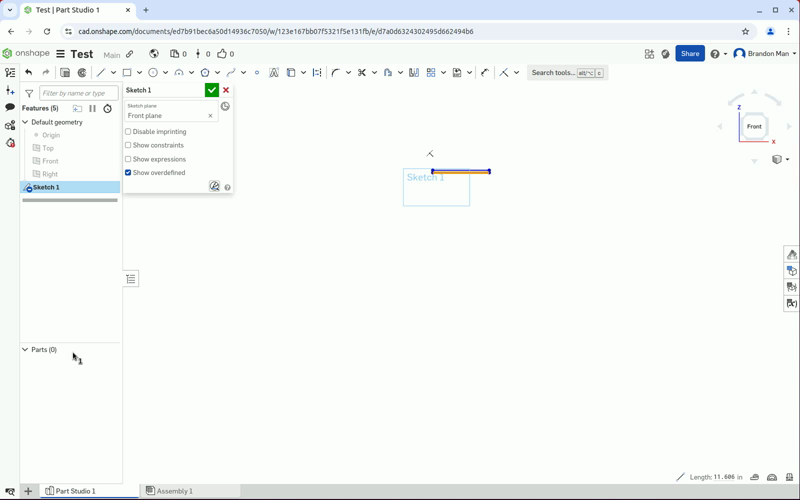
key(shift+y)
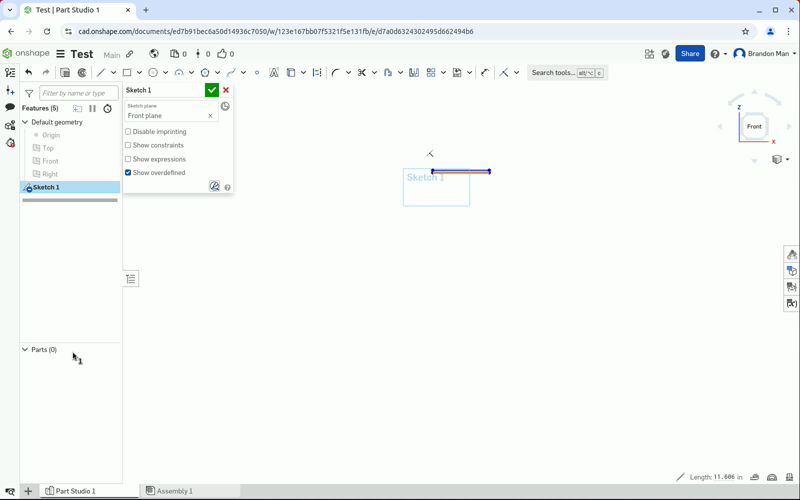
key(shift+e)
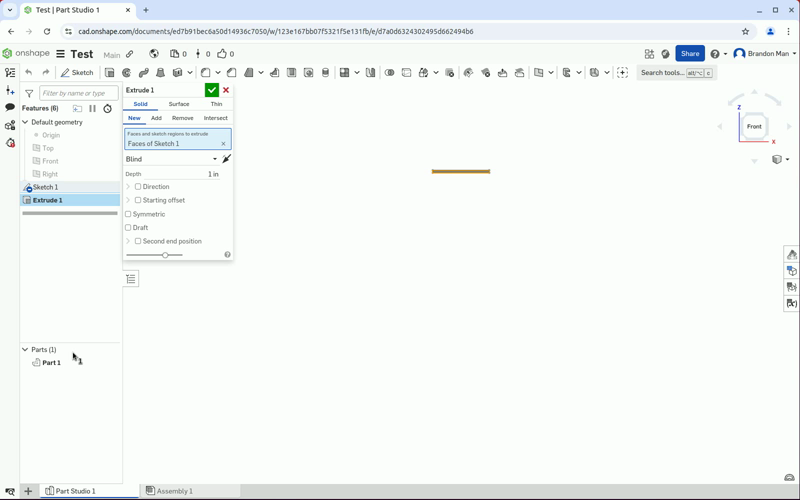
mouse_move(143, 106)
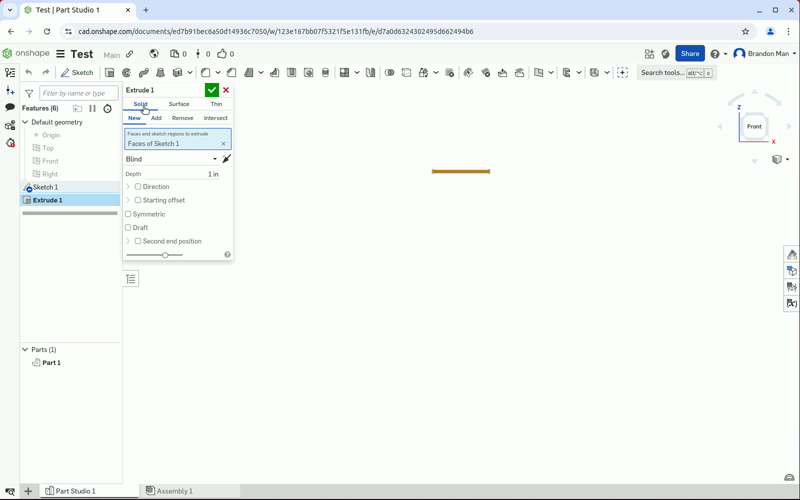
click(143, 106)
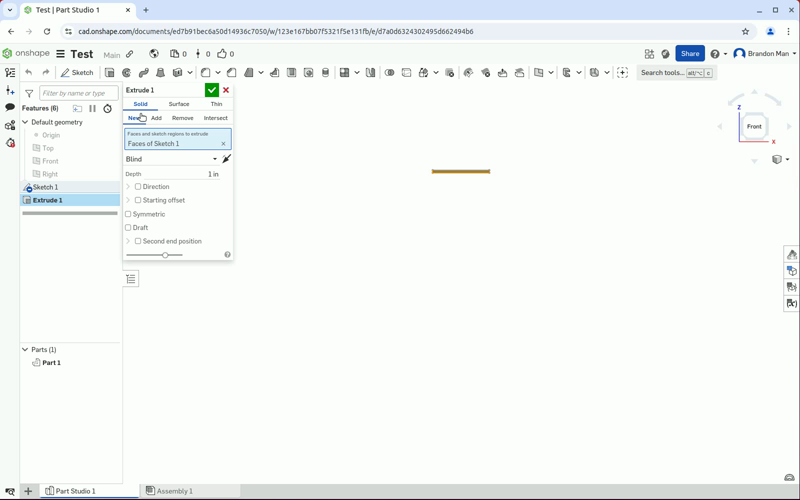
mouse_move(137, 120)
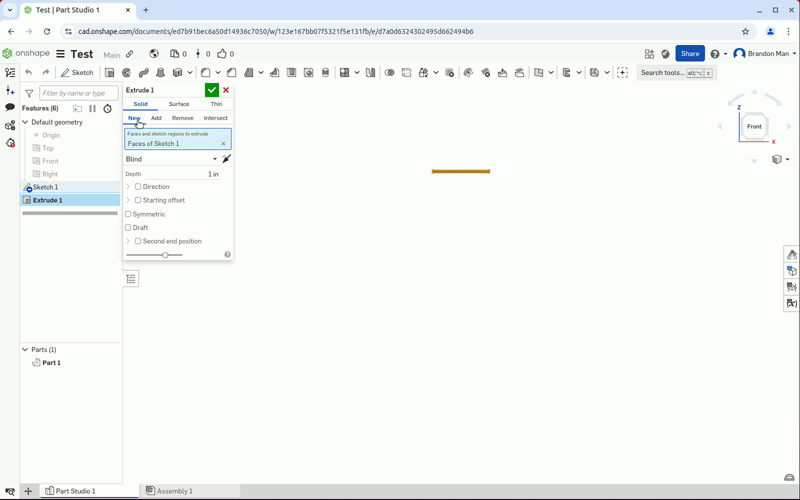
click(137, 120)
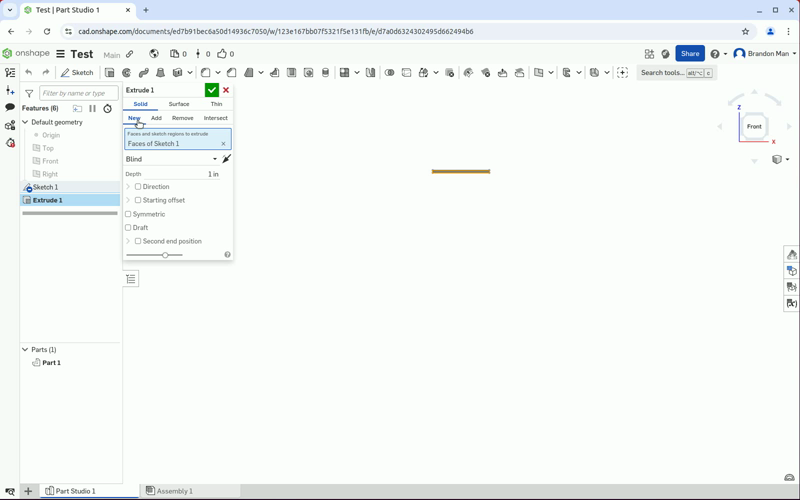
key(tab, 4)
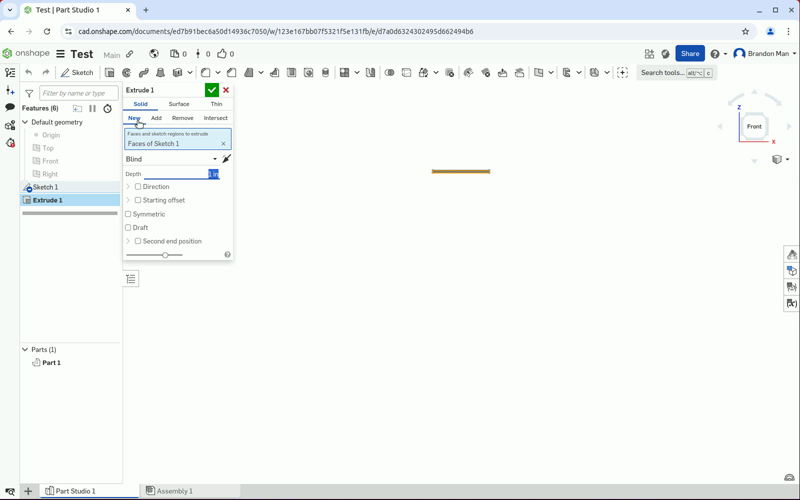
text(10.832)
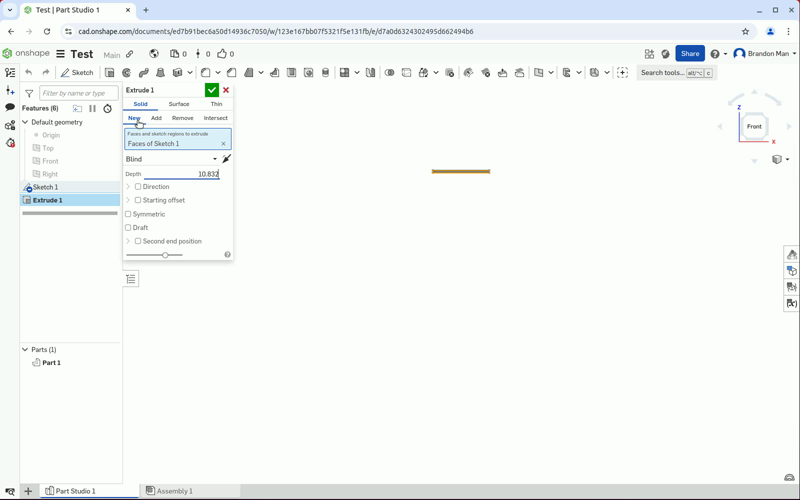
key(enter)
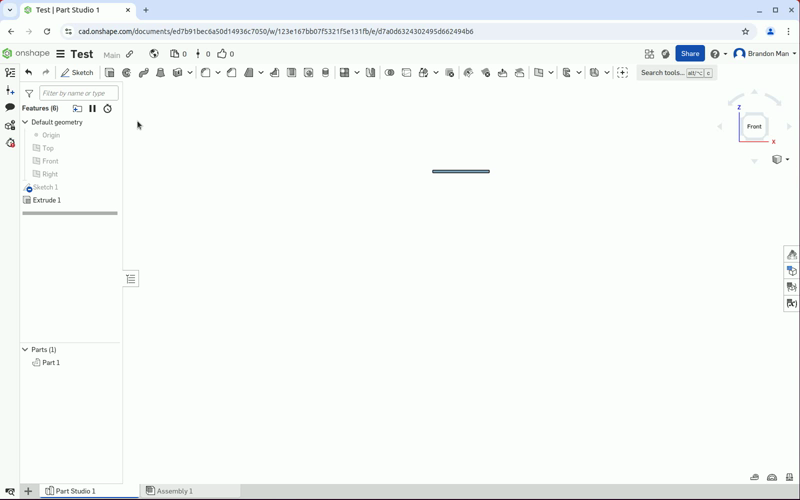
key(shift+h)
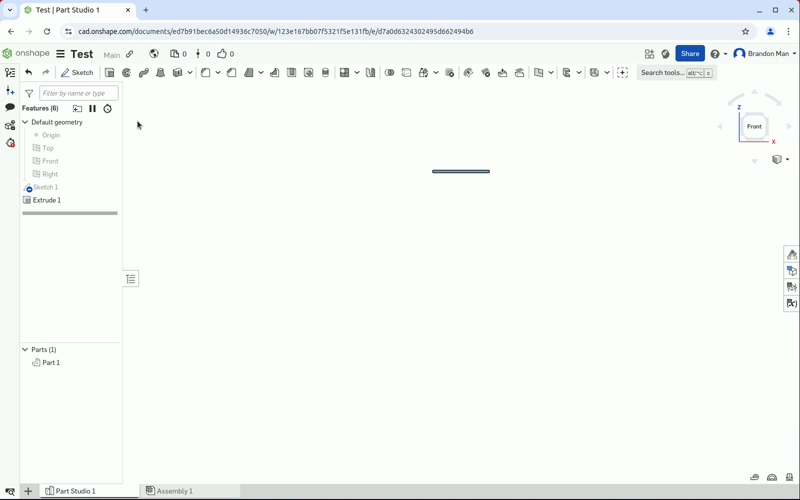
key(shift+h)
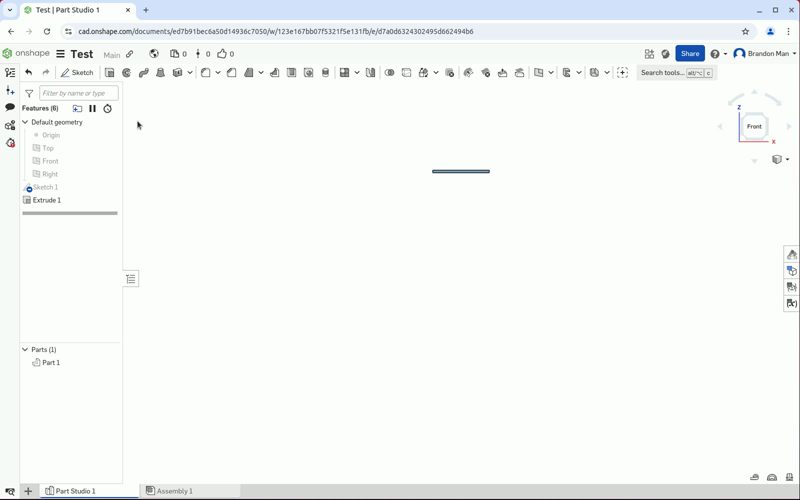
mouse_move(73, 189)
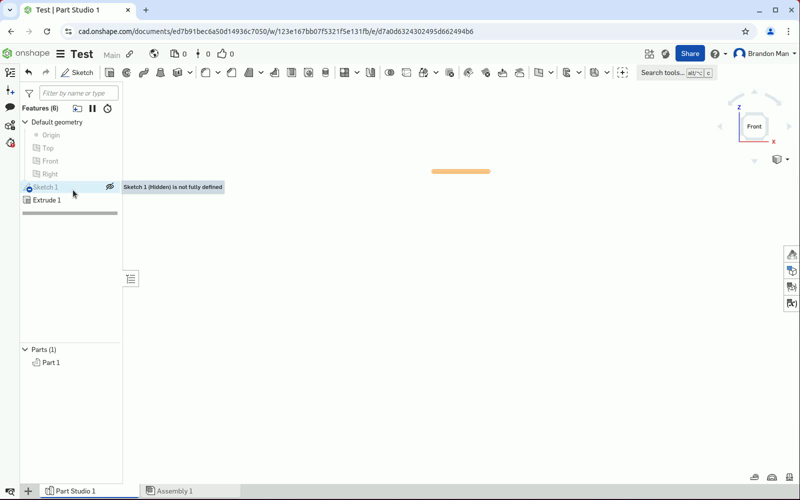
click(73, 189)
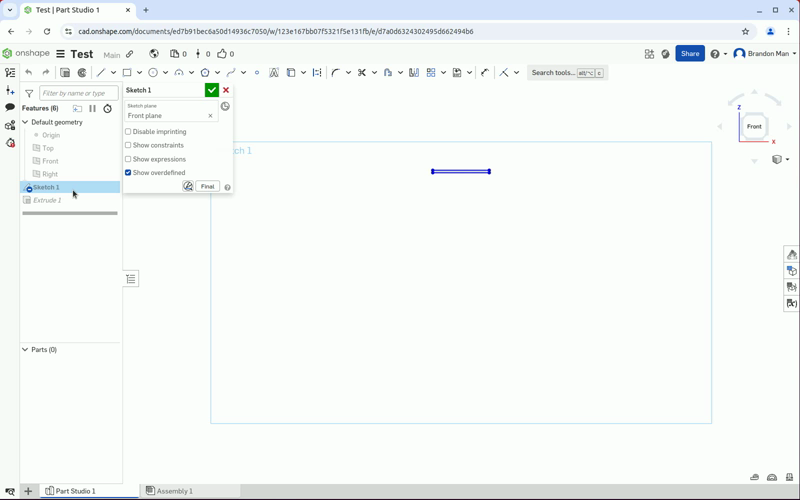
mouse_move(229, 92)
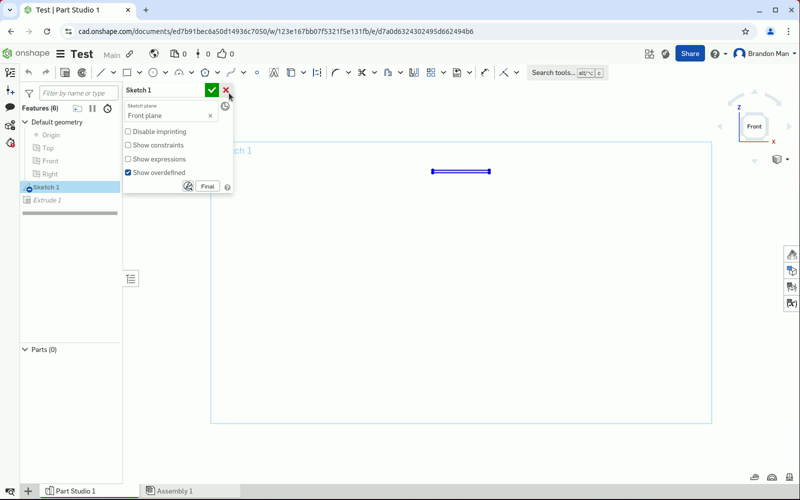
click(229, 92)
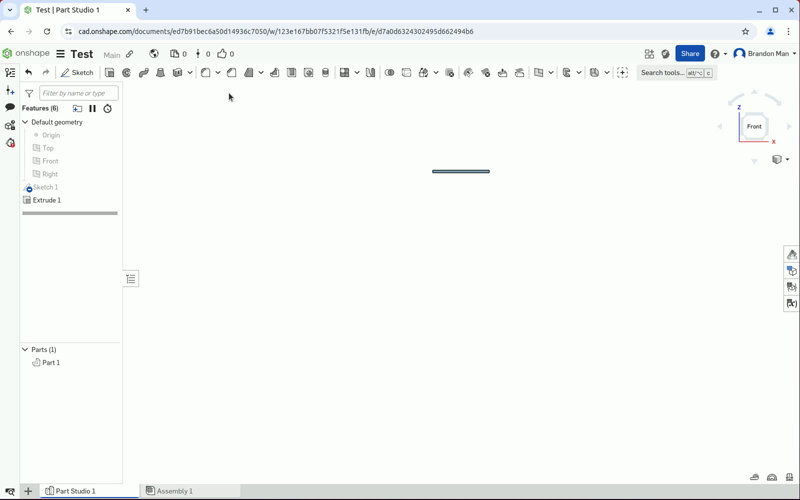
mouse_move(73, 352)
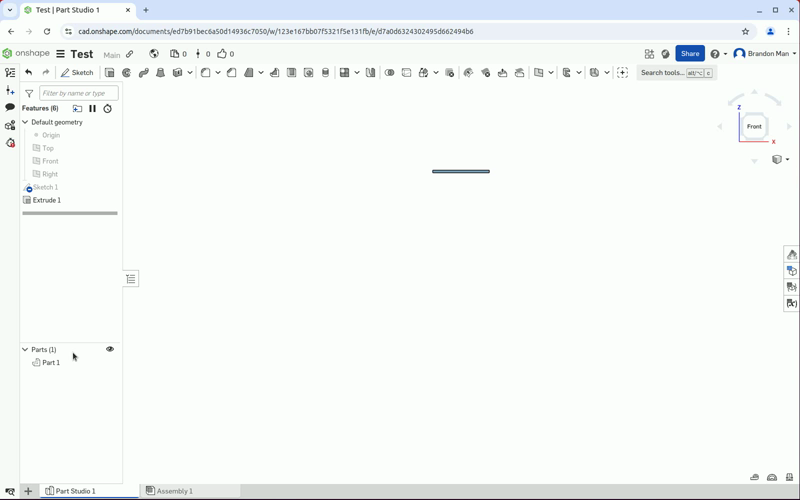
key(y)
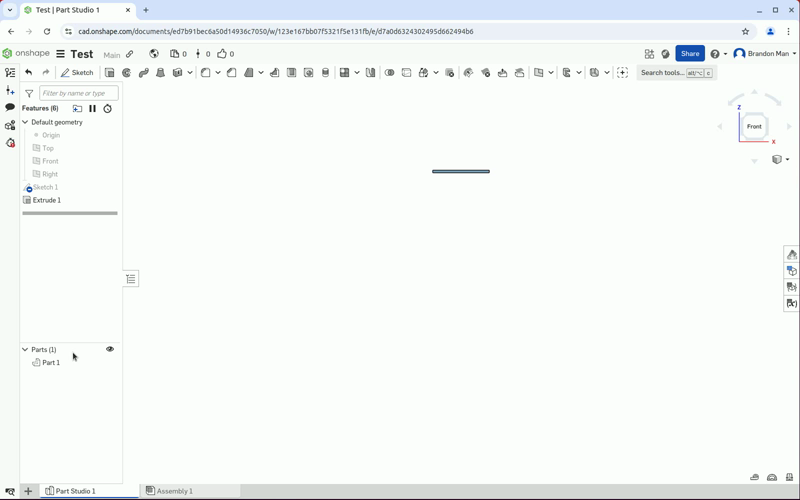
key(shift+p)
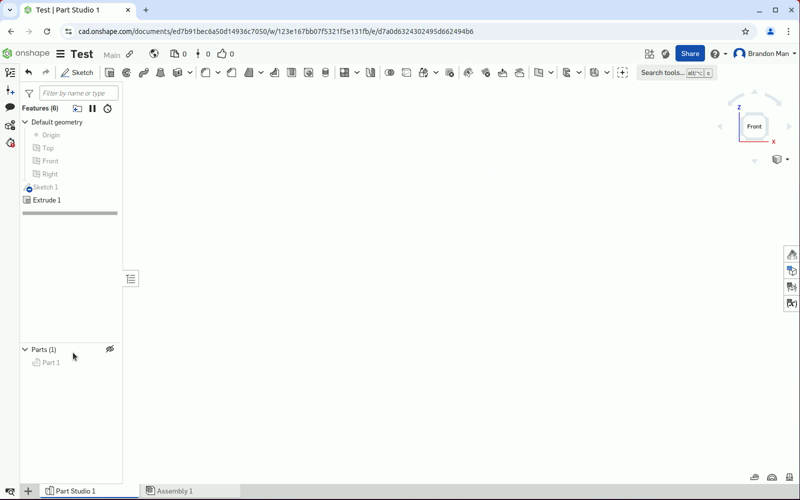
key(space)
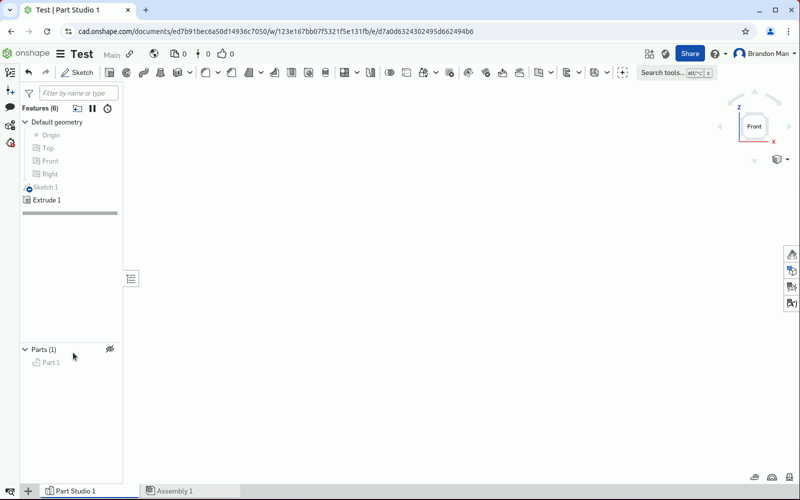
key_down(shift)
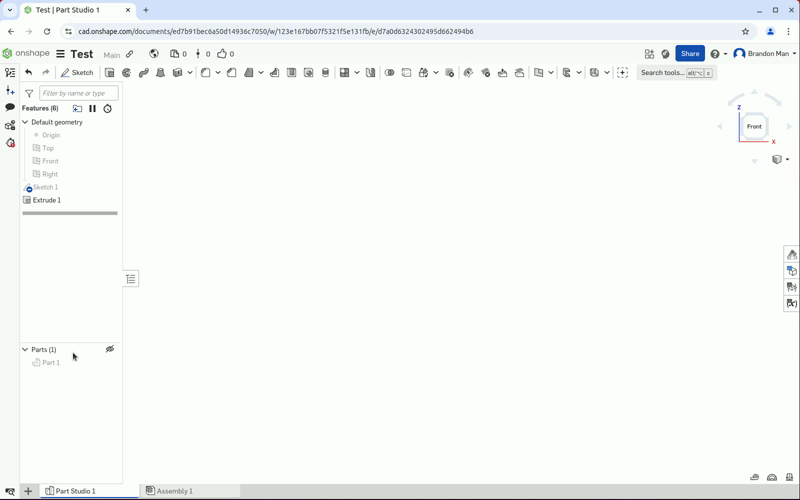
key(down)
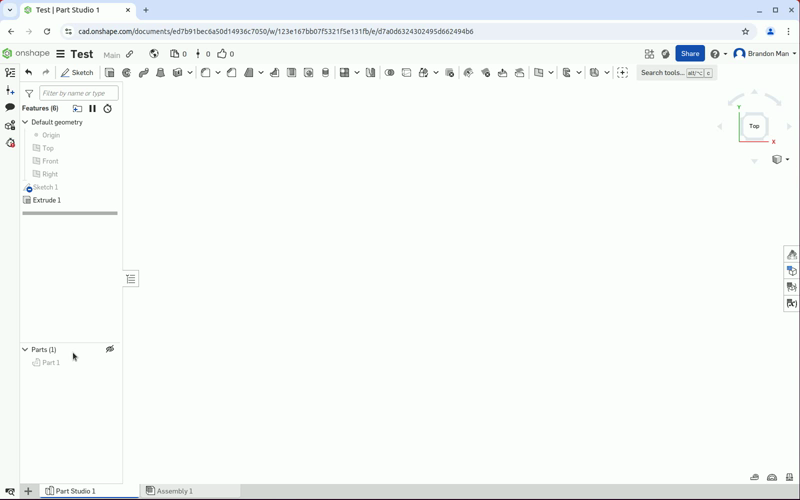
key_up(shift)
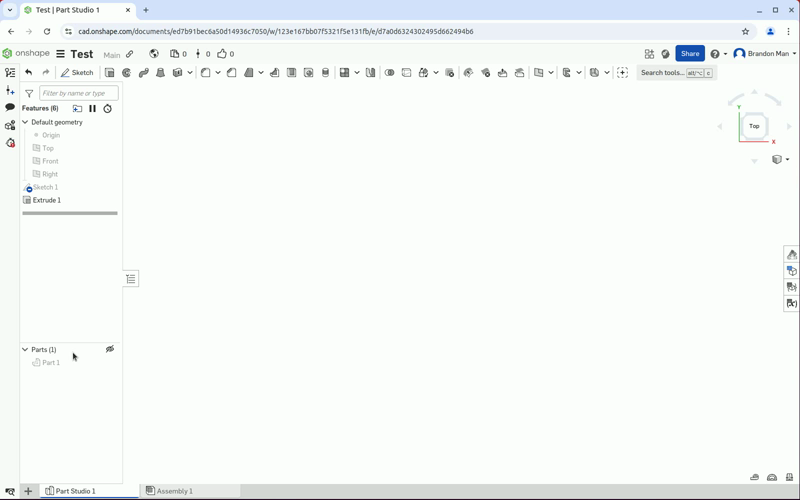
mouse_move(73, 352)
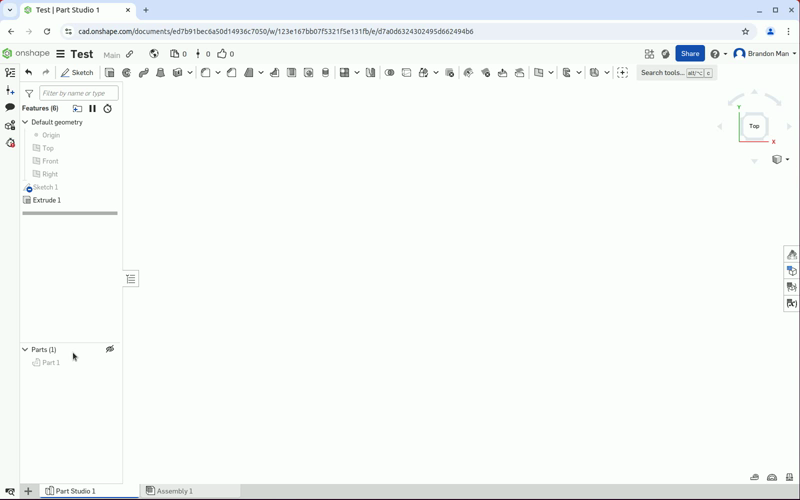
key(shift+y)
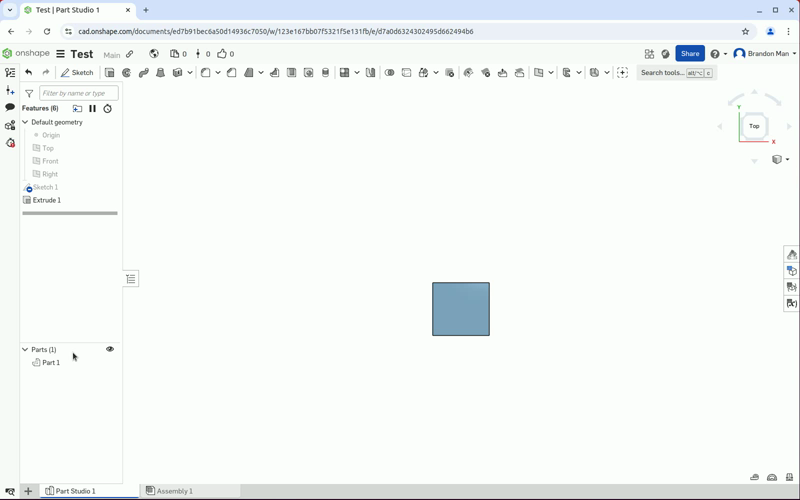
mouse_move(541, 75)
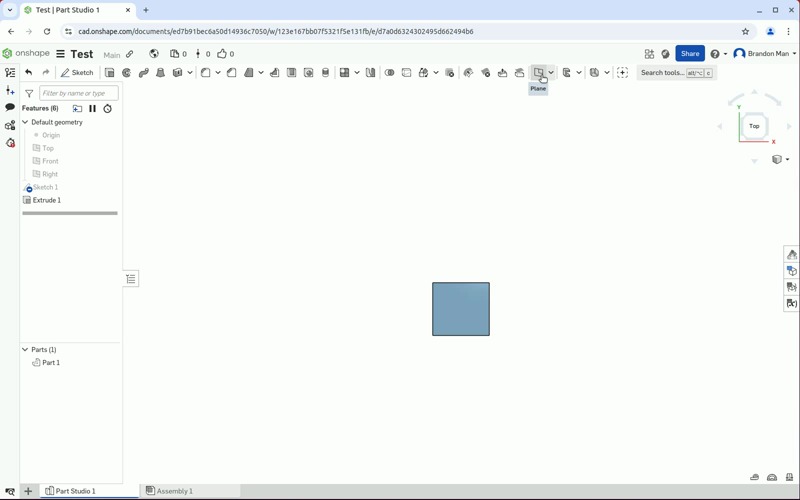
click(541, 75)
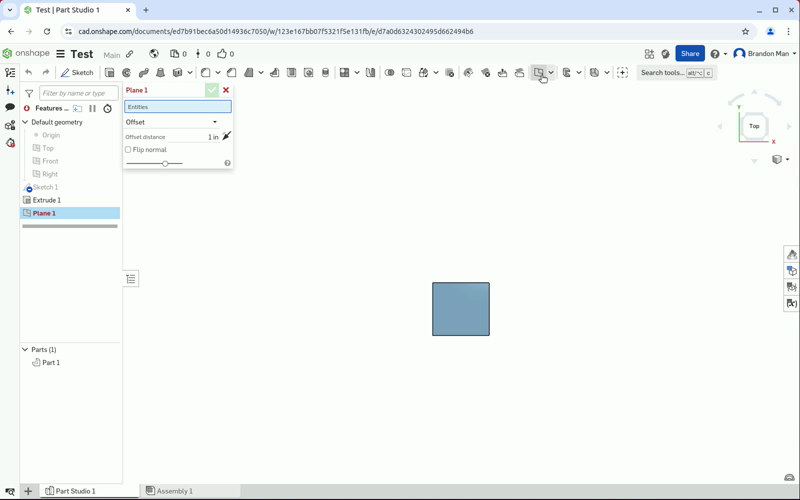
mouse_move(73, 150)
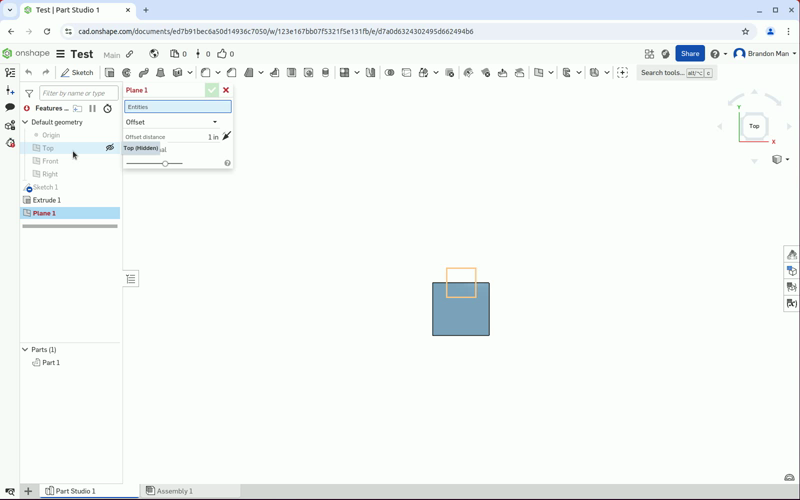
click(73, 150)
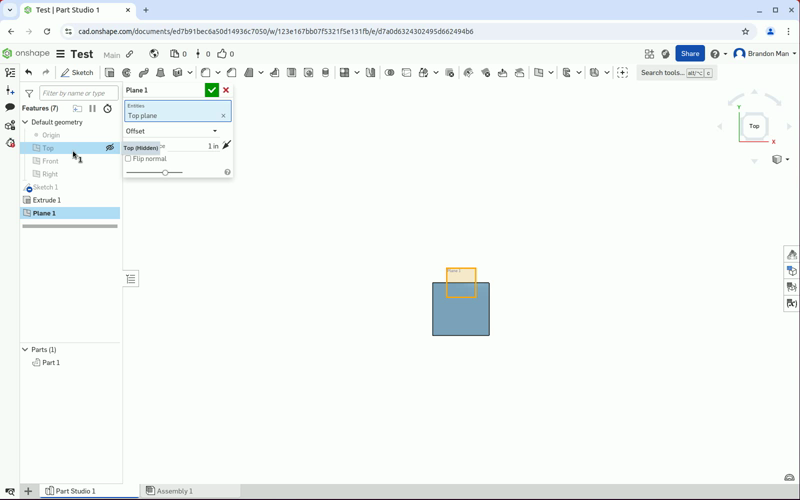
key(tab, 2)
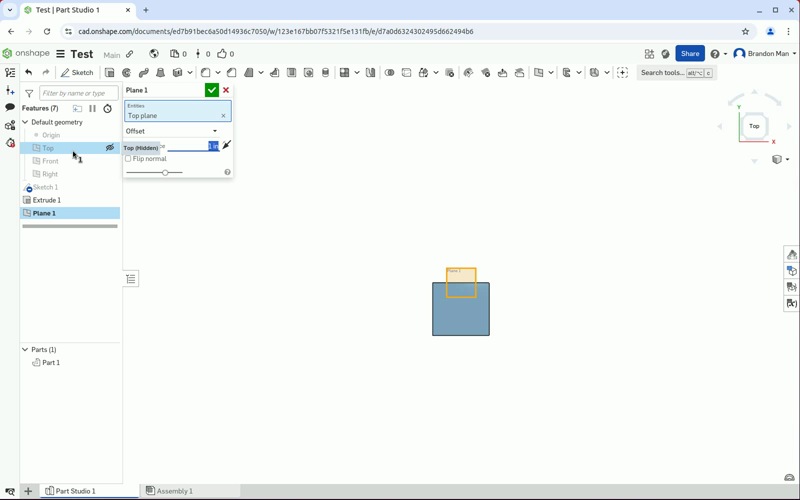
text(23.108)
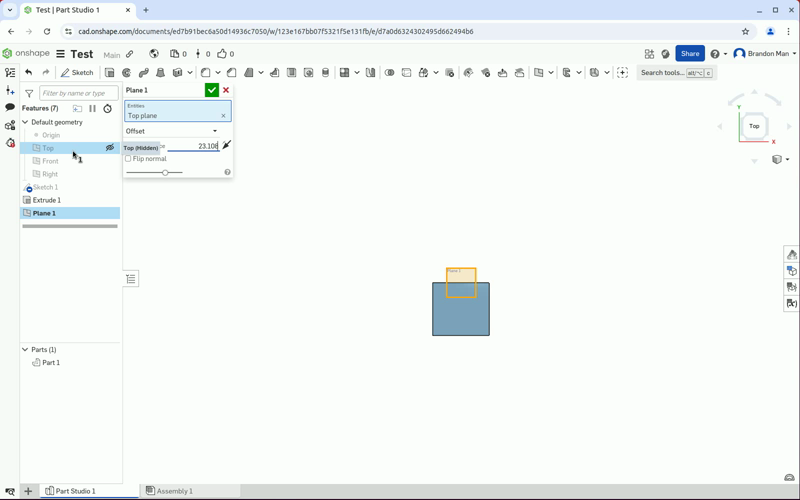
key(enter, 2)
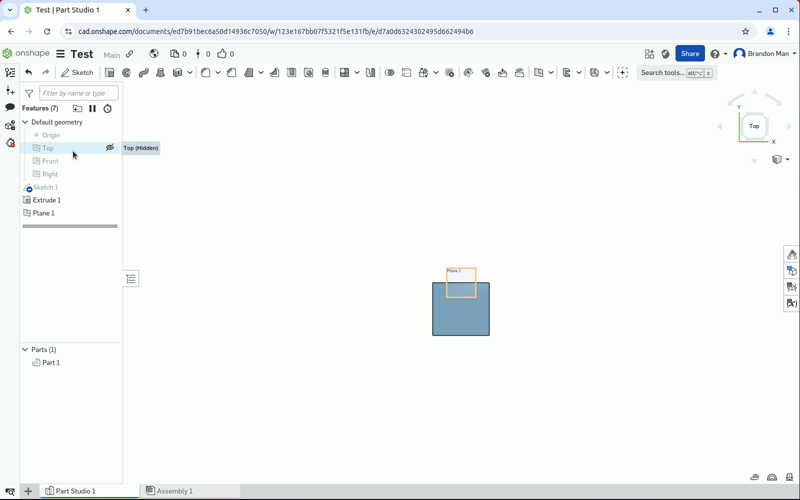
key(shift+s)
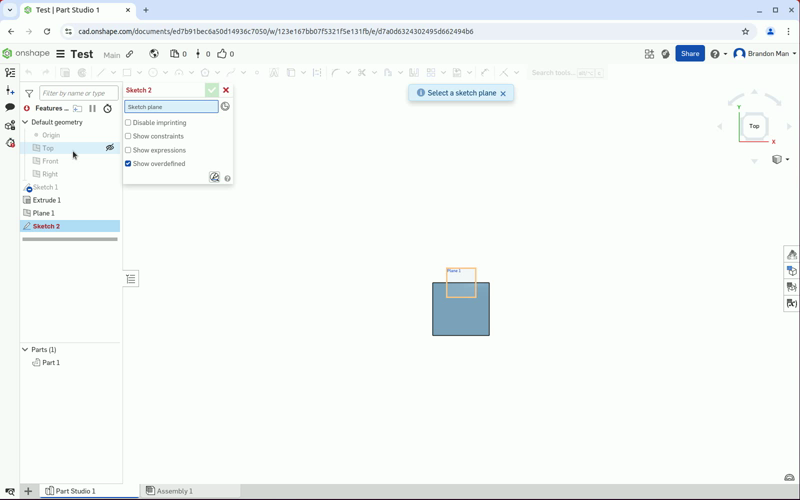
mouse_move(73, 215)
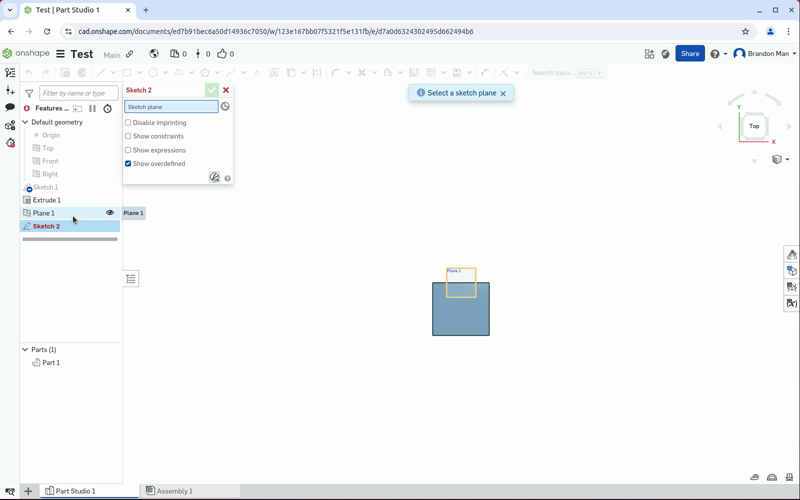
click(73, 215)
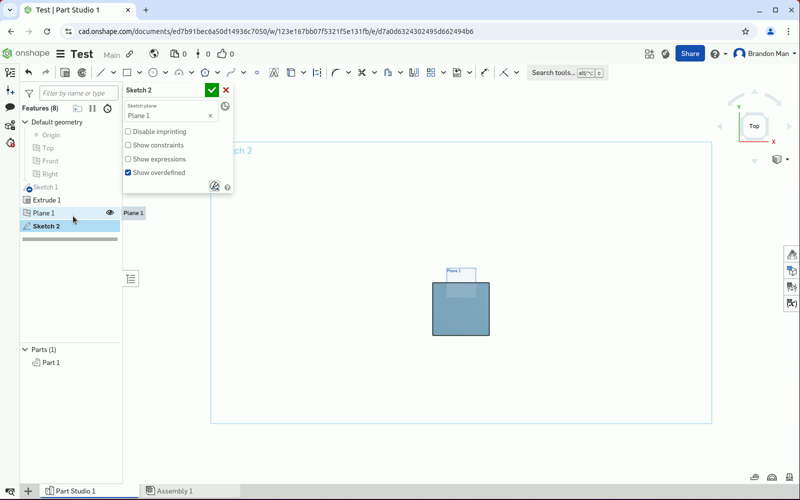
mouse_move(73, 352)
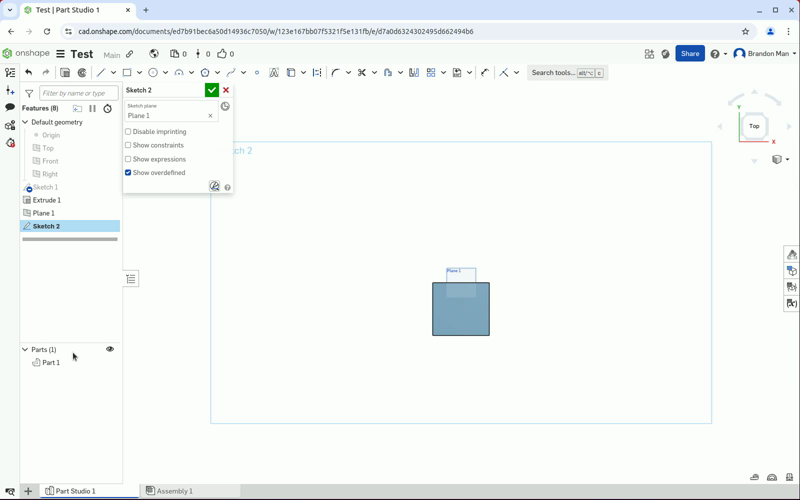
key(y)
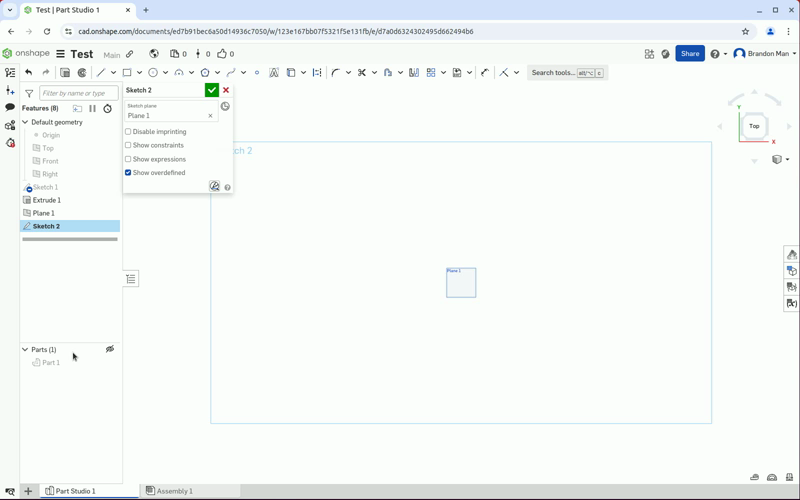
key(l)
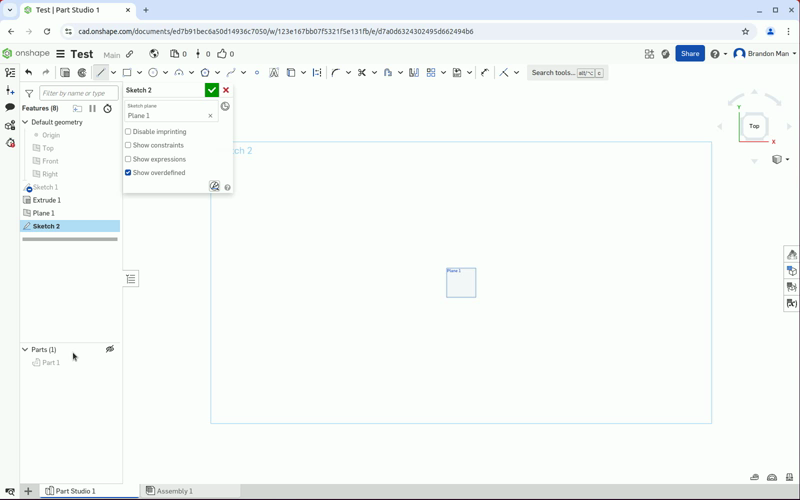
key_down(shift)
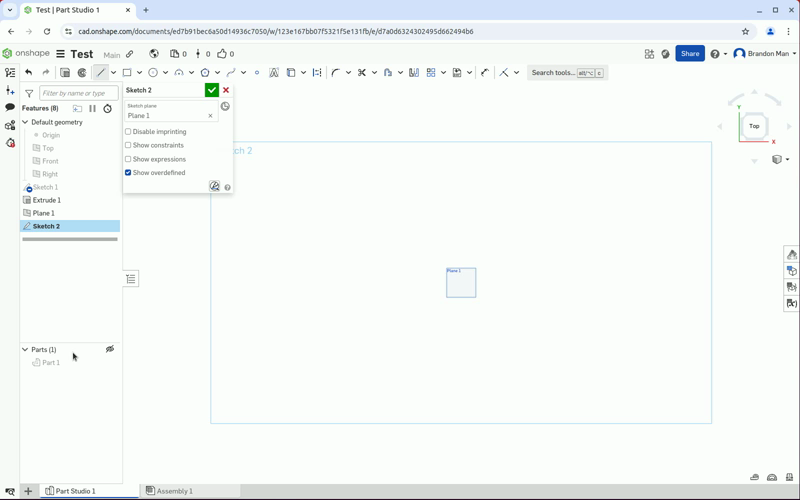
mouse_move(450, 291)
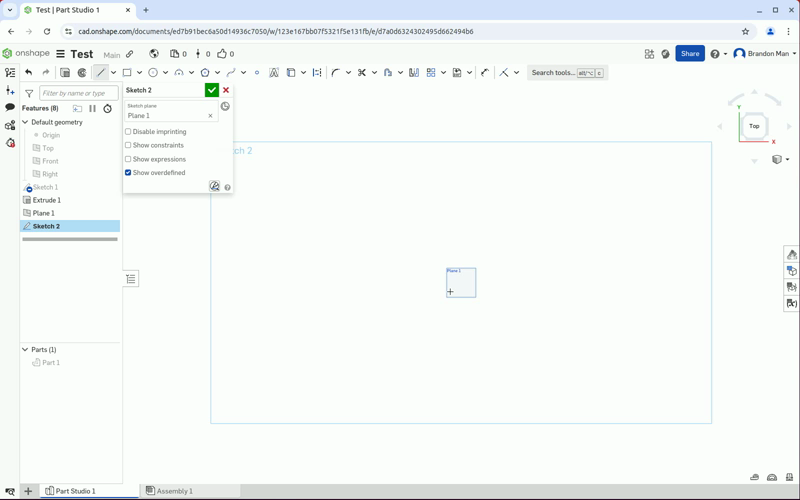
click(450, 291)
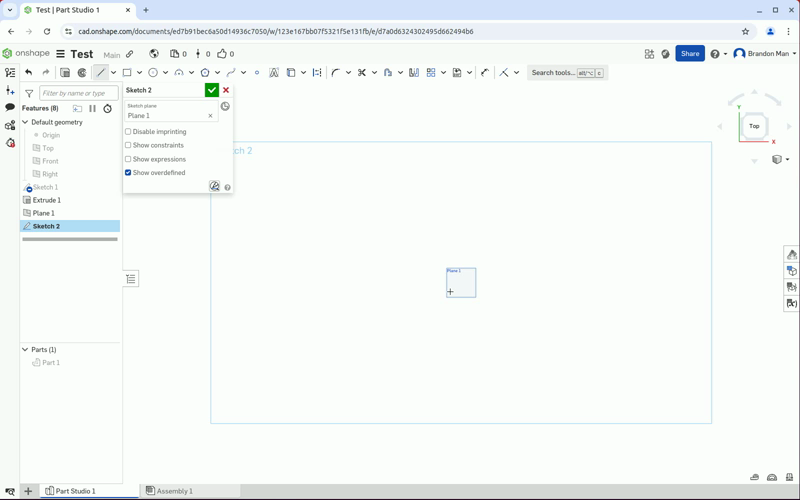
key_up(shift)
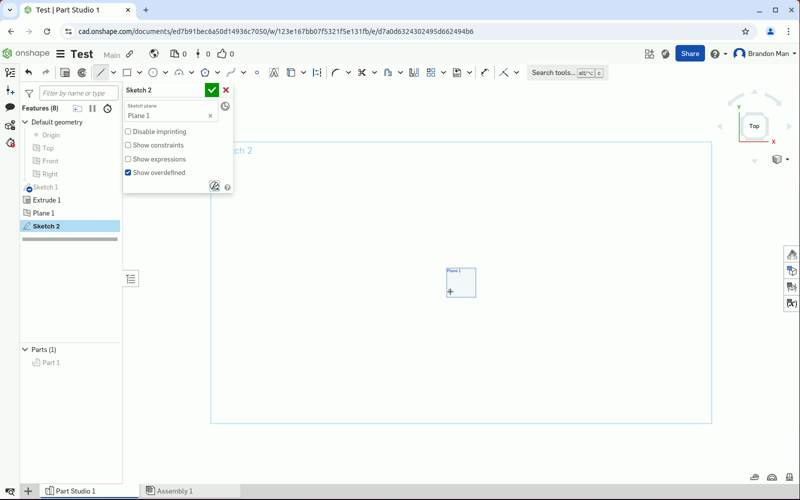
key_down(shift)
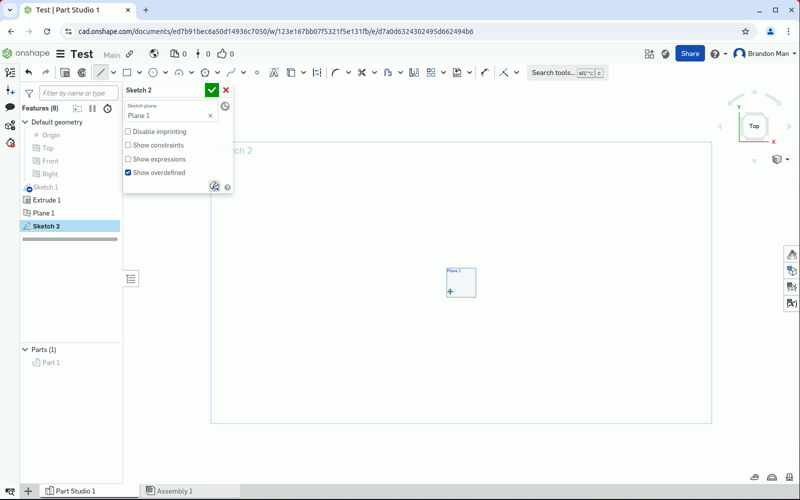
mouse_move(480, 291)
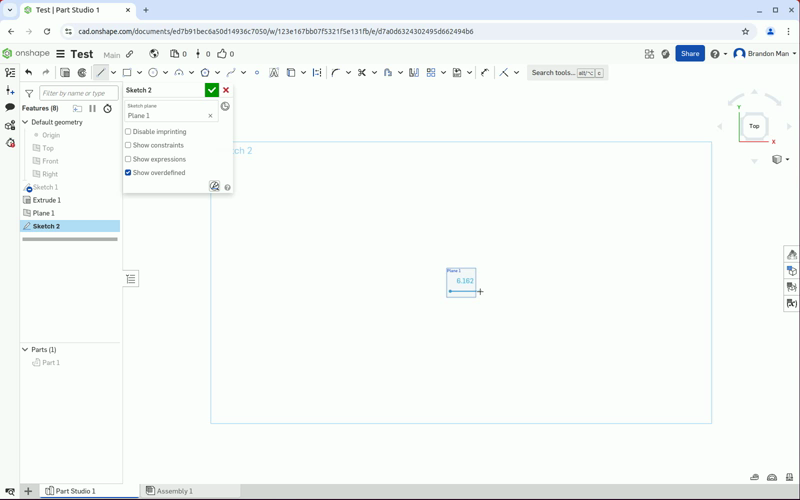
mouse_move(471, 291)
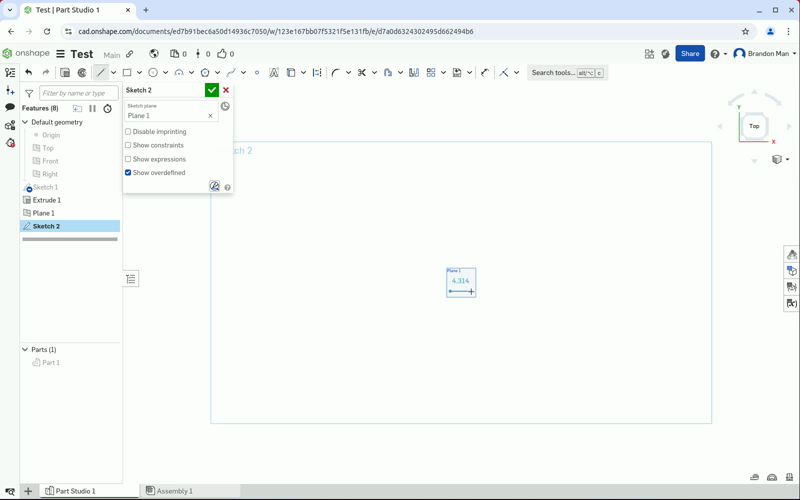
click(471, 291)
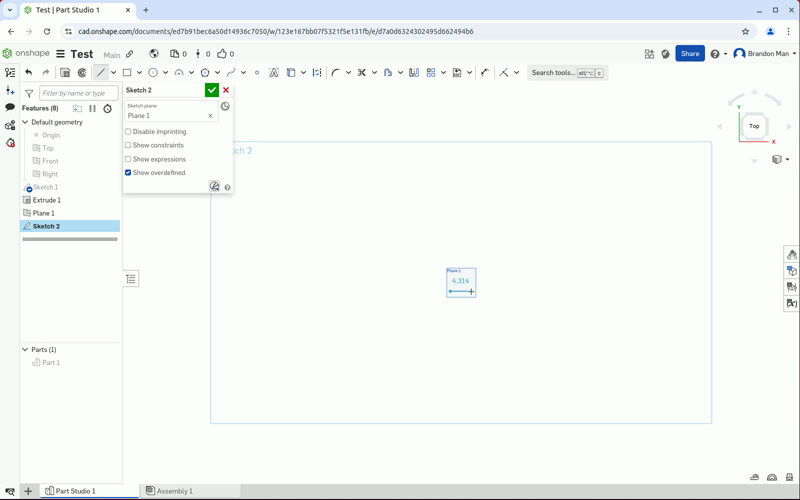
key_up(shift)
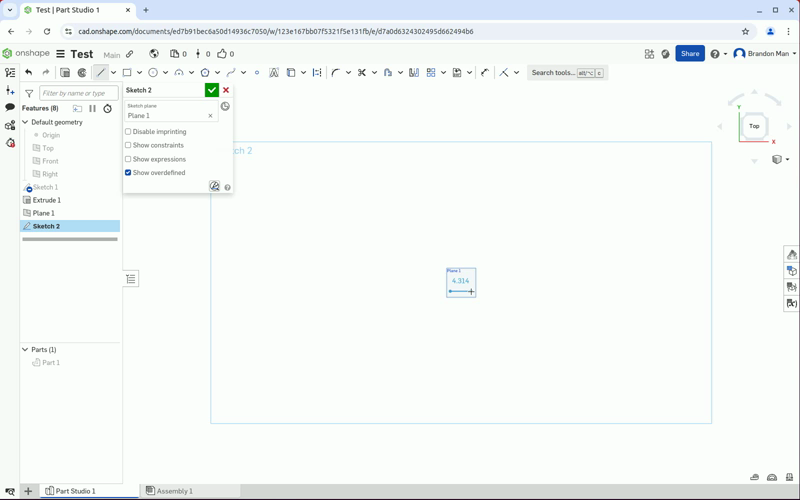
key_down(shift)
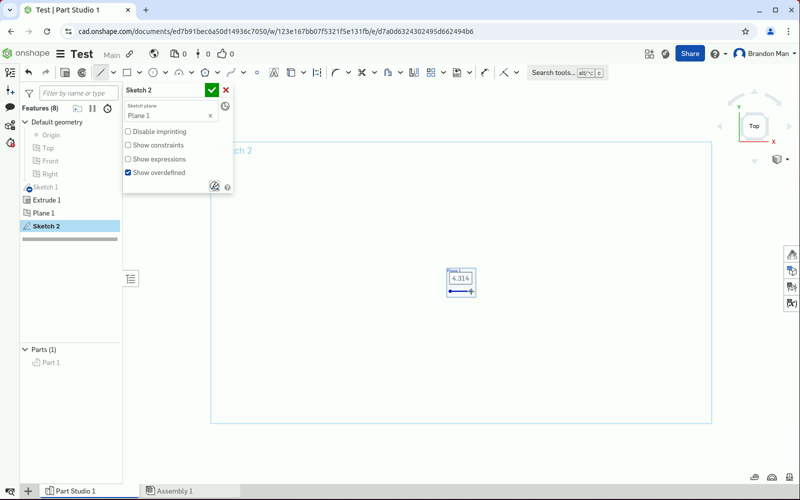
mouse_move(501, 291)
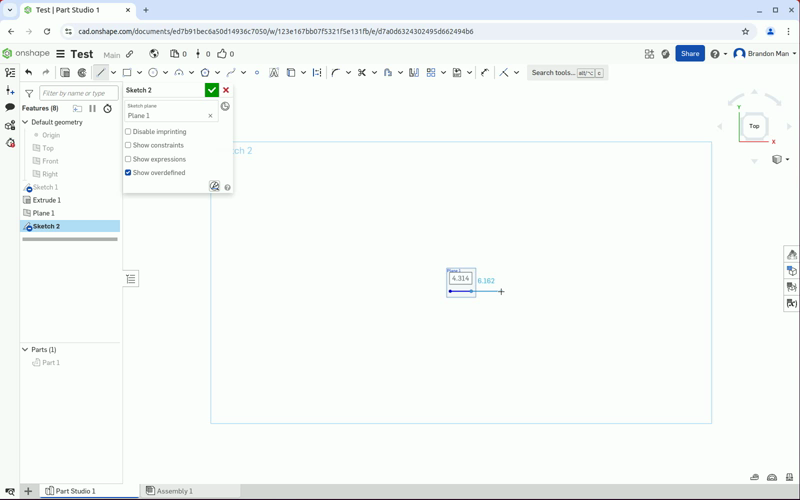
mouse_move(471, 288)
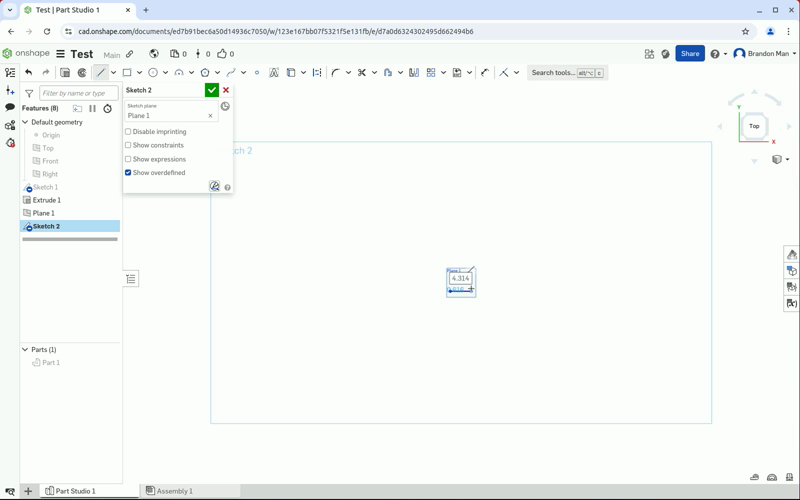
scroll(6)
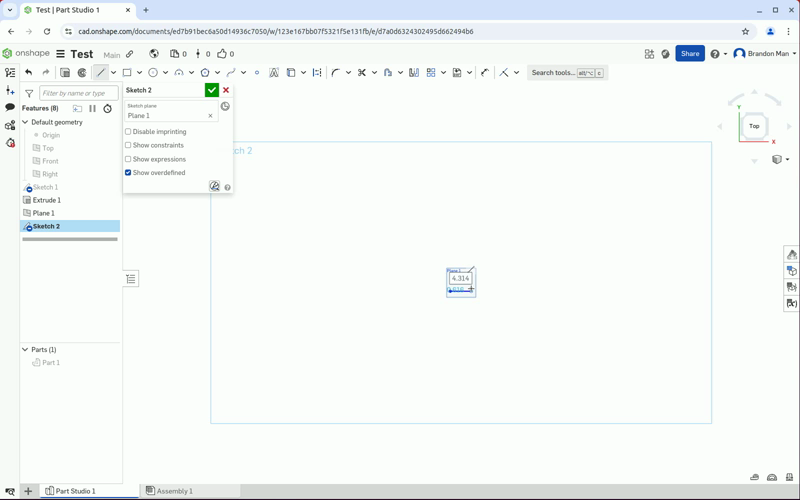
scroll(6)
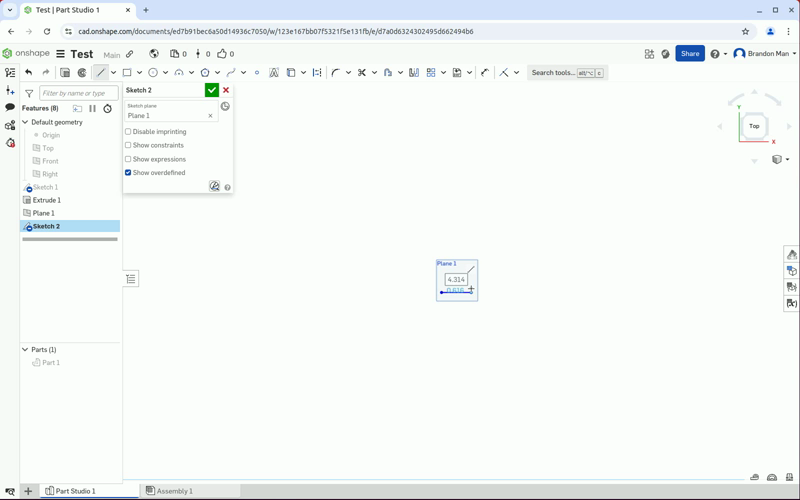
scroll(6)
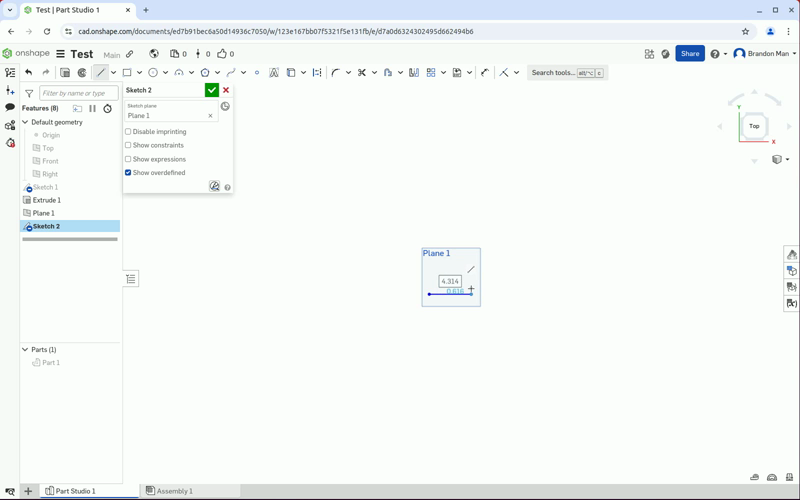
scroll(6)
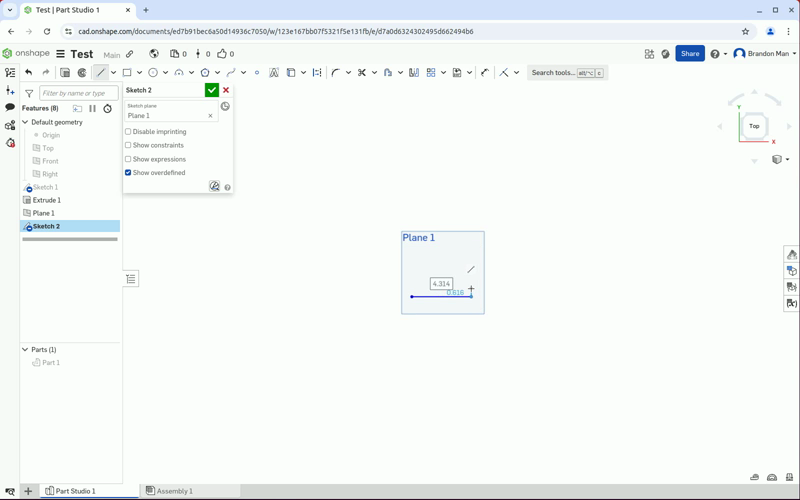
scroll(6)
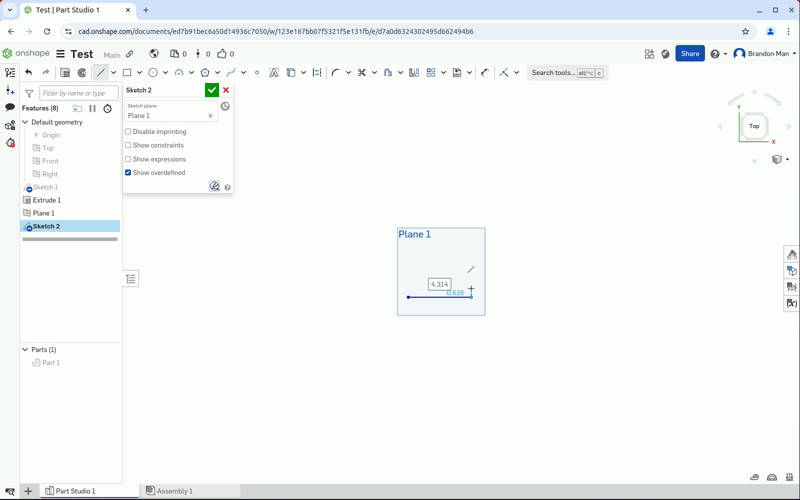
scroll(6)
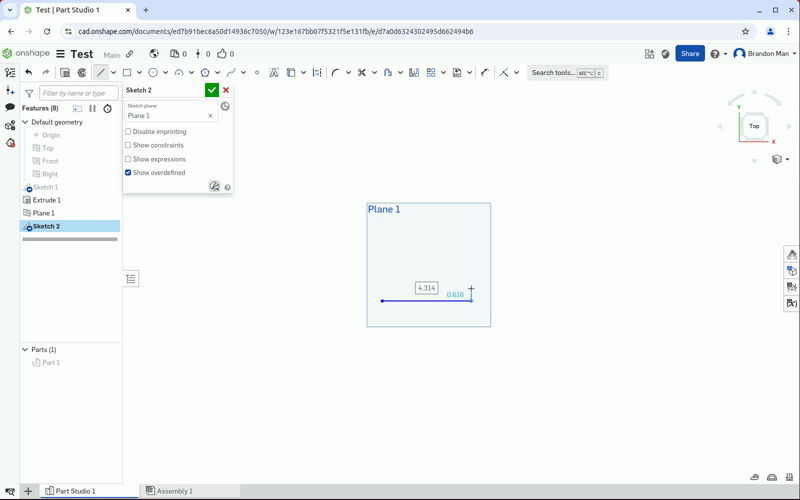
scroll(6)
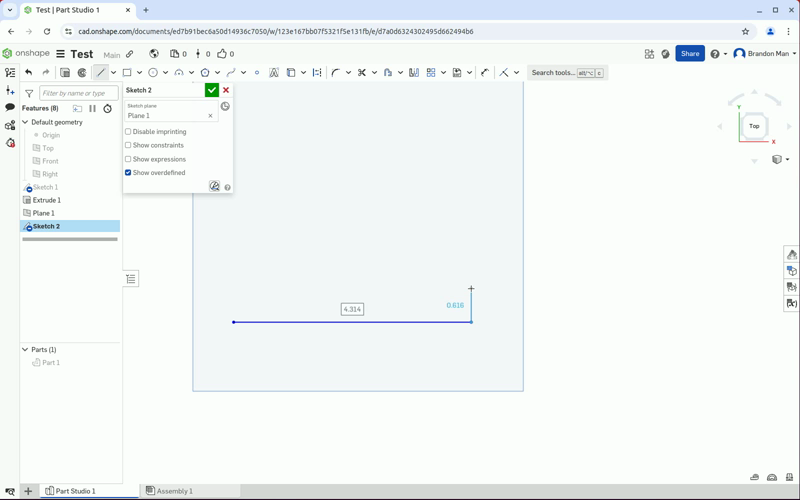
click(471, 288)
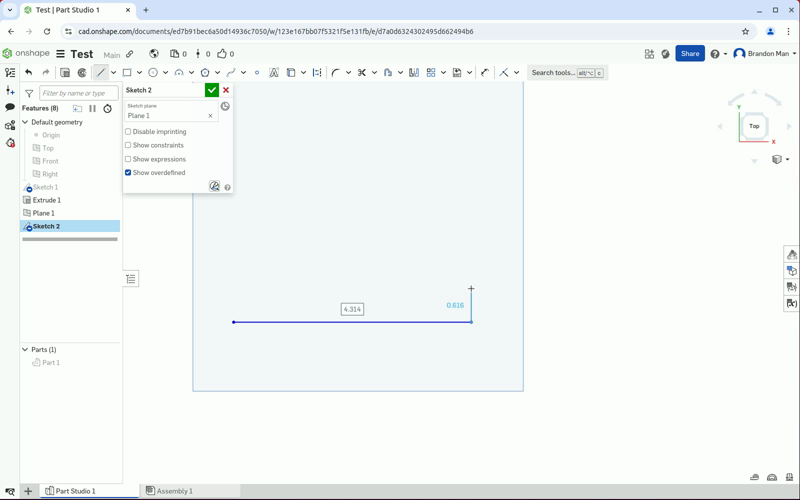
scroll(-6)
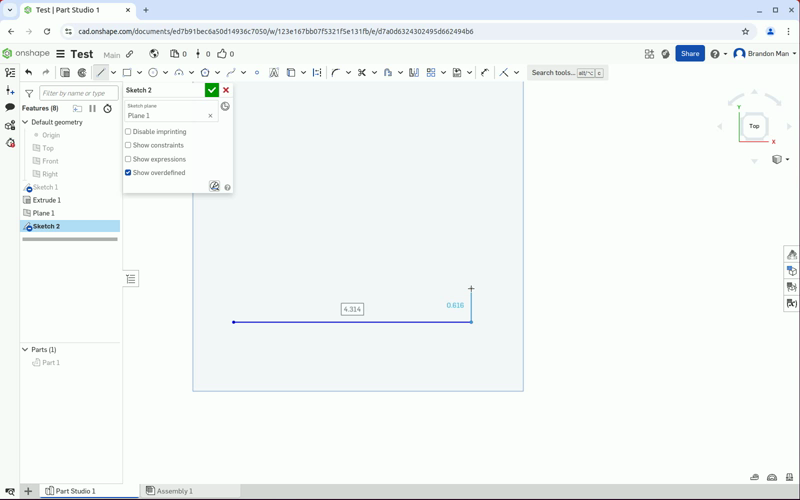
scroll(-6)
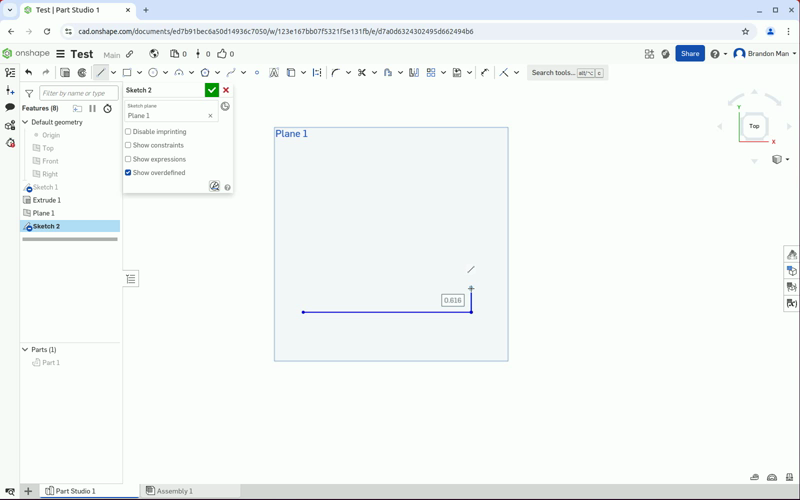
scroll(-6)
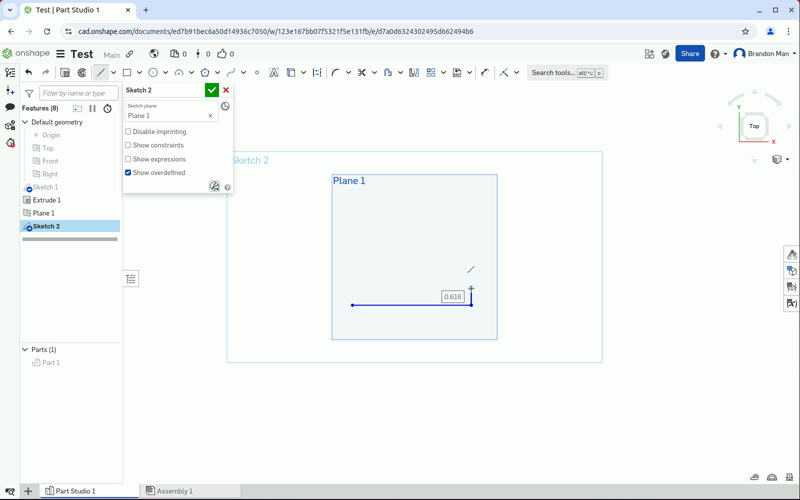
scroll(-6)
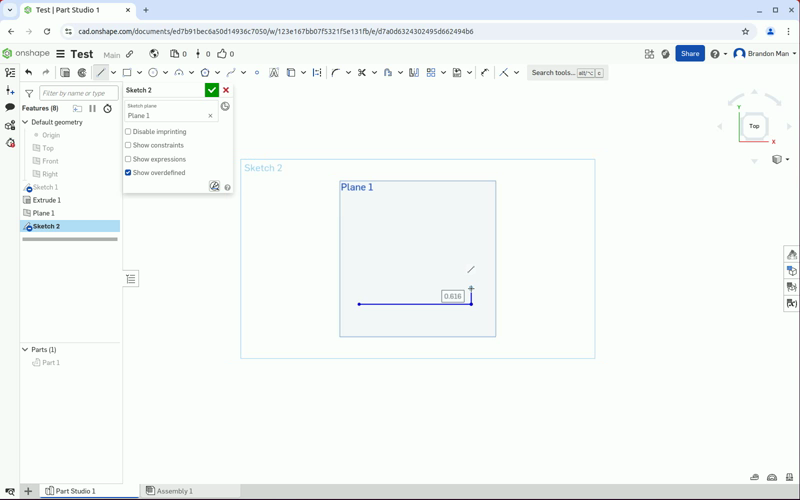
scroll(-6)
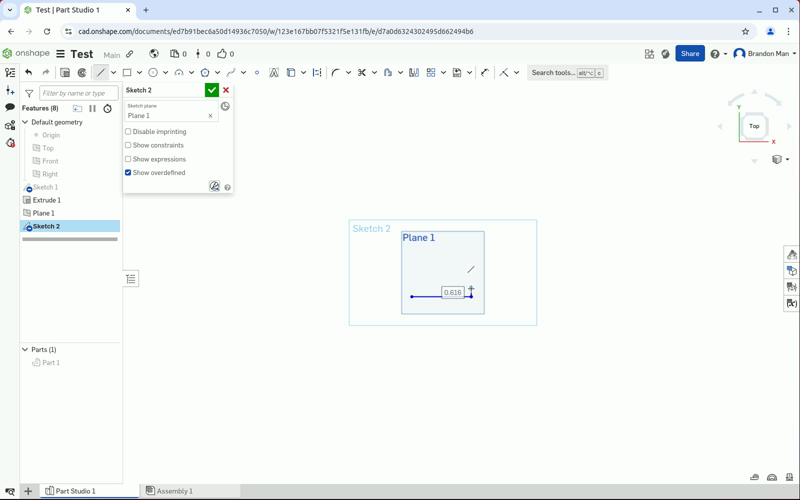
scroll(-6)
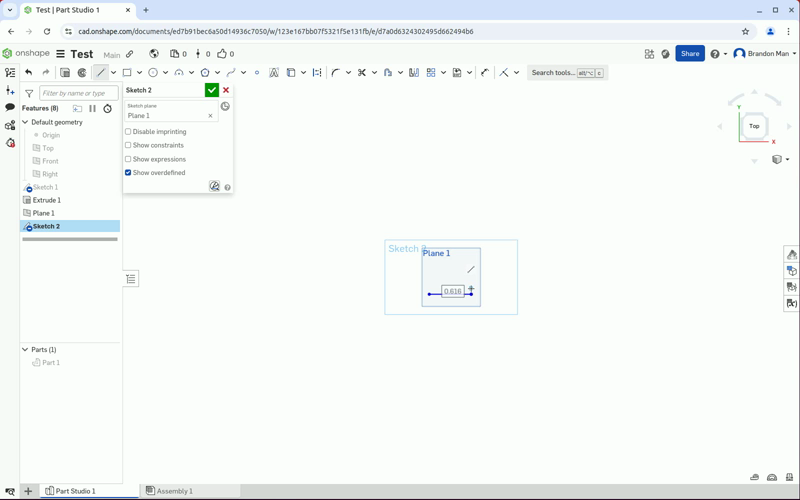
scroll(-6)
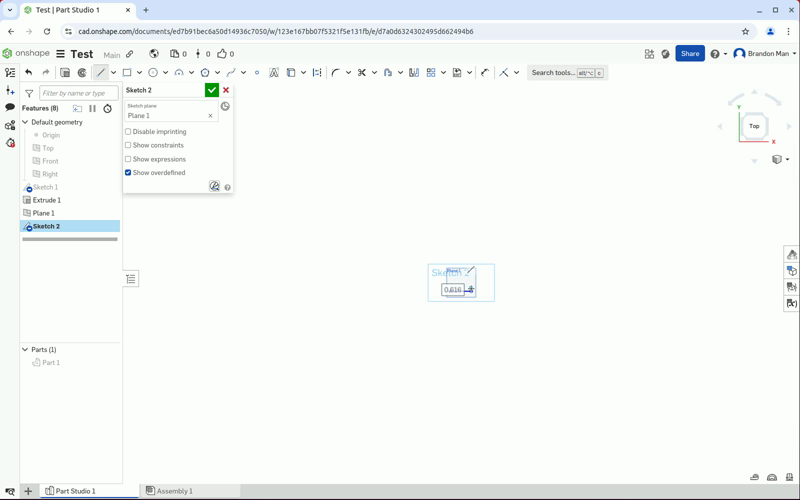
key_up(shift)
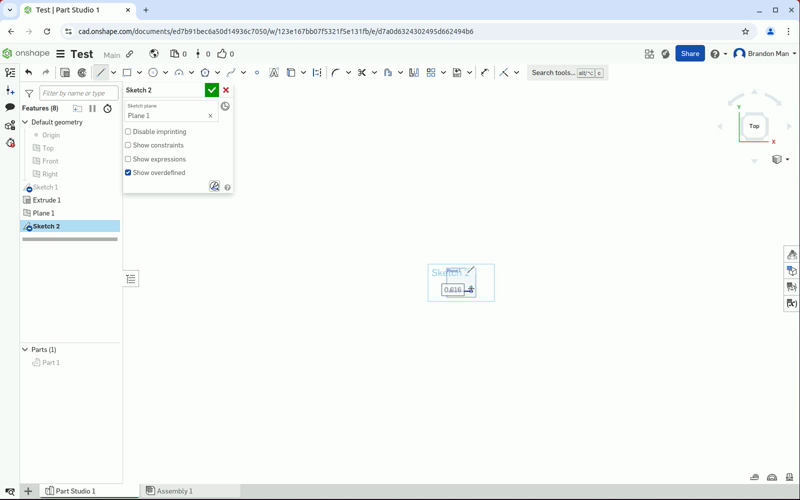
key_down(shift)
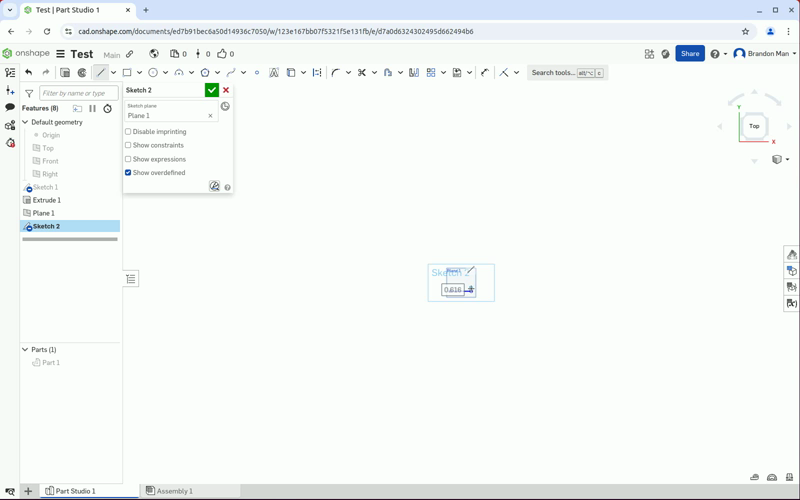
mouse_move(501, 288)
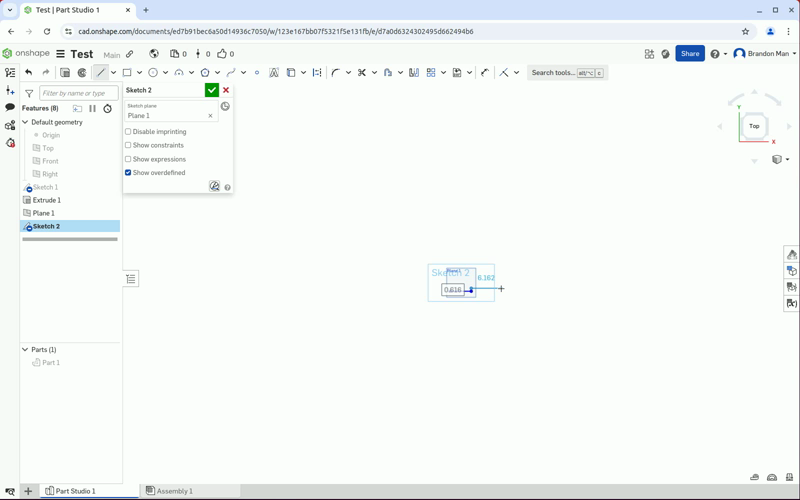
mouse_move(450, 288)
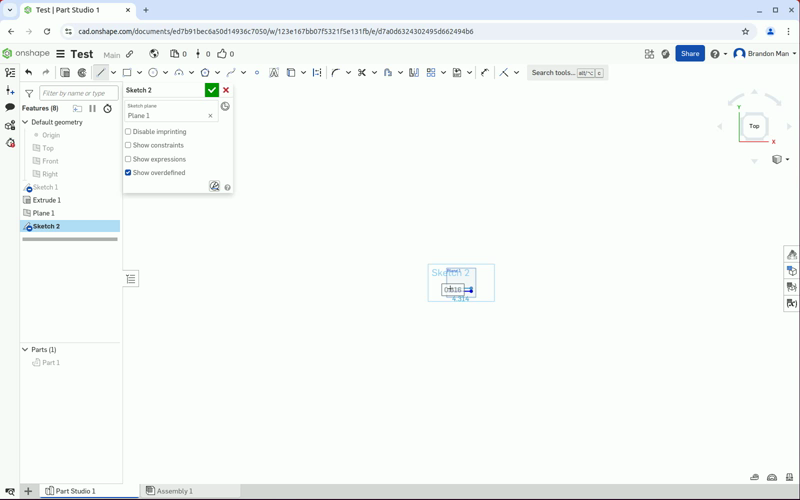
scroll(6)
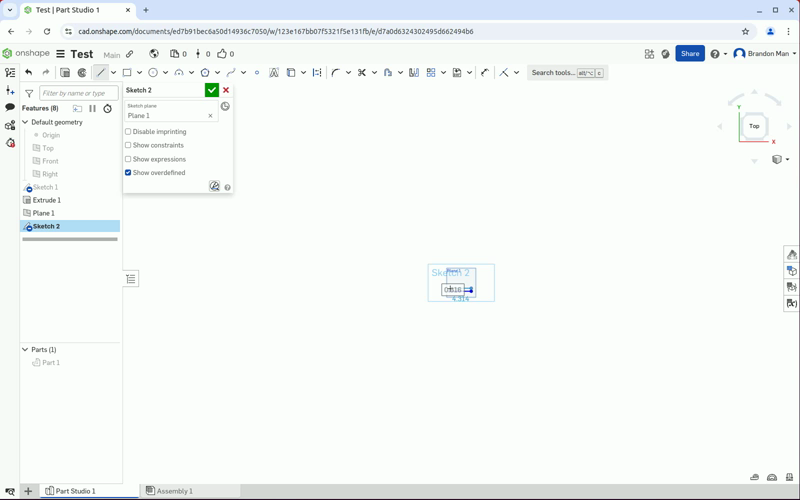
scroll(6)
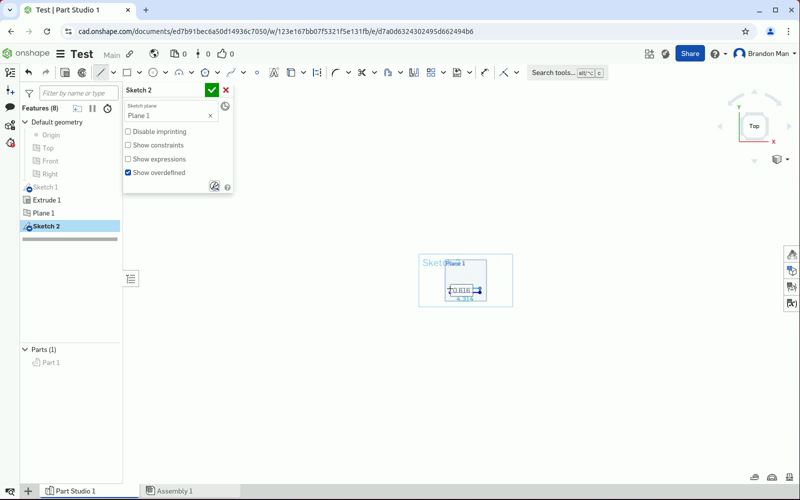
scroll(6)
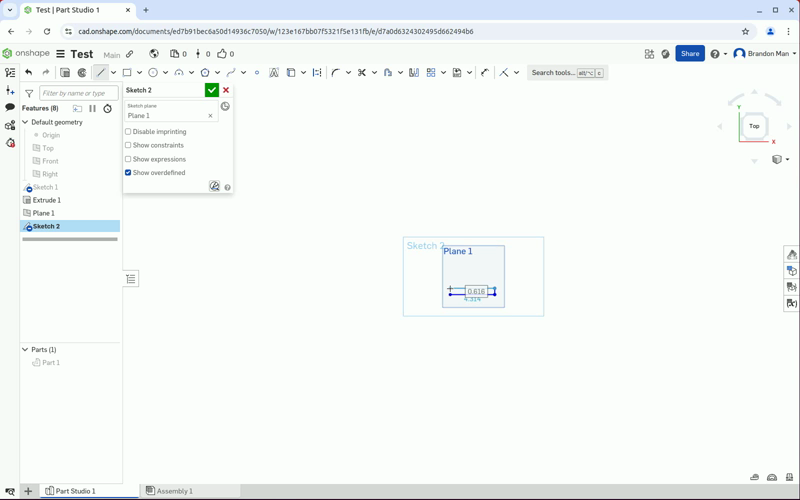
scroll(6)
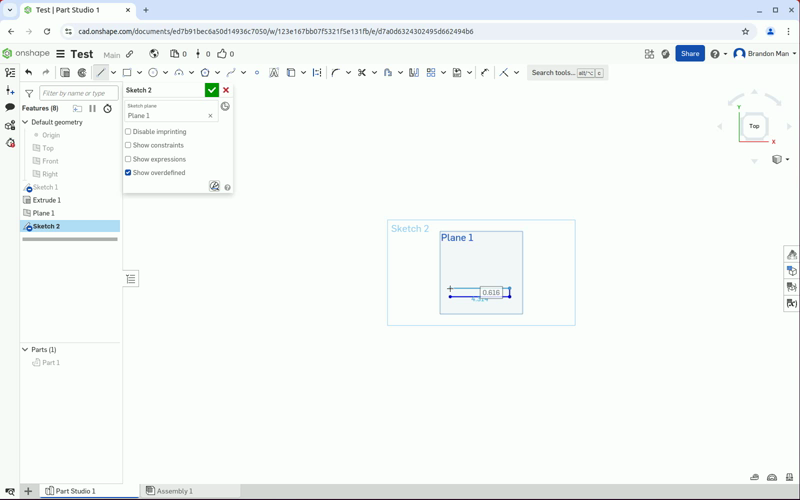
scroll(6)
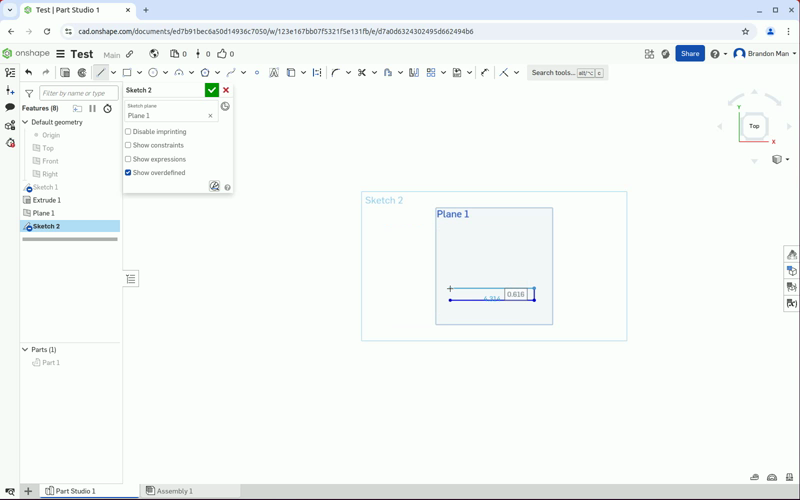
scroll(6)
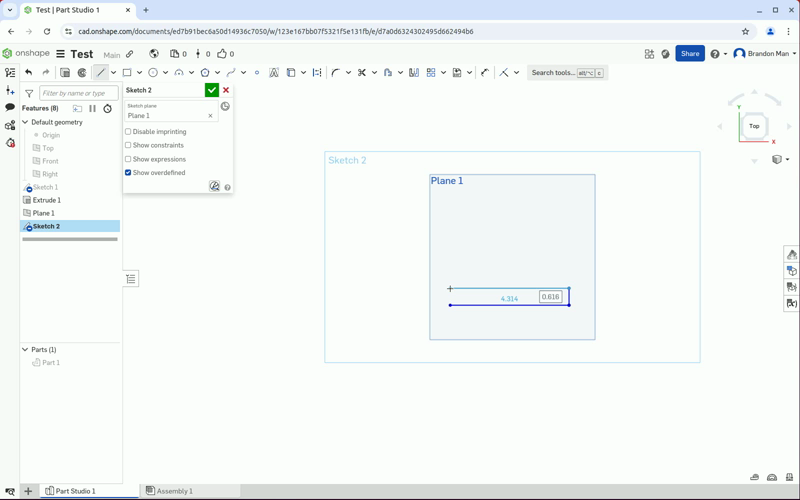
scroll(6)
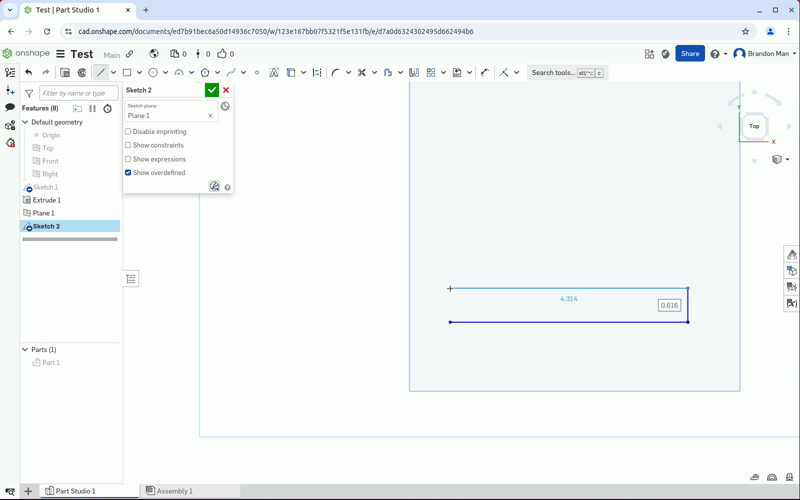
click(450, 288)
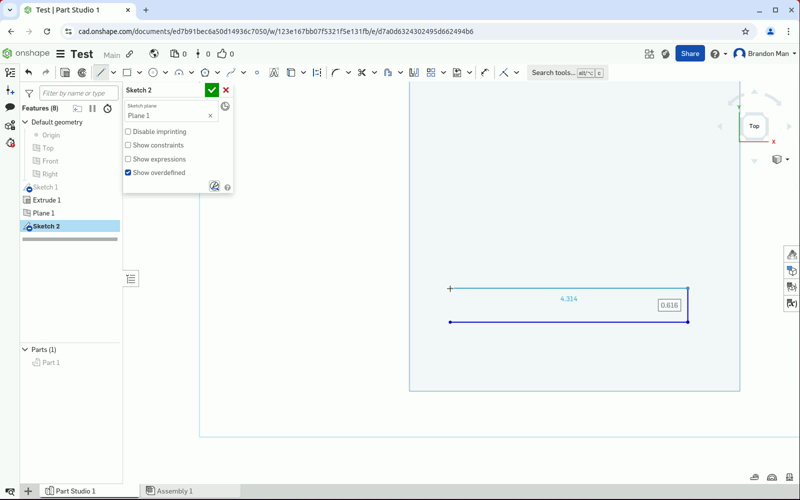
scroll(-6)
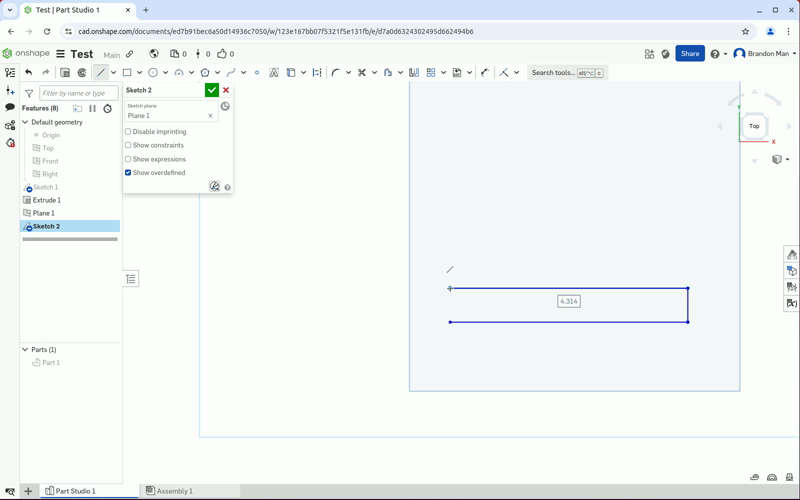
scroll(-6)
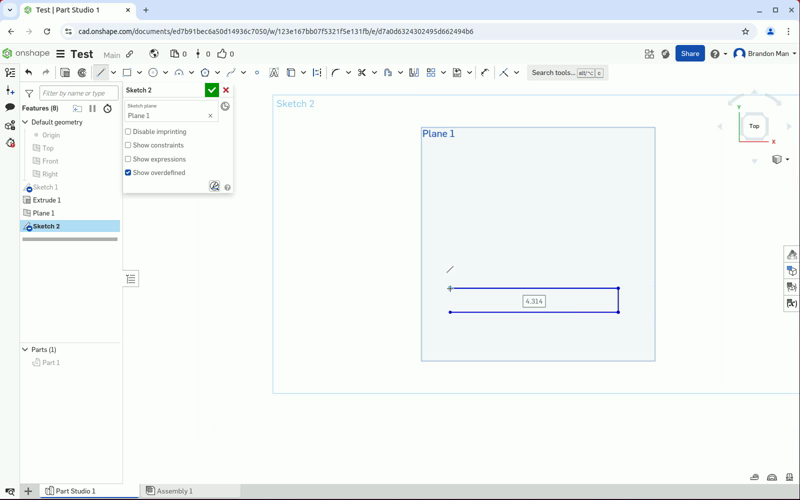
scroll(-6)
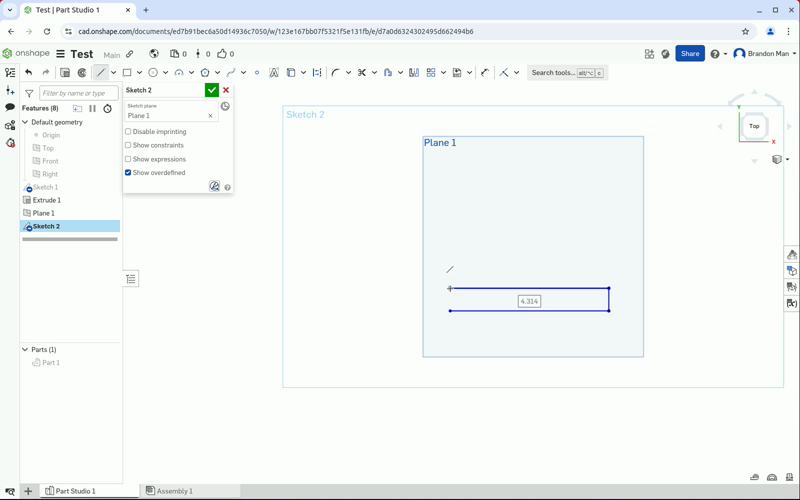
scroll(-6)
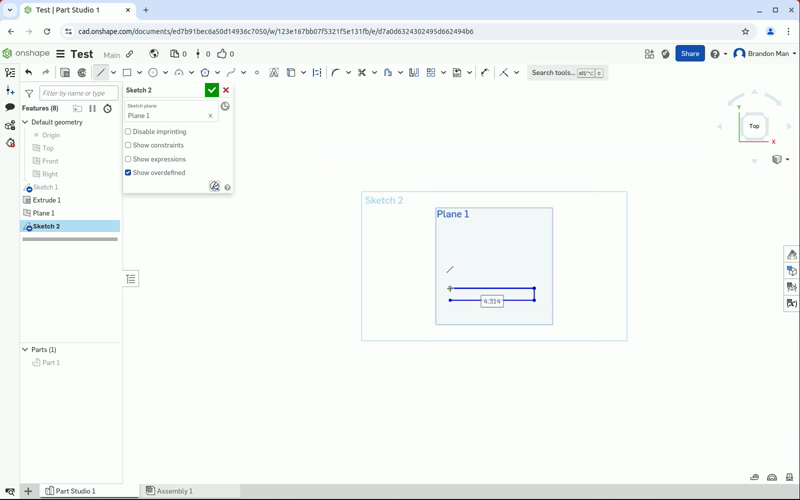
scroll(-6)
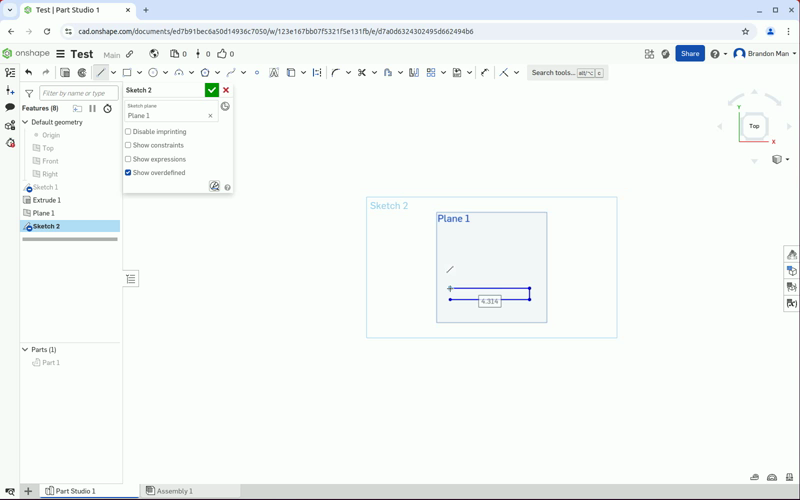
scroll(-6)
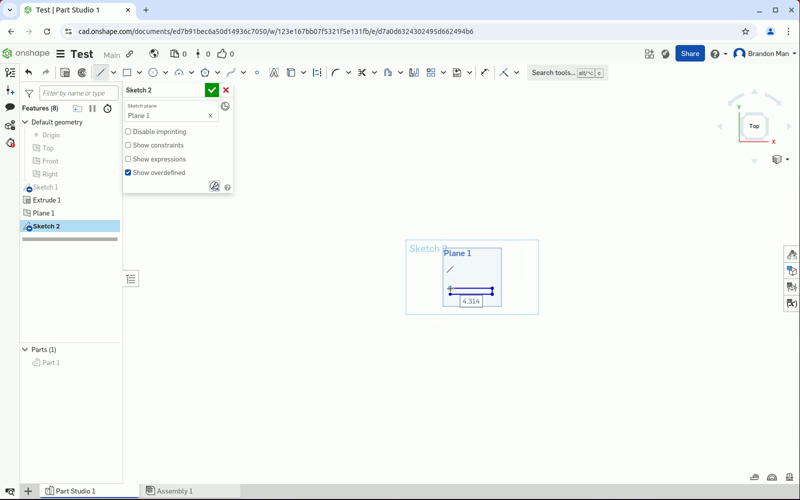
scroll(-6)
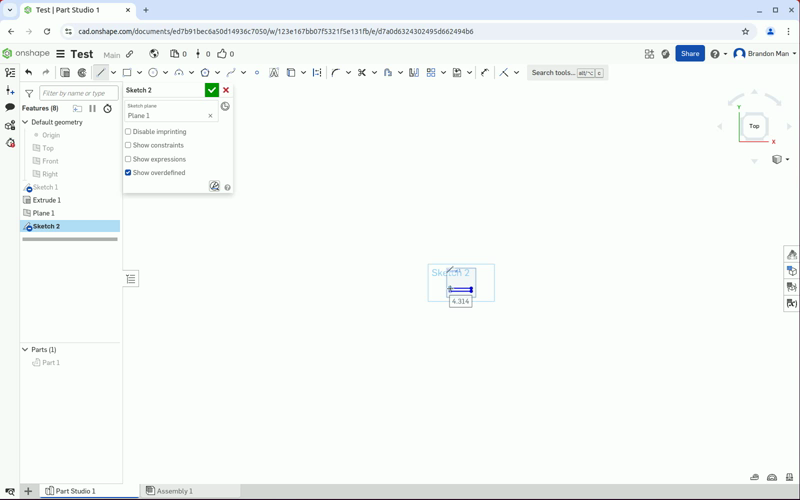
key_up(shift)
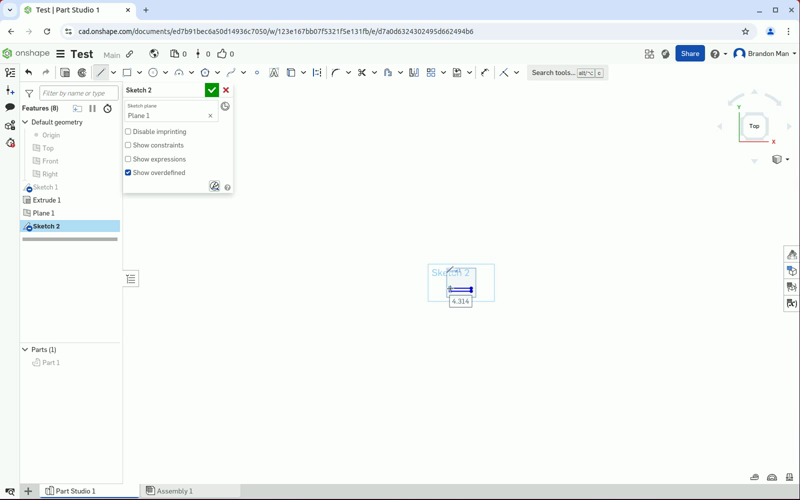
mouse_move(480, 288)
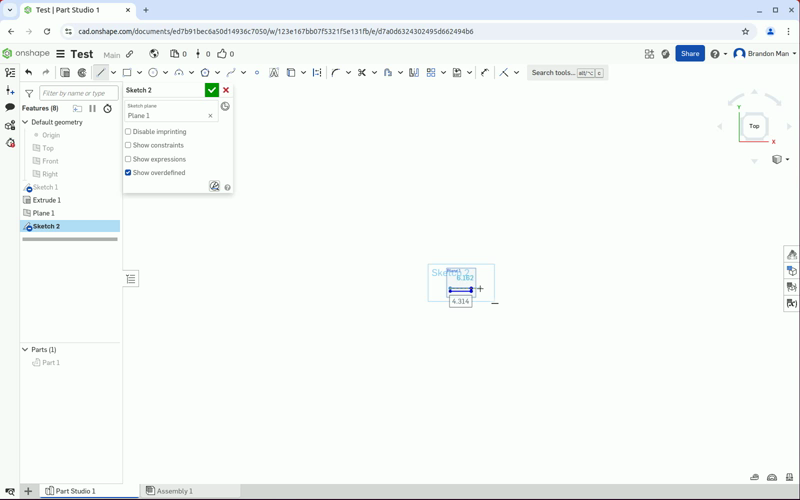
key_down(shift)
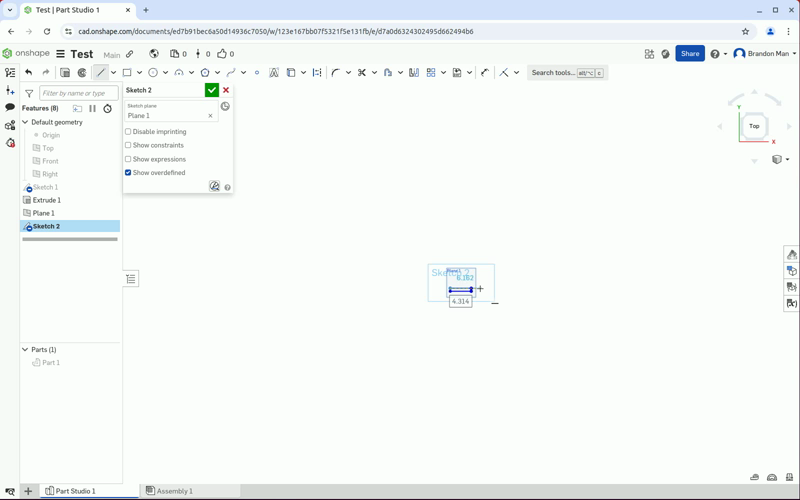
mouse_move(450, 291)
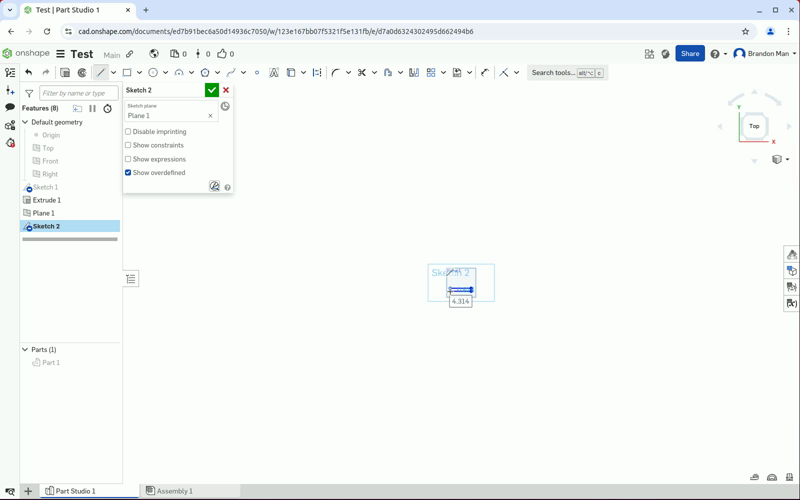
scroll(6)
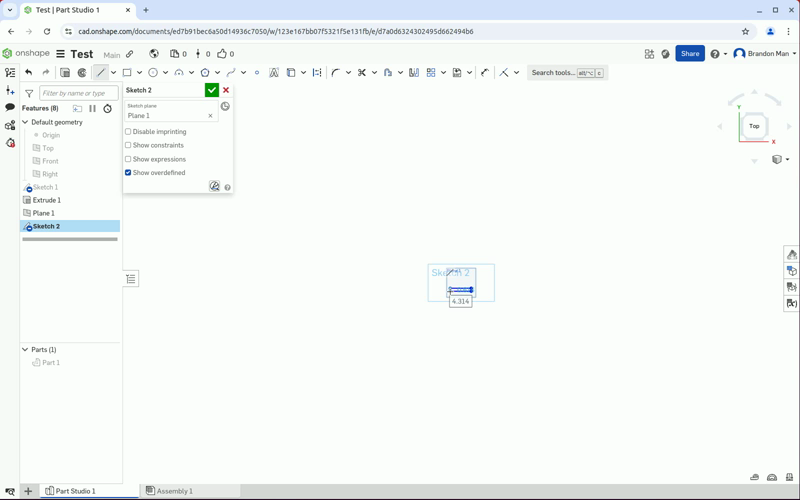
scroll(6)
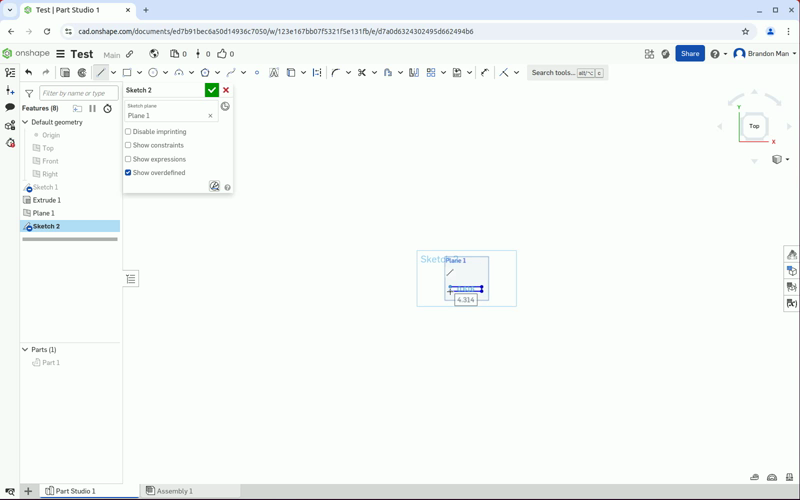
scroll(6)
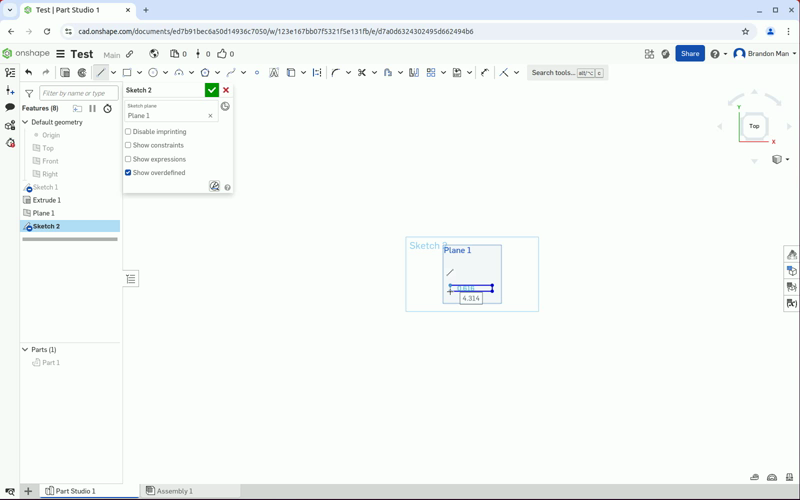
scroll(6)
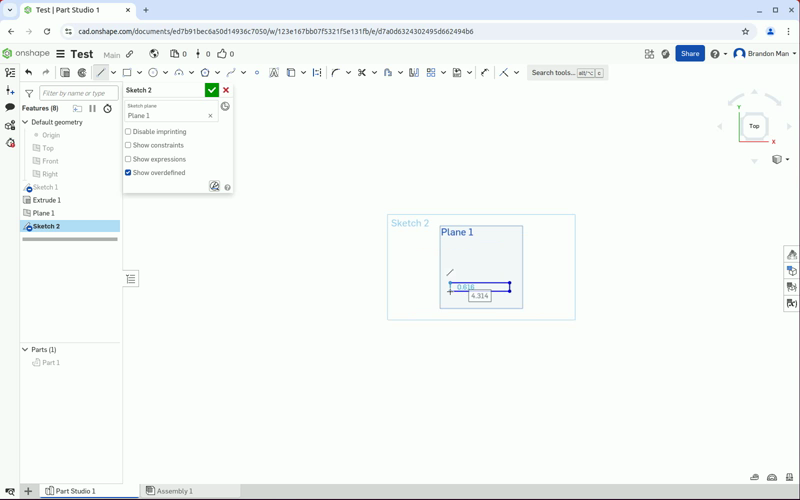
scroll(6)
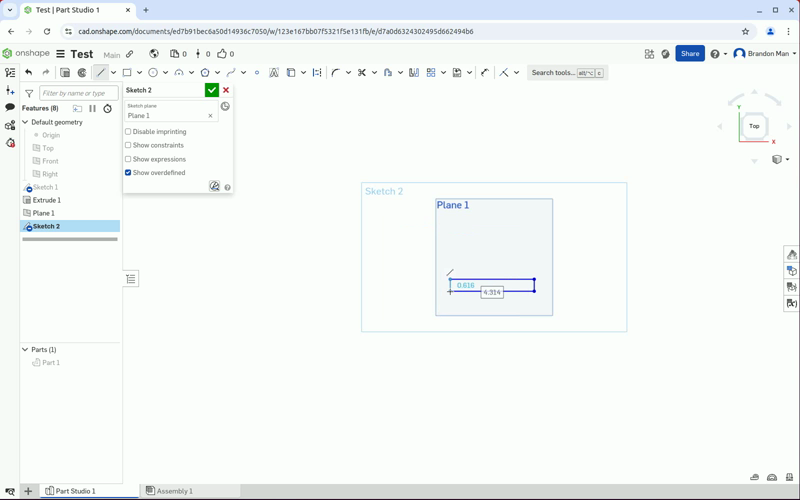
scroll(6)
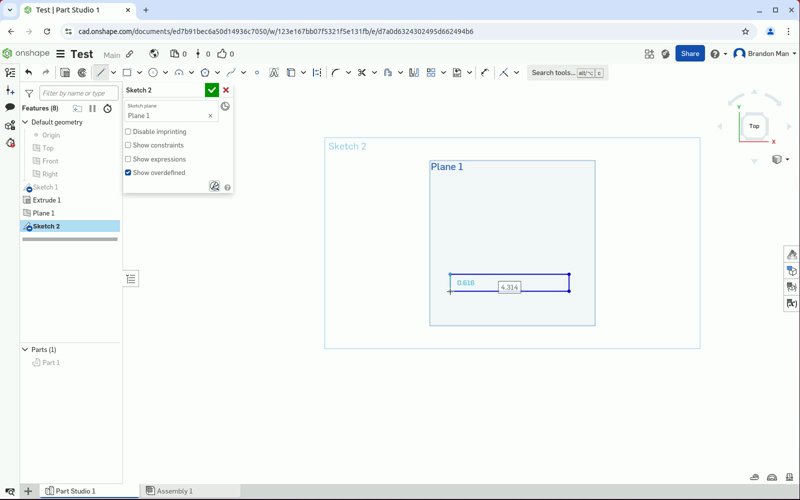
scroll(6)
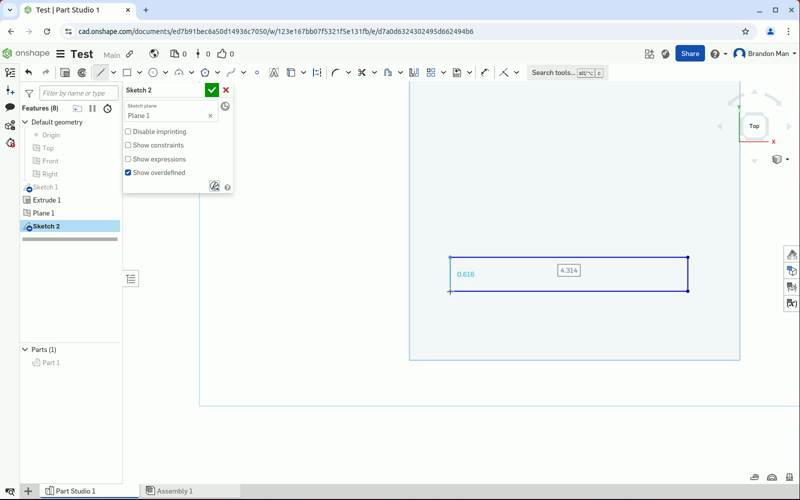
key_up(shift)
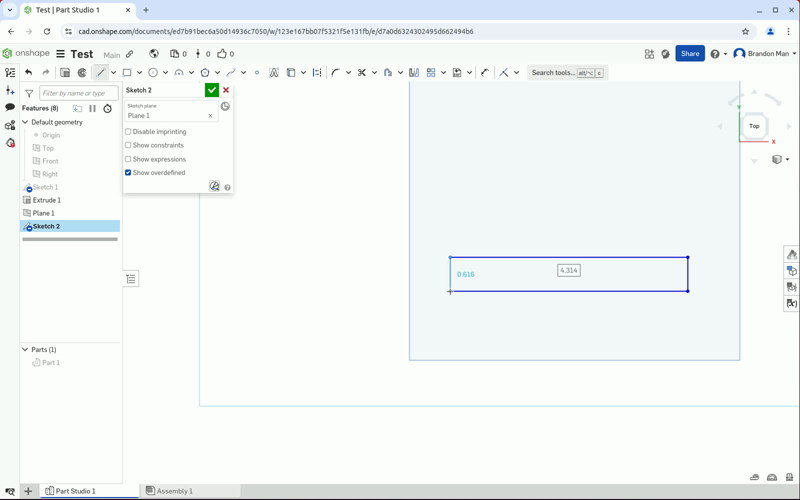
click(450, 291)
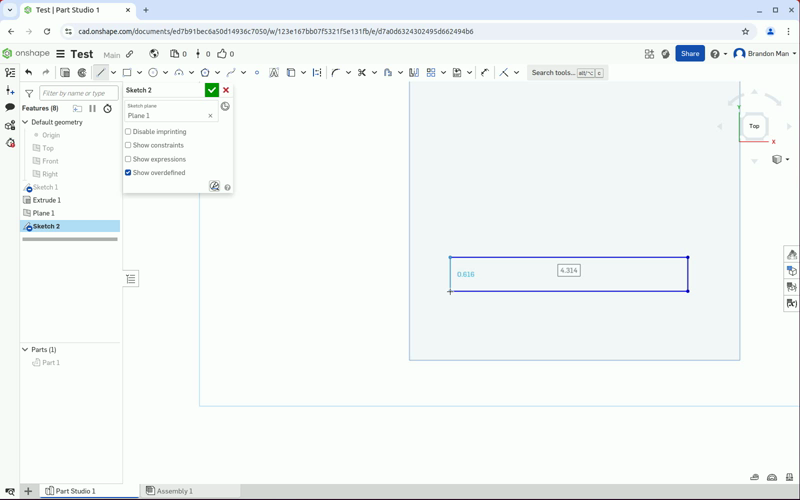
scroll(-6)
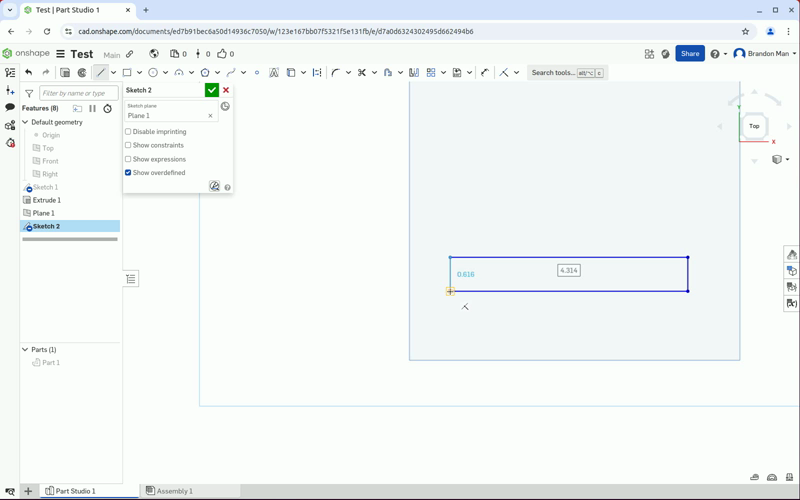
scroll(-6)
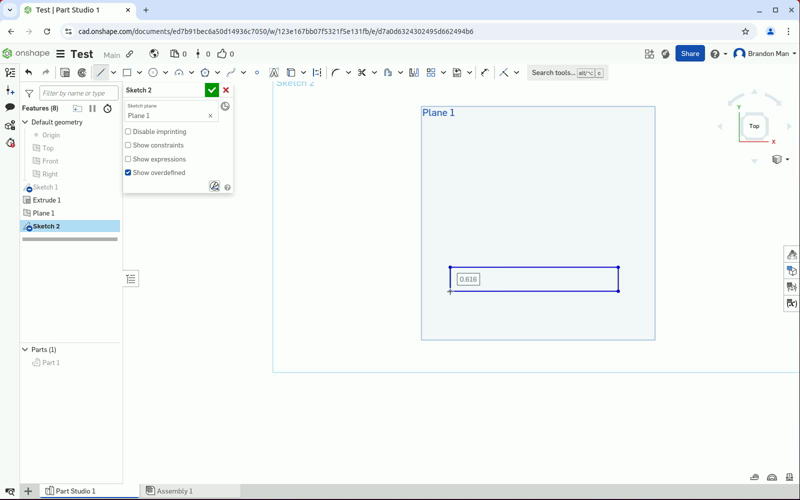
scroll(-6)
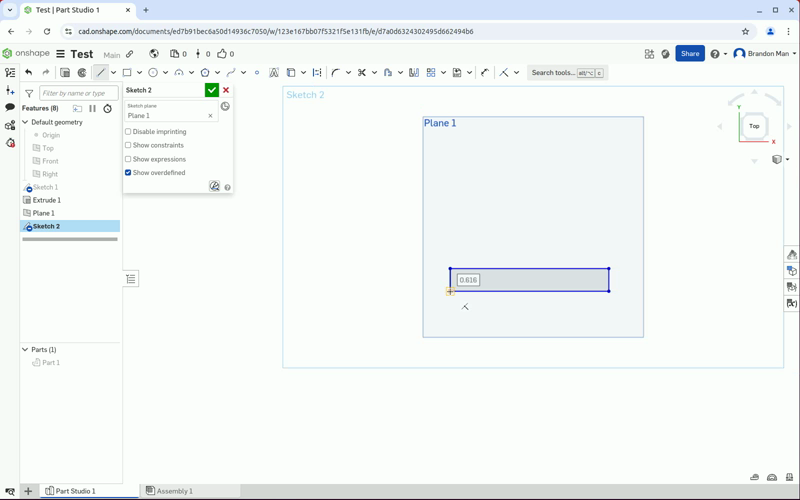
scroll(-6)
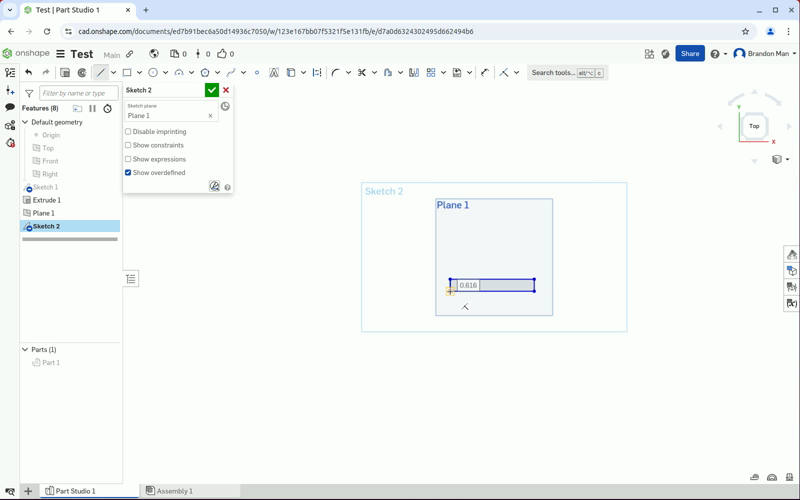
scroll(-6)
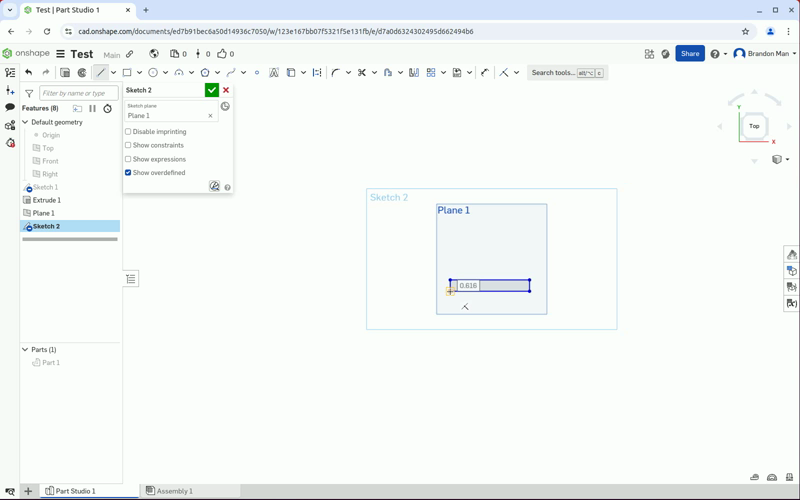
scroll(-6)
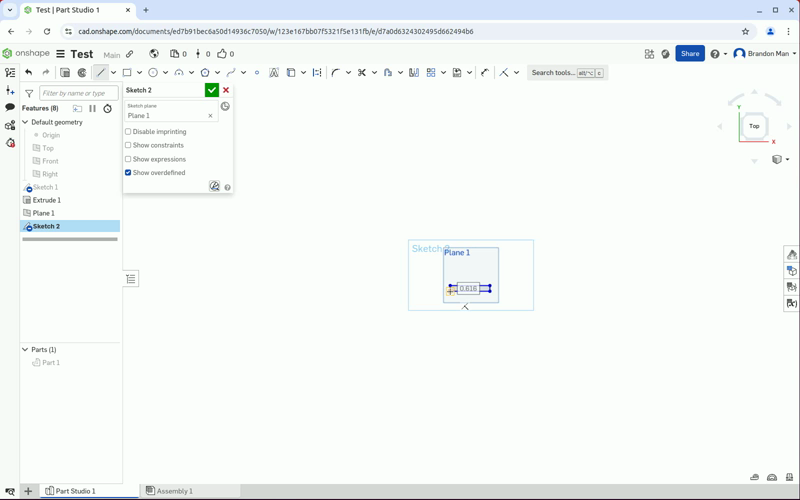
scroll(-6)
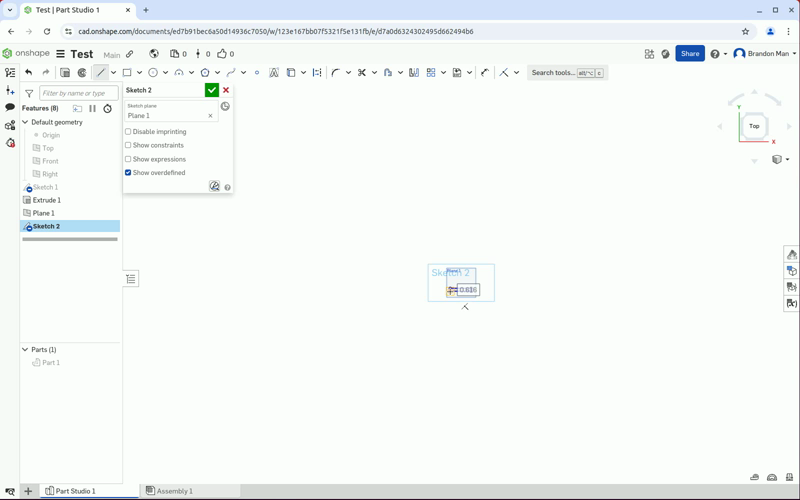
key(esc)
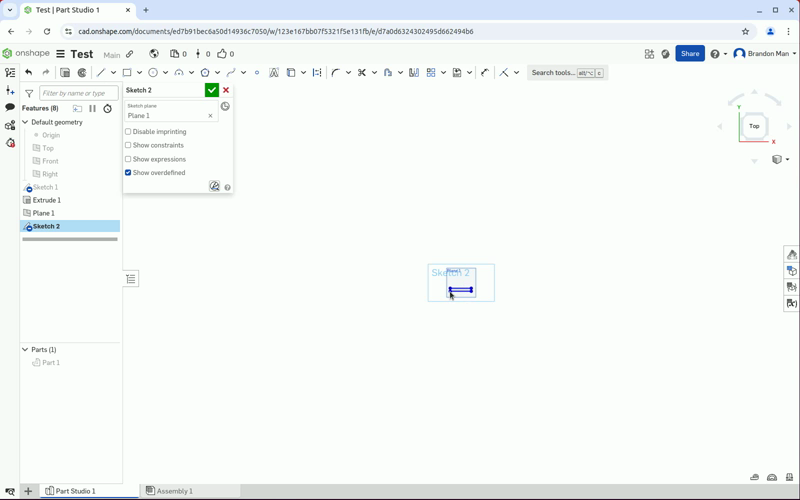
mouse_move(466, 291)
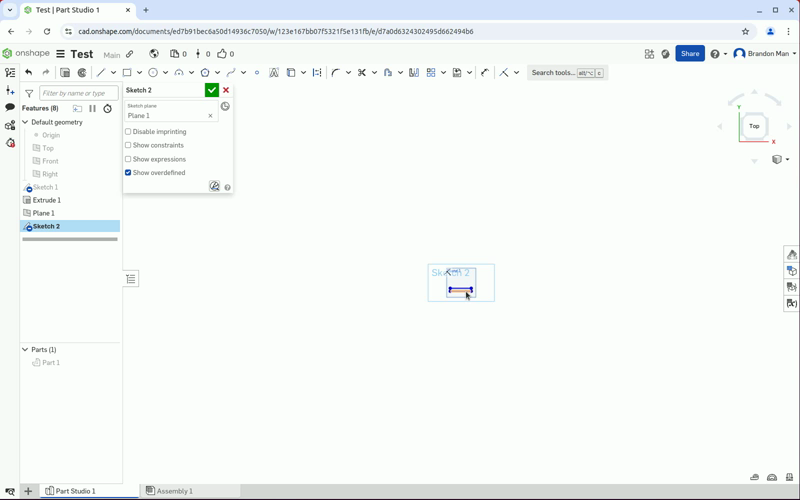
scroll(6)
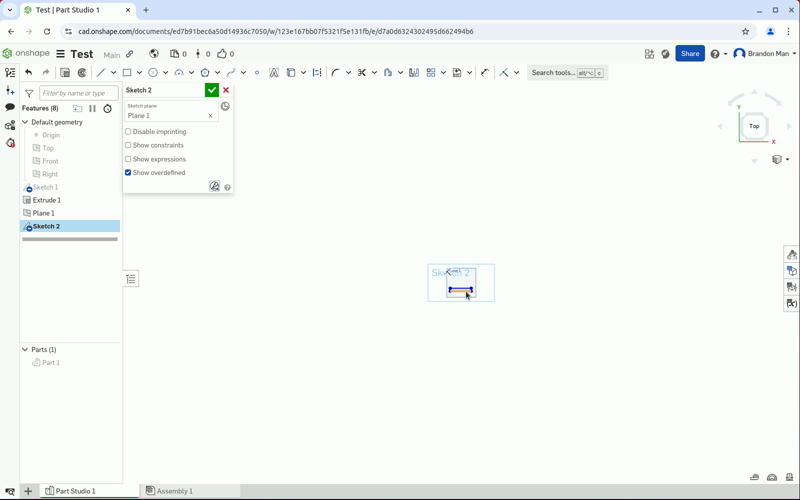
scroll(6)
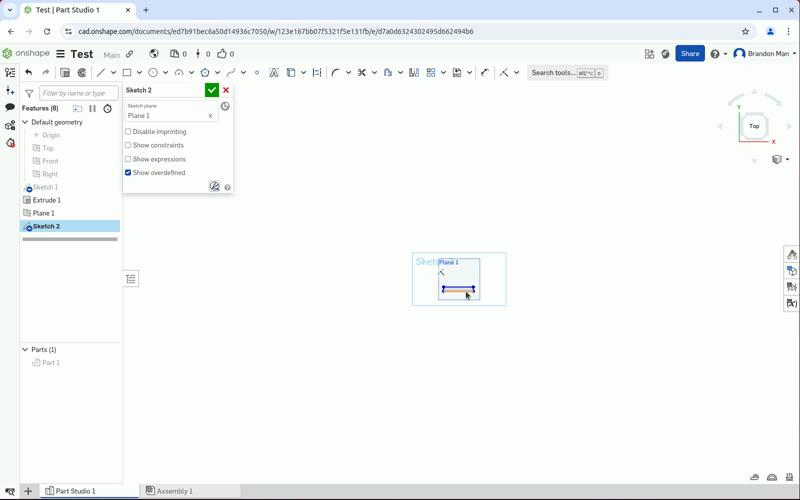
scroll(6)
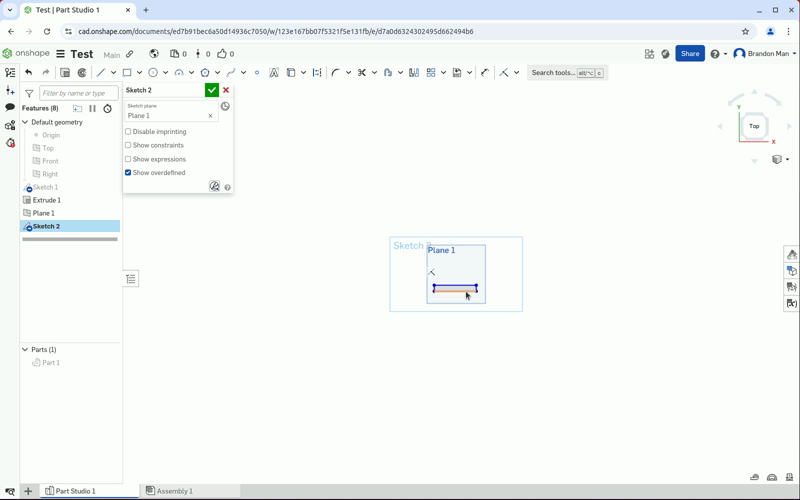
scroll(6)
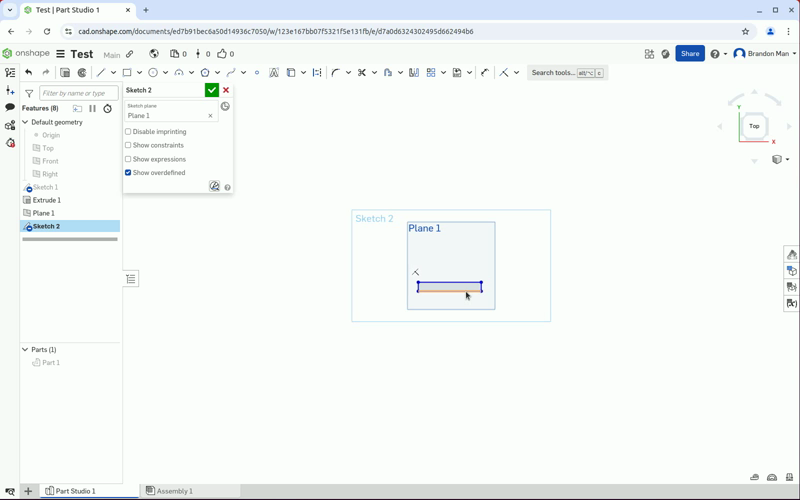
scroll(6)
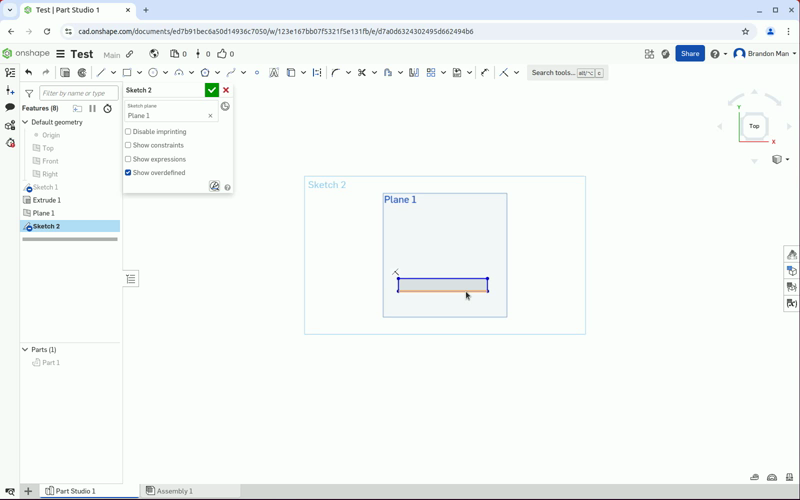
scroll(6)
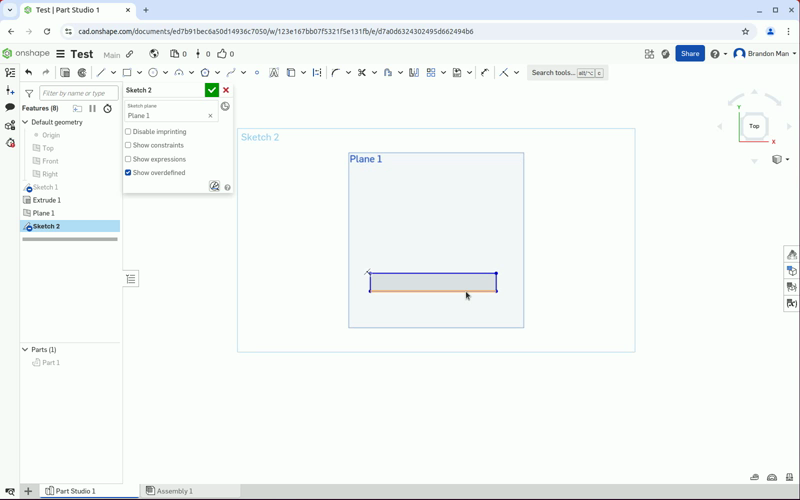
scroll(6)
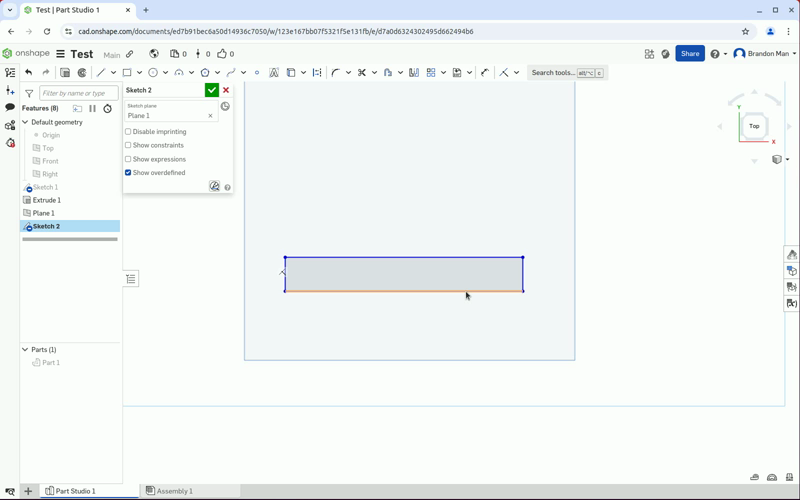
click(466, 291)
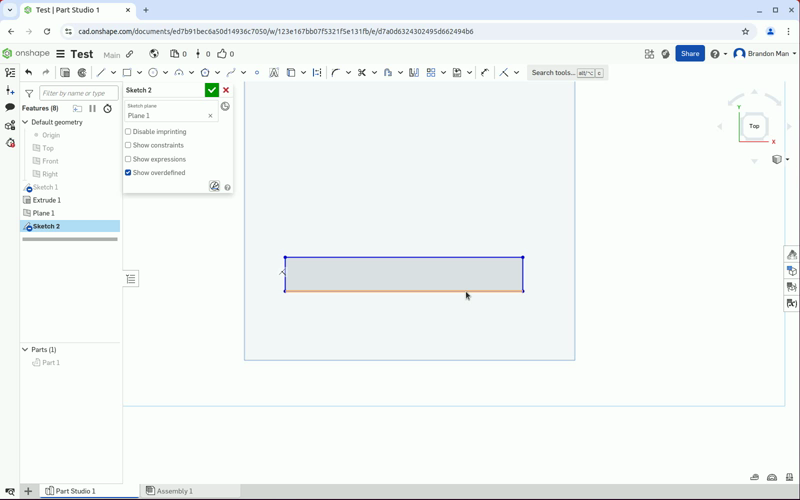
scroll(-6)
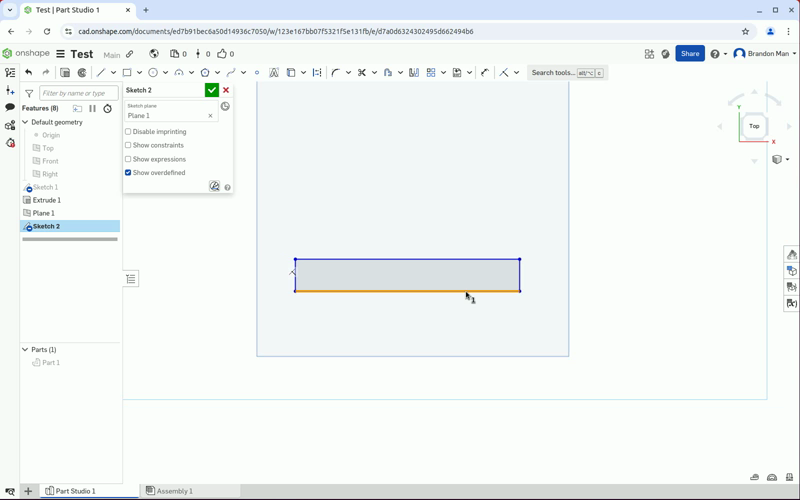
scroll(-6)
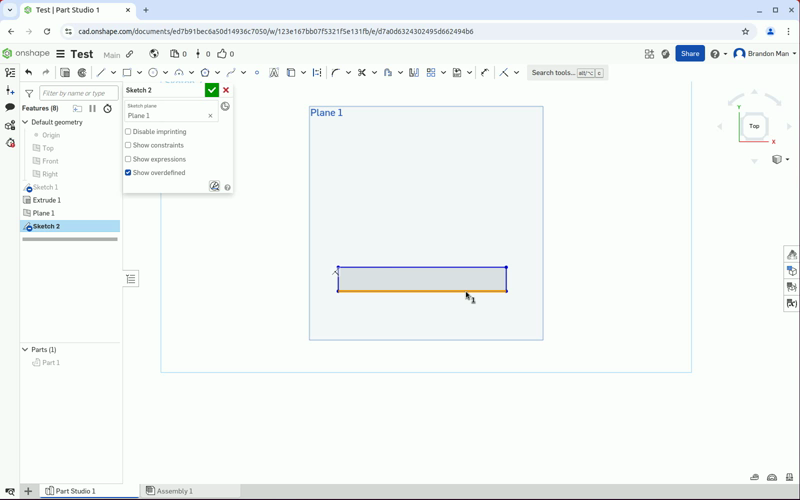
scroll(-6)
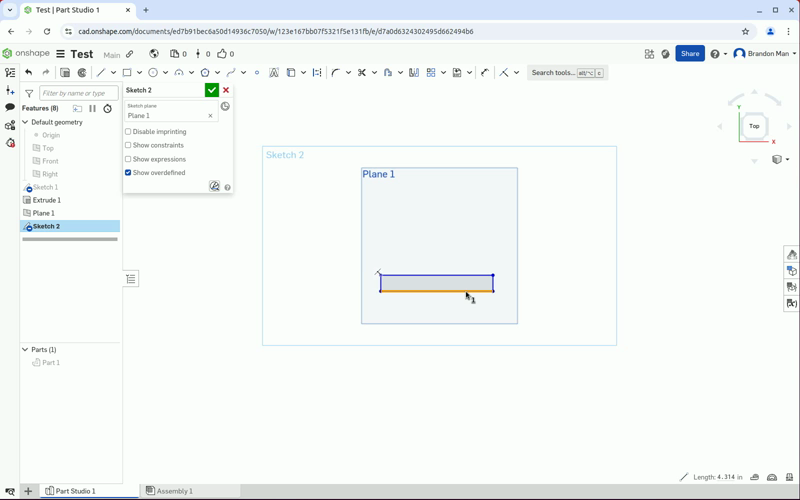
scroll(-6)
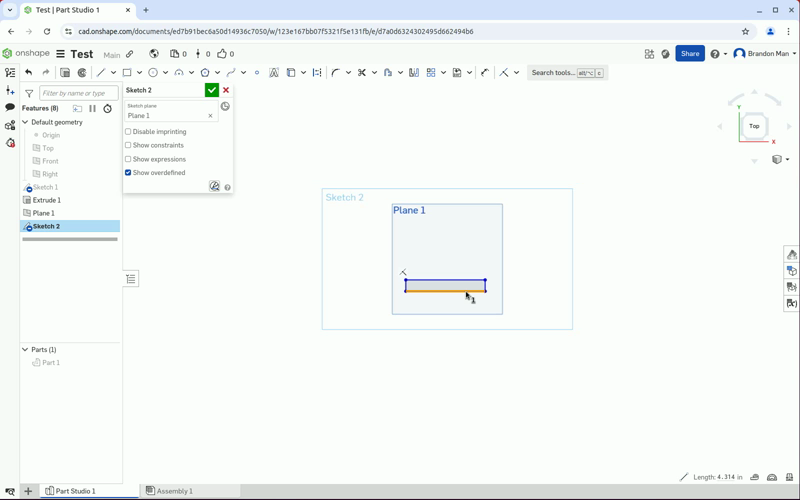
scroll(-6)
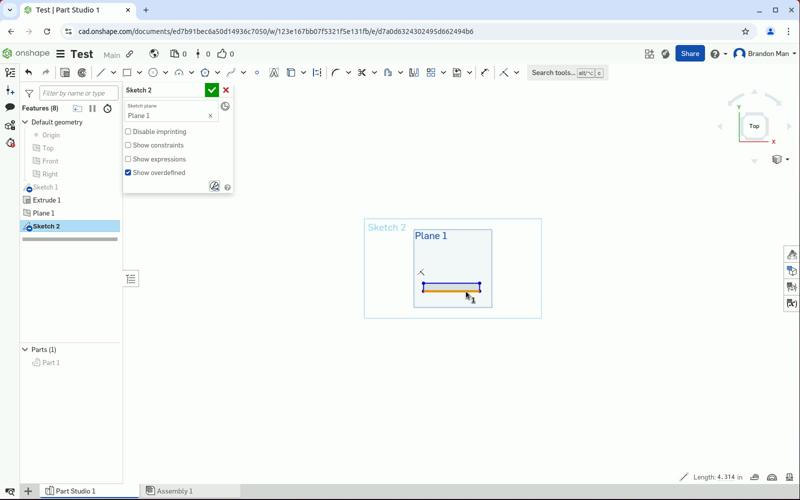
scroll(-6)
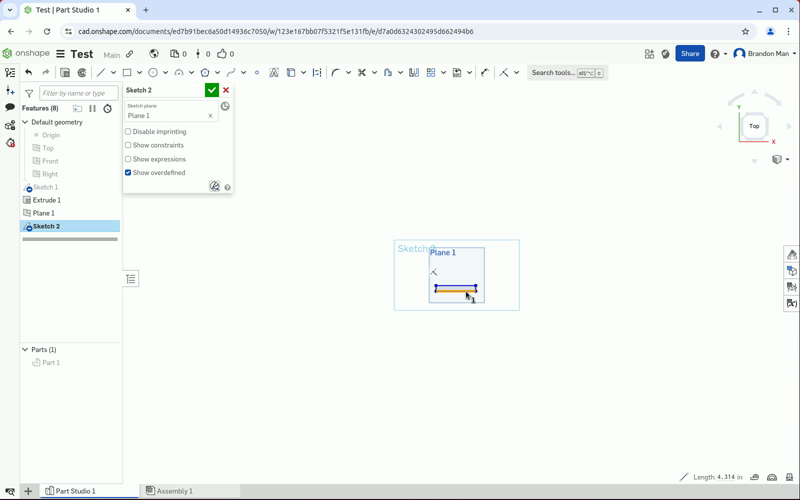
scroll(-6)
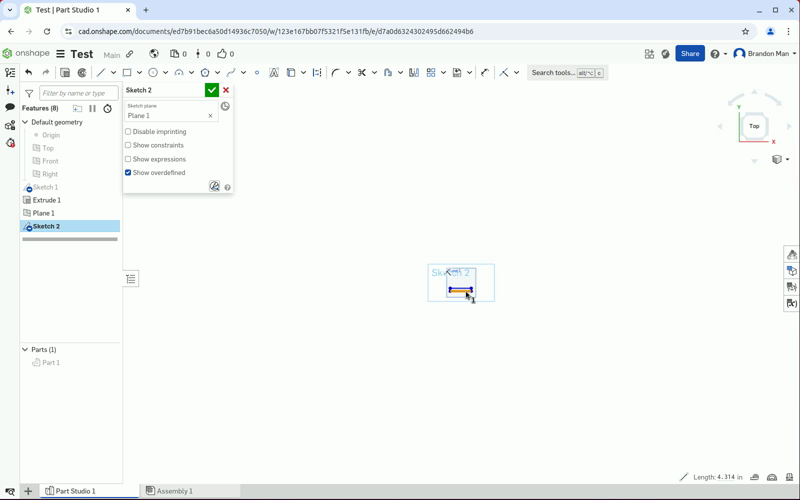
mouse_move(73, 352)
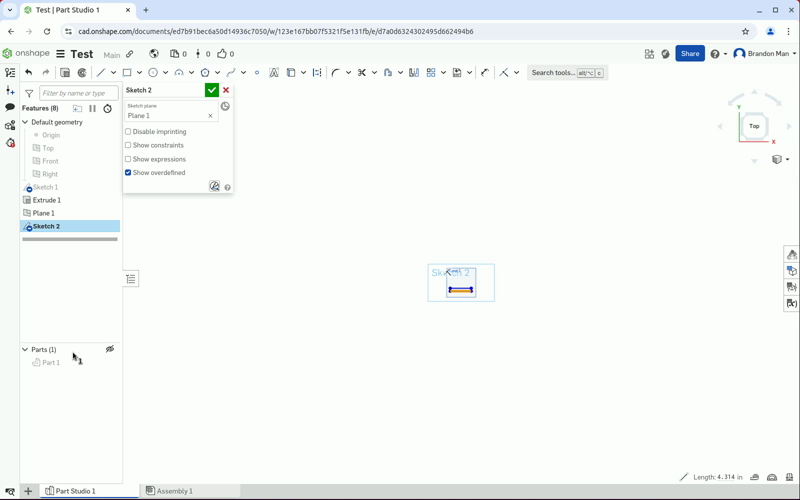
key(shift+y)
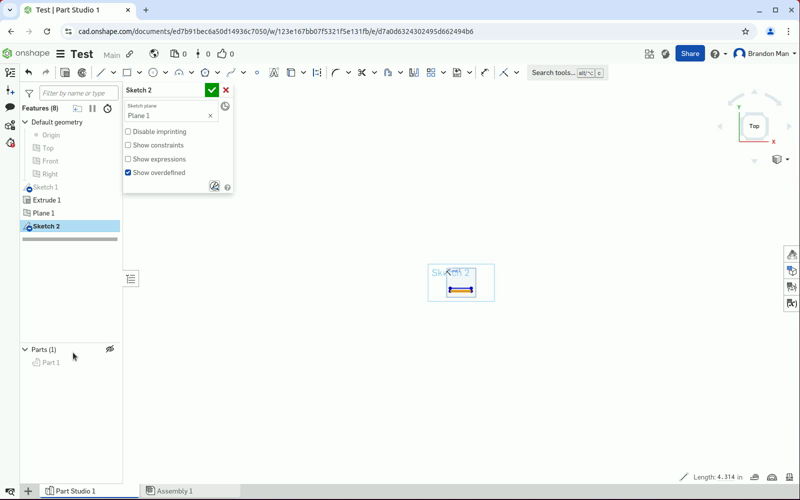
key(shift+e)
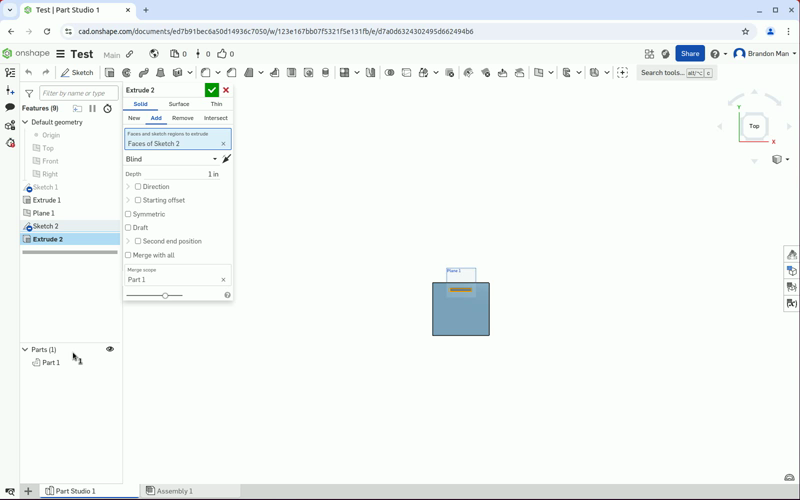
mouse_move(143, 106)
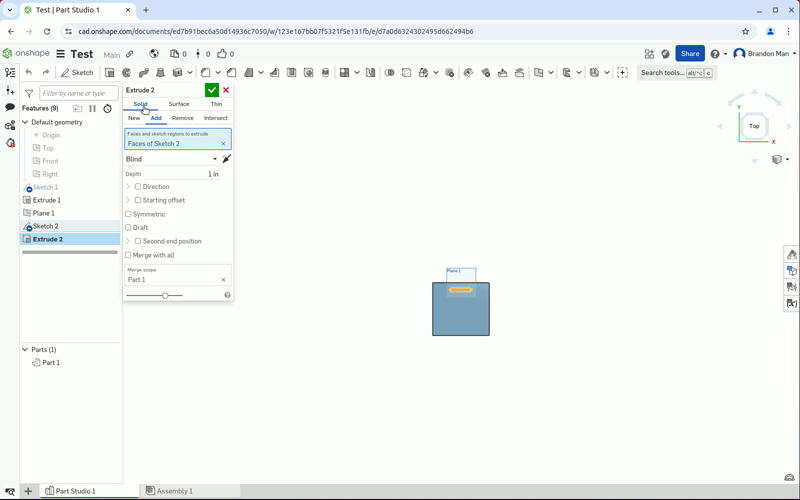
click(143, 106)
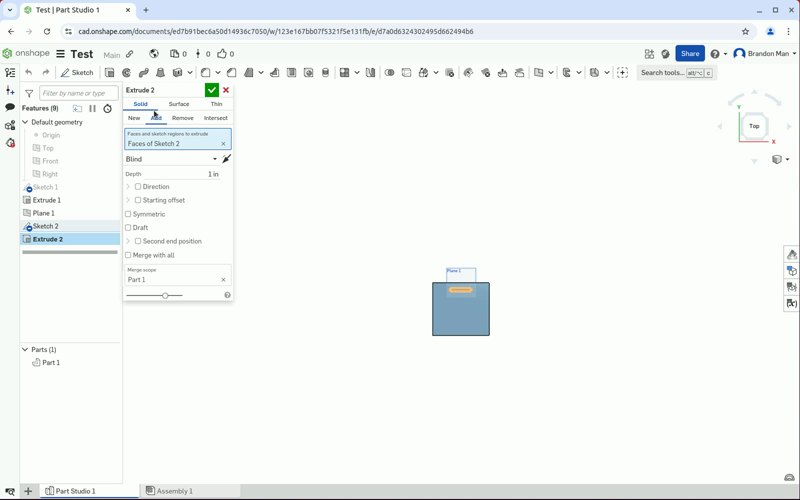
mouse_move(186, 120)
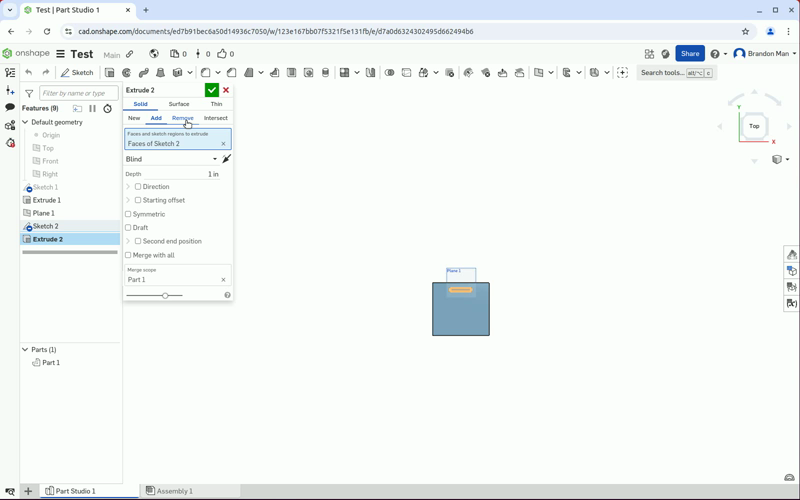
click(186, 120)
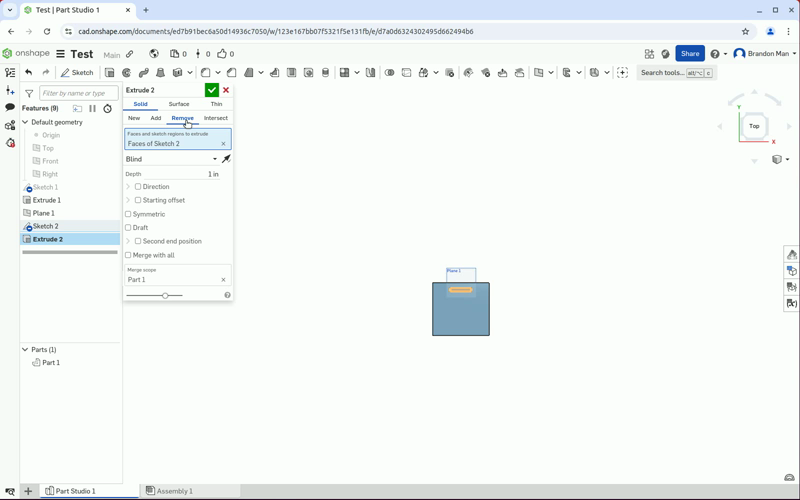
key(tab, 4)
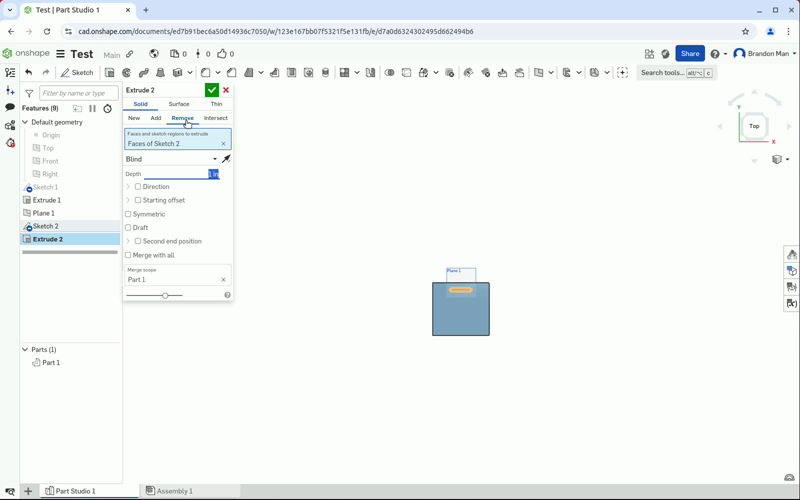
text(5.055)
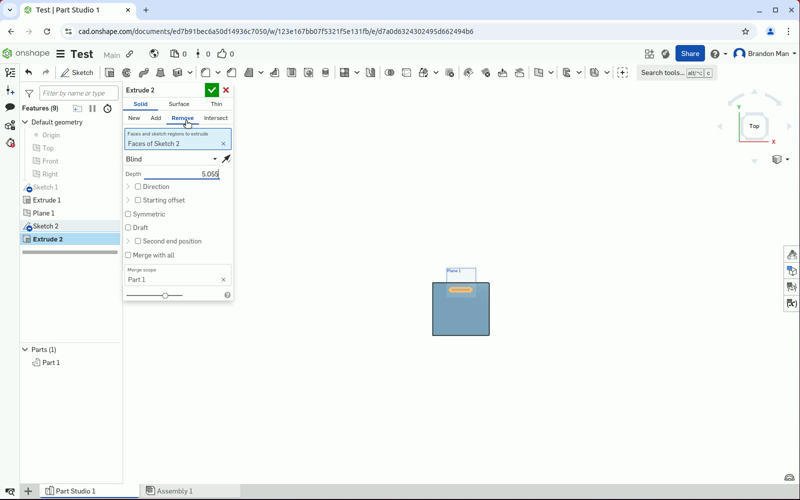
key(tab, 6)
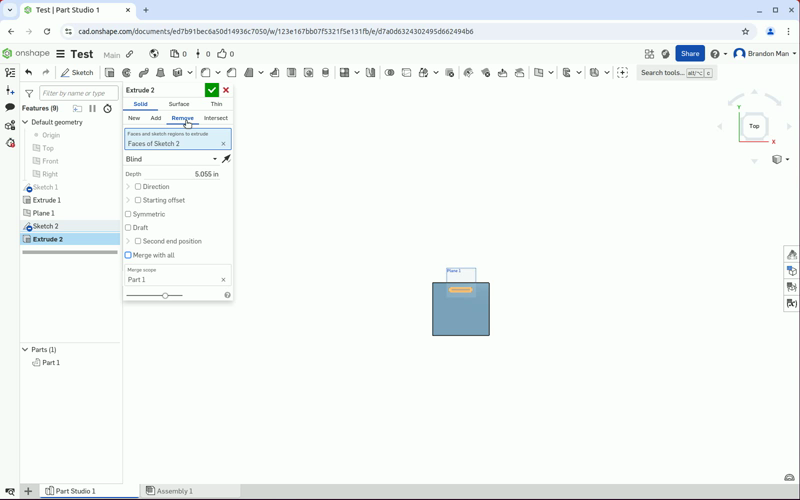
key(space)
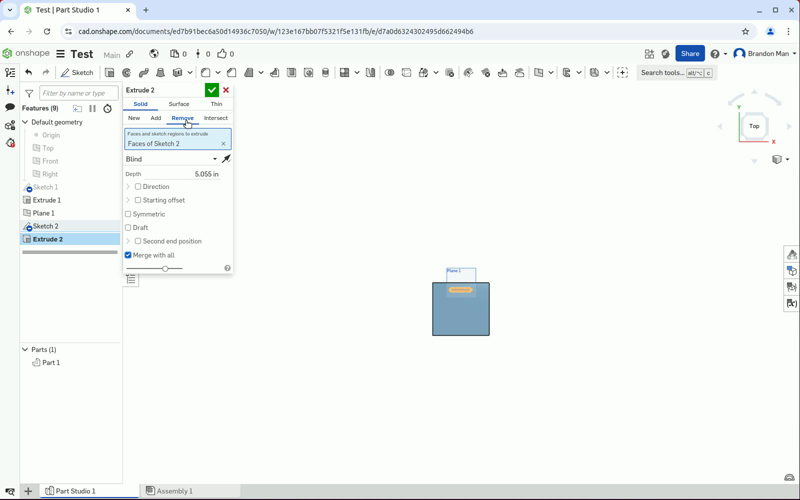
key(enter)
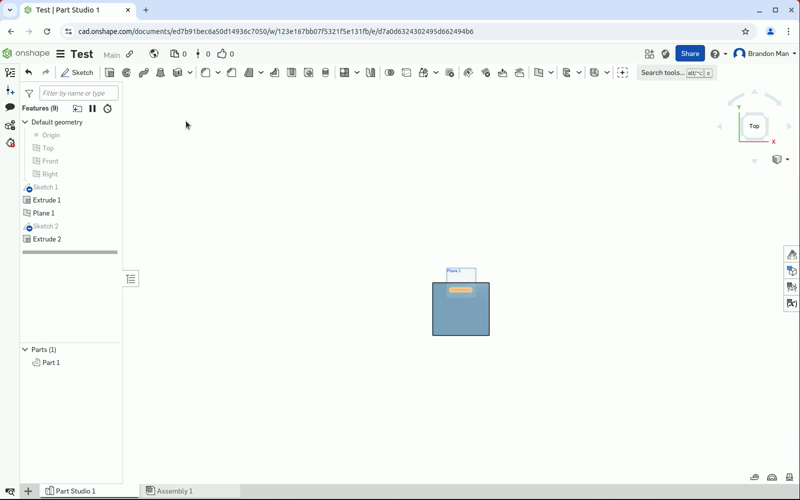
key(shift+h)
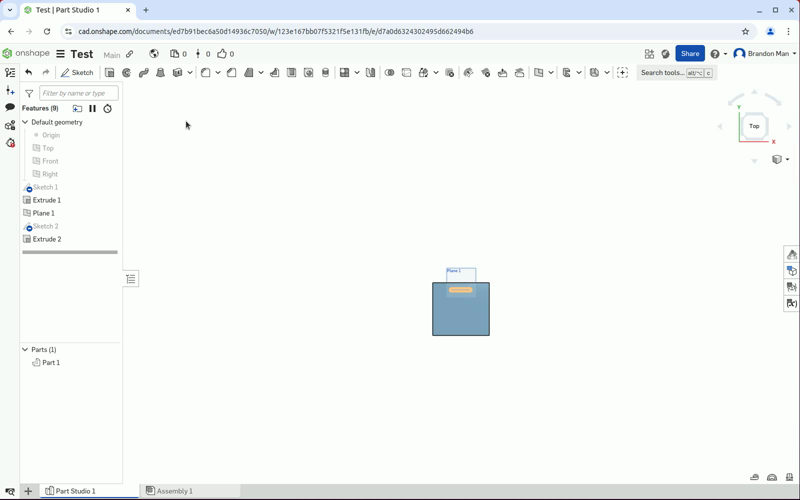
key(shift+h)
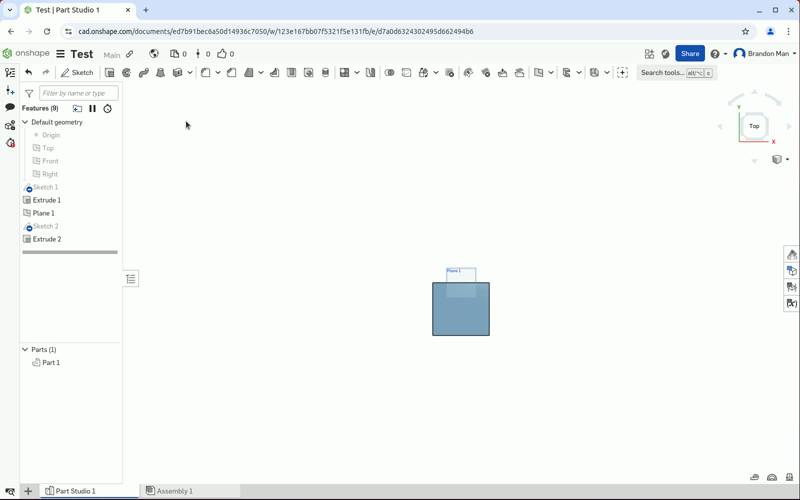
mouse_move(73, 189)
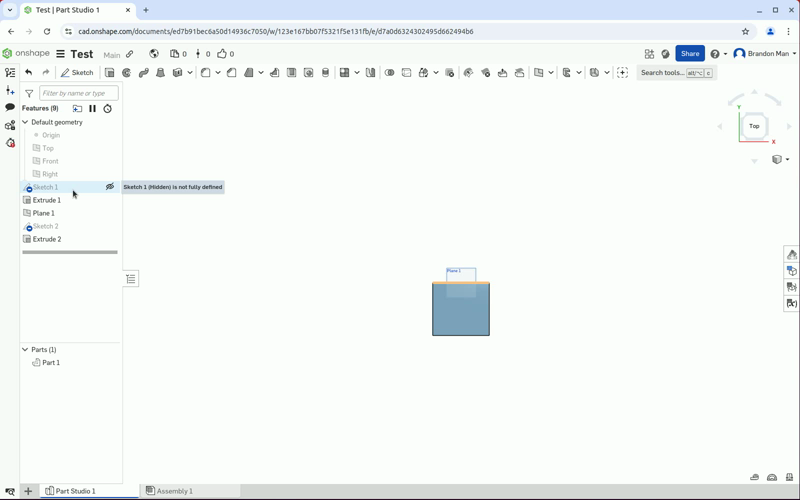
click(73, 189)
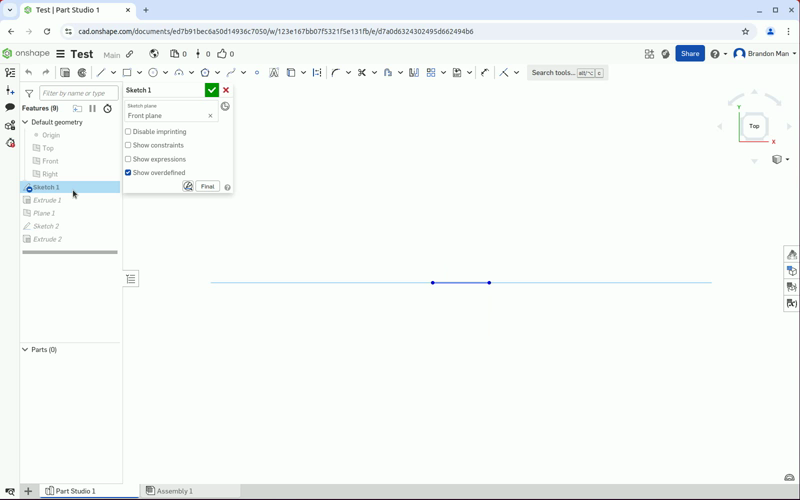
mouse_move(229, 92)
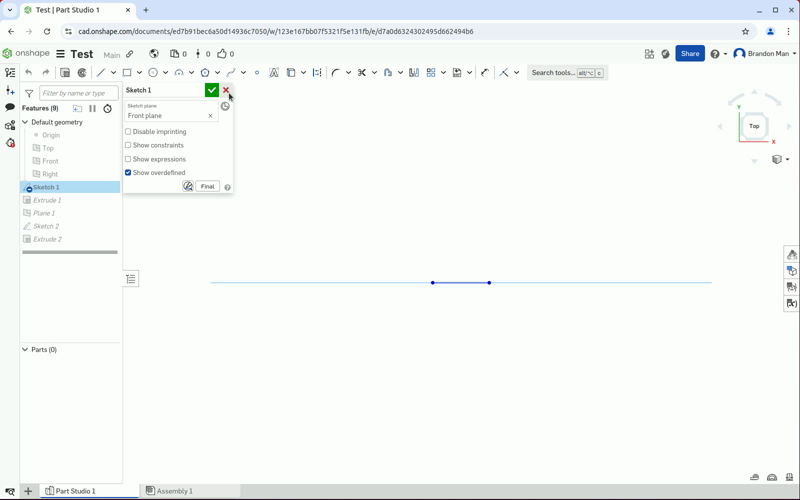
click(229, 92)
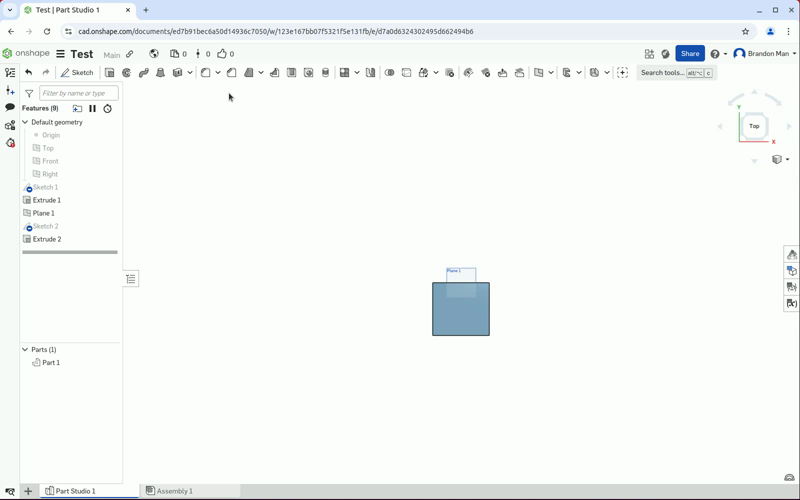
mouse_move(73, 352)
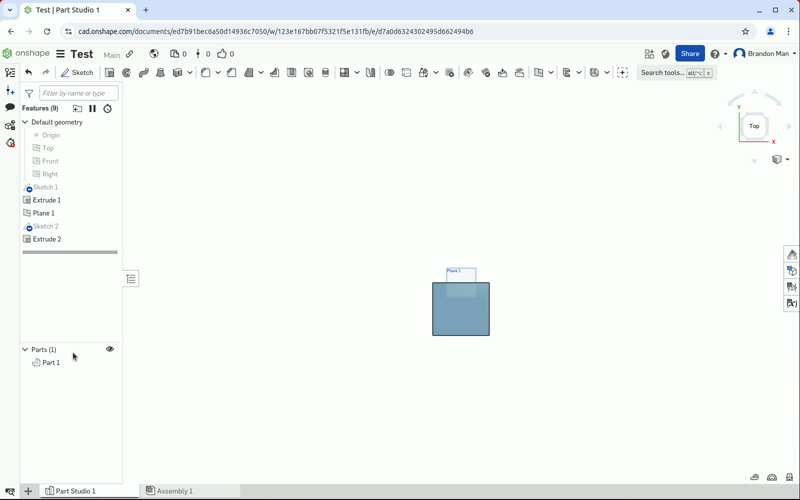
key(y)
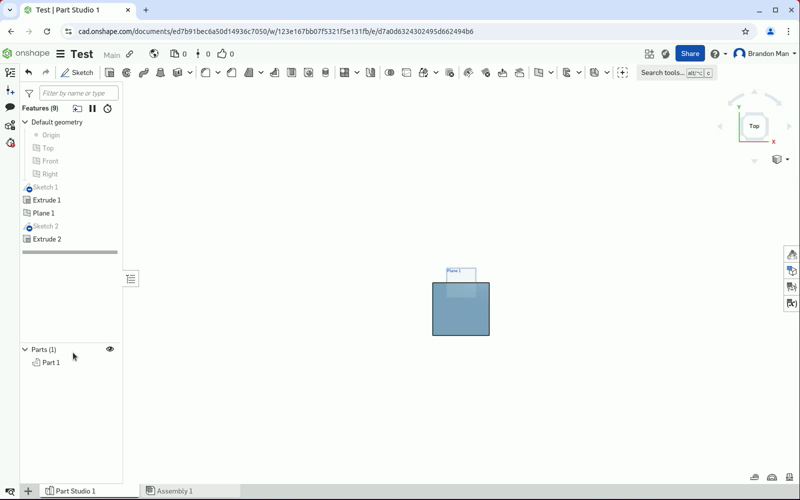
key(shift+p)
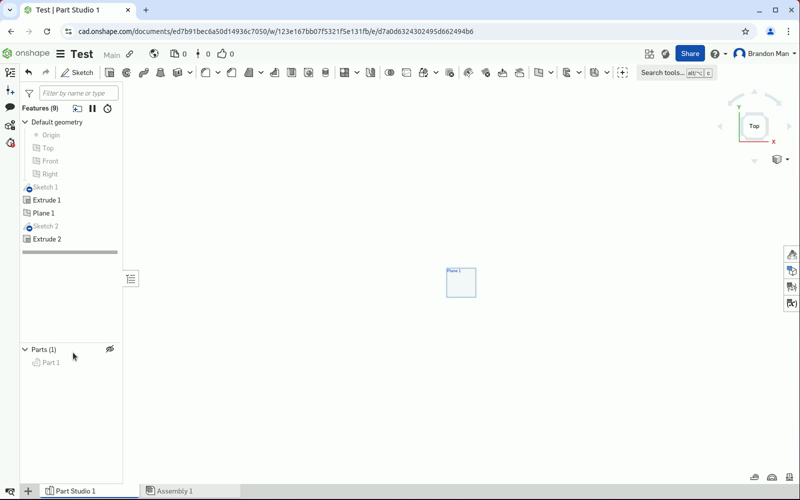
key(space)
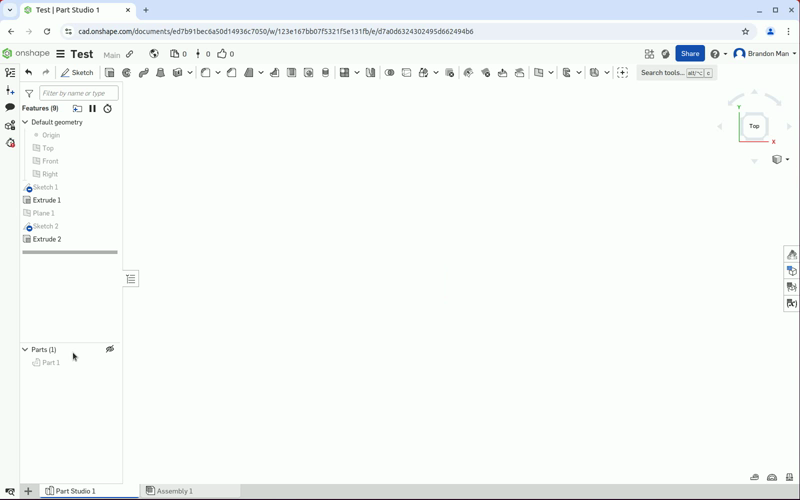
key_down(shift)
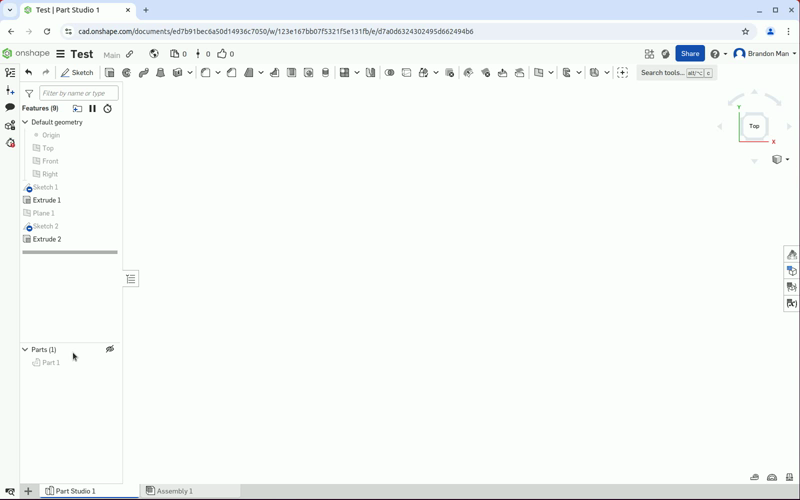
key(up)
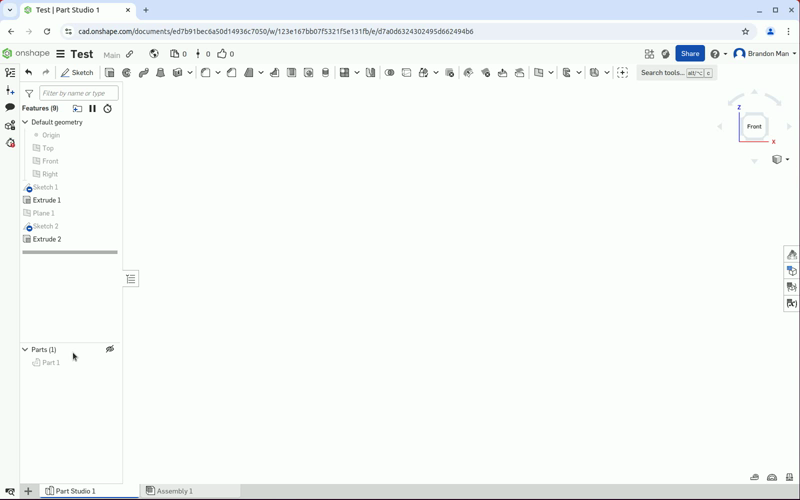
key_up(shift)
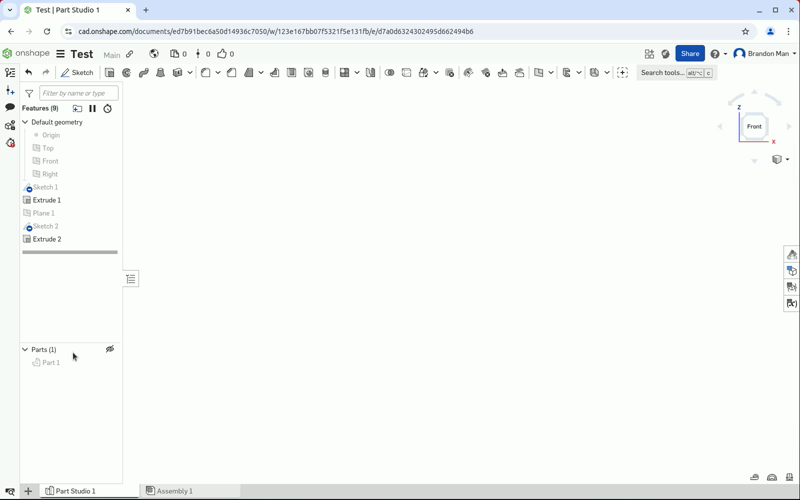
mouse_move(73, 352)
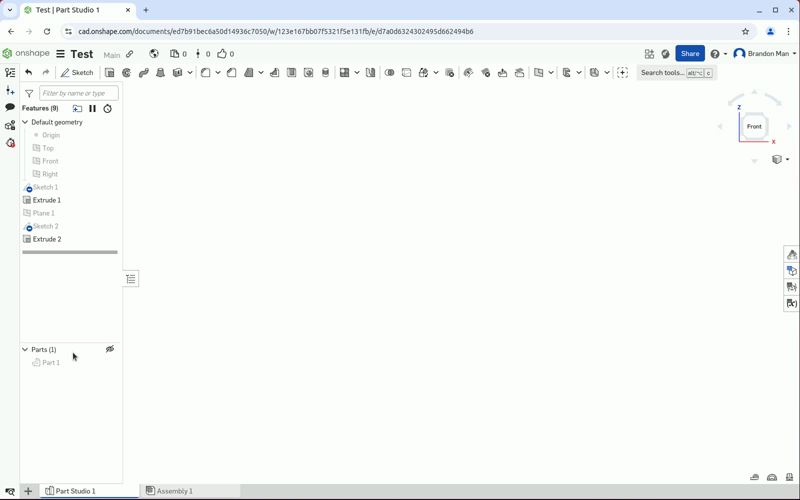
key(shift+y)
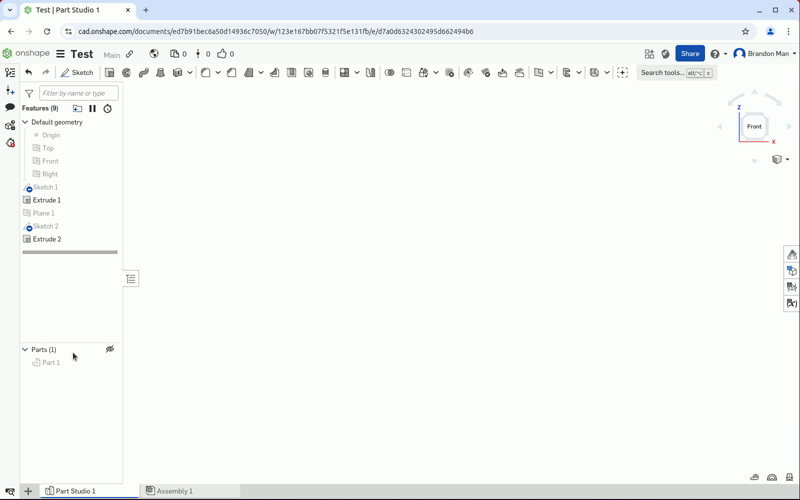
key(shift+s)
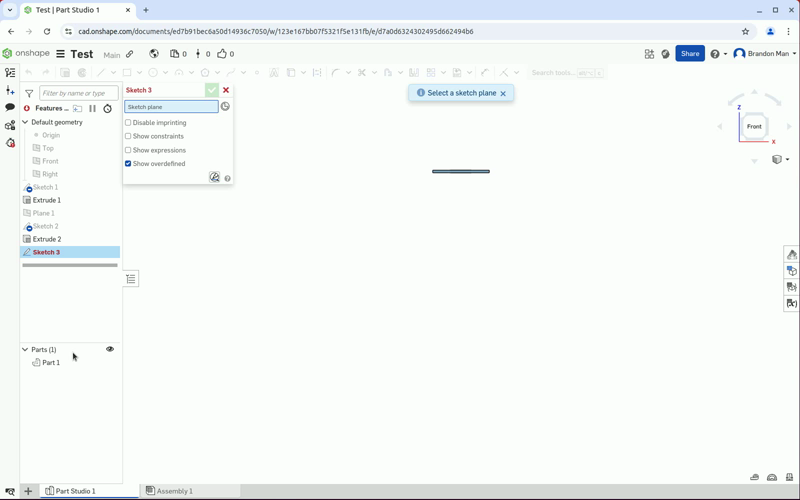
mouse_move(73, 163)
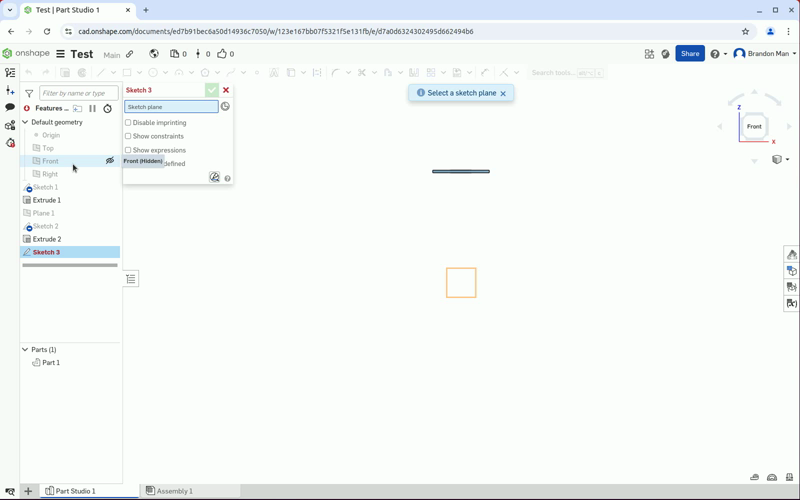
click(73, 163)
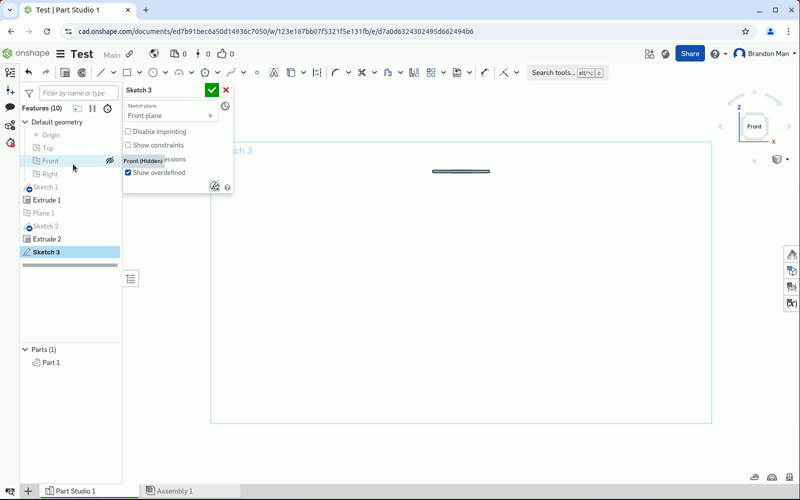
mouse_move(73, 352)
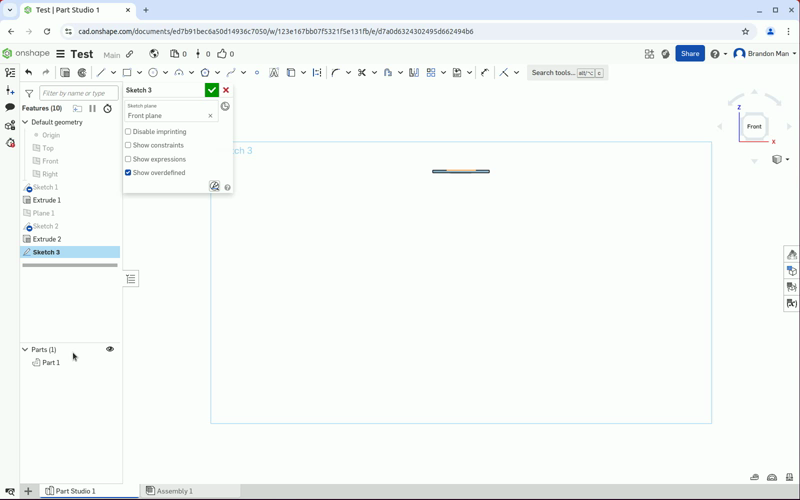
key(y)
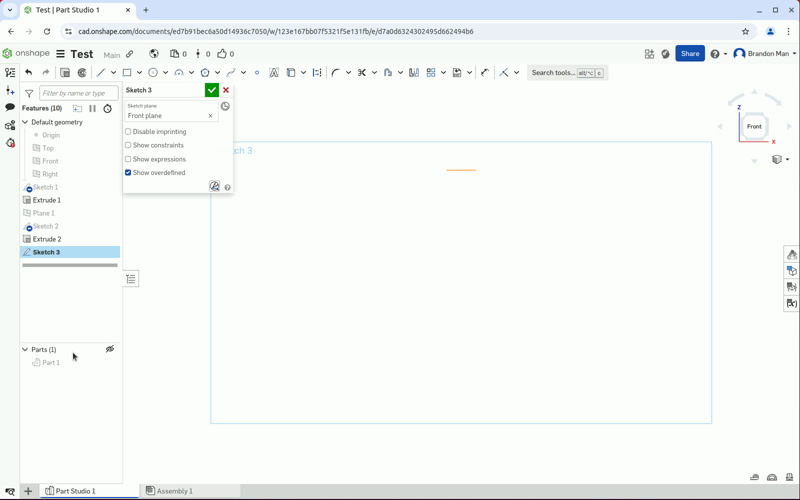
key(l)
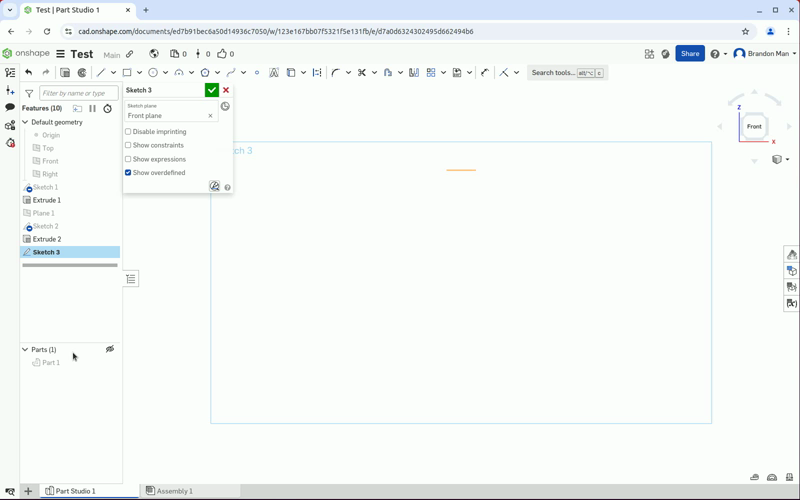
key_down(shift)
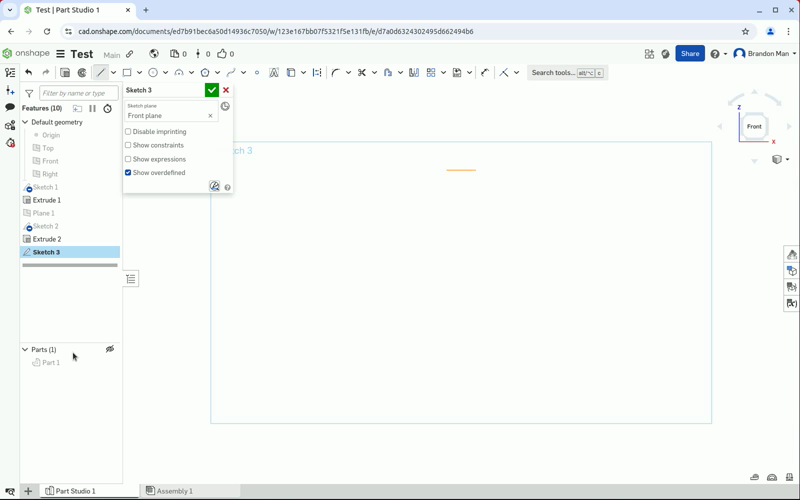
mouse_move(441, 292)
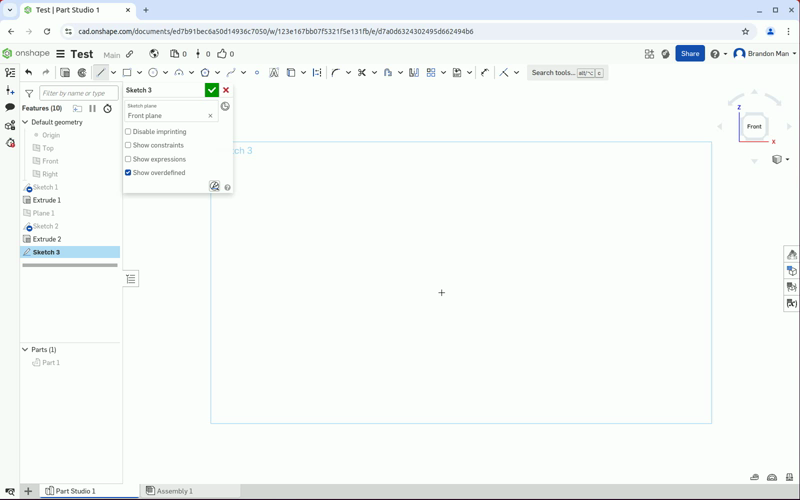
click(441, 292)
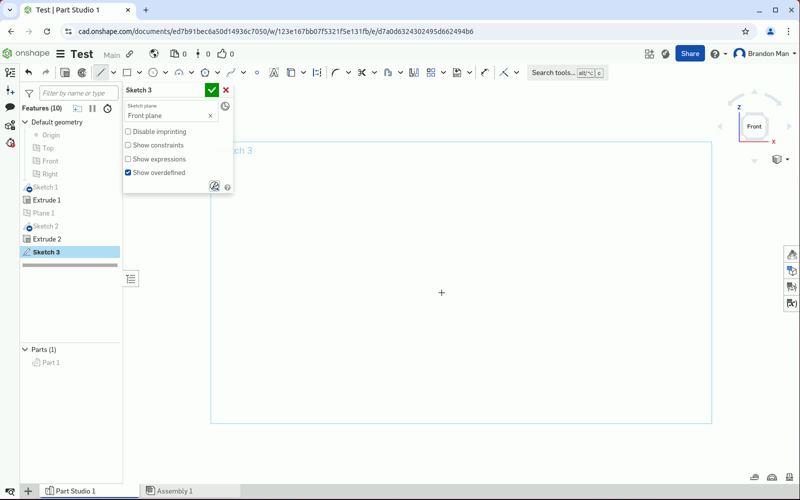
key_up(shift)
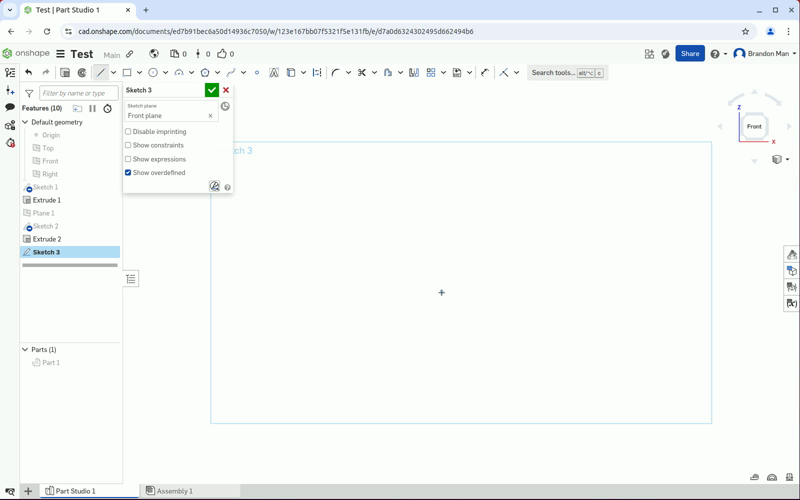
key_down(shift)
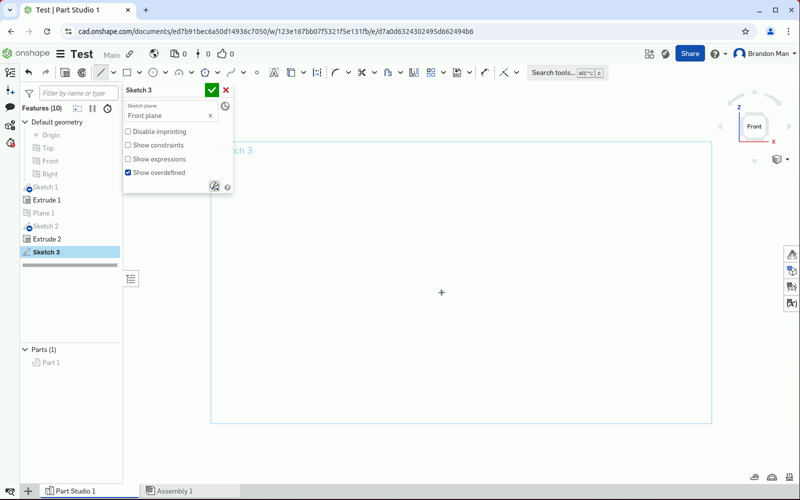
mouse_move(471, 292)
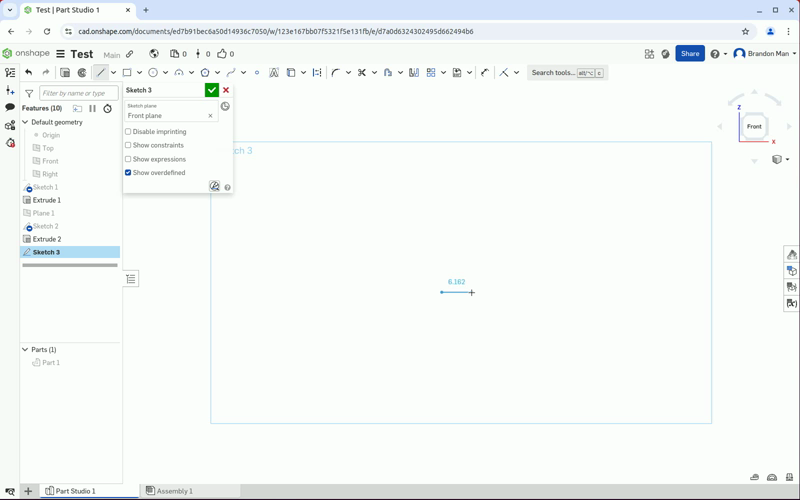
mouse_move(481, 292)
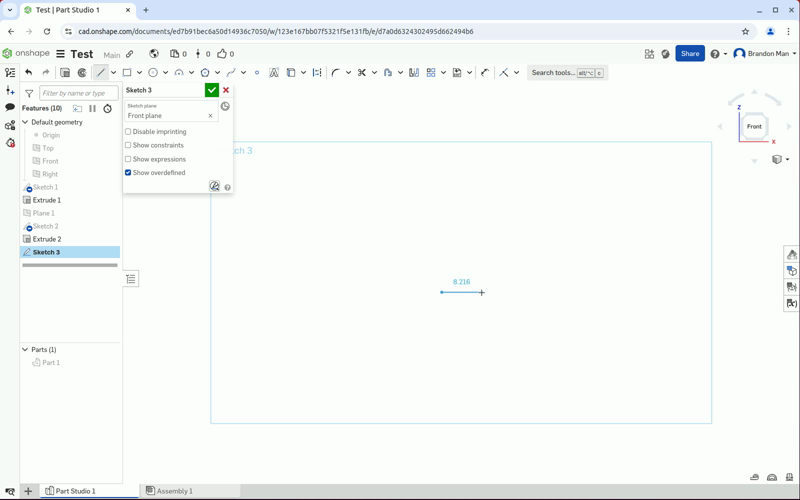
click(481, 292)
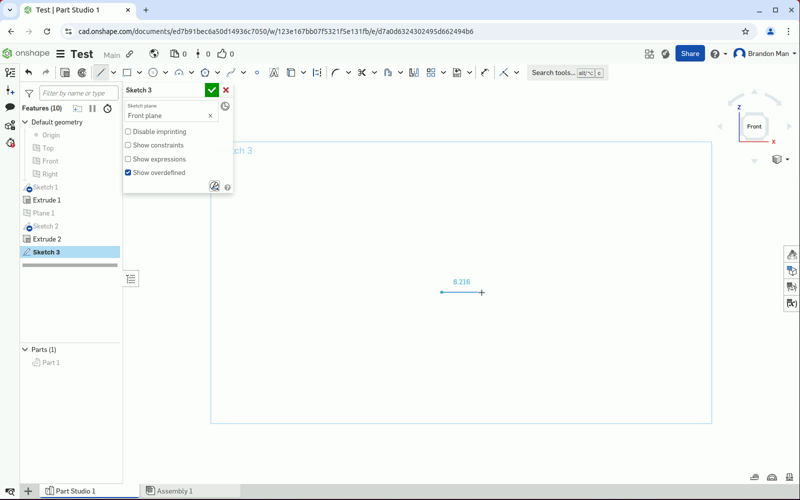
key_up(shift)
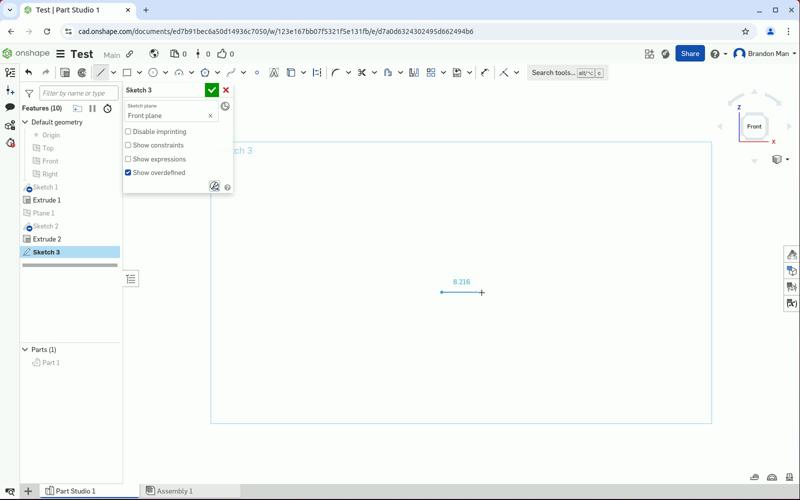
key_down(shift)
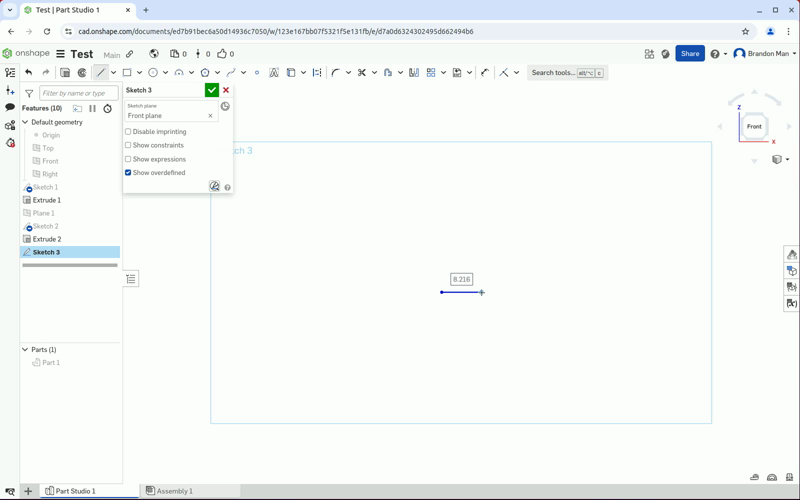
mouse_move(511, 292)
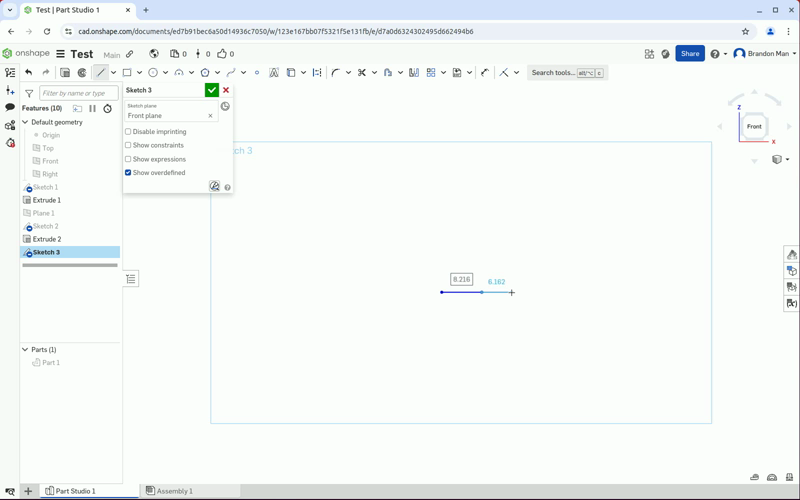
mouse_move(481, 283)
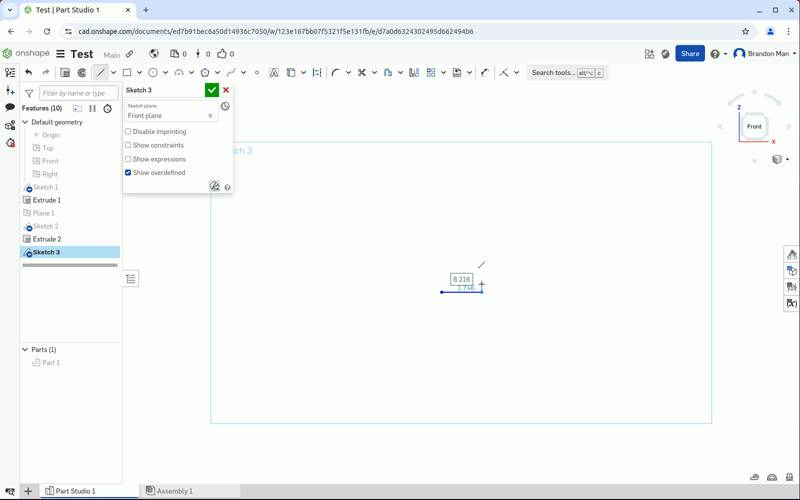
click(481, 283)
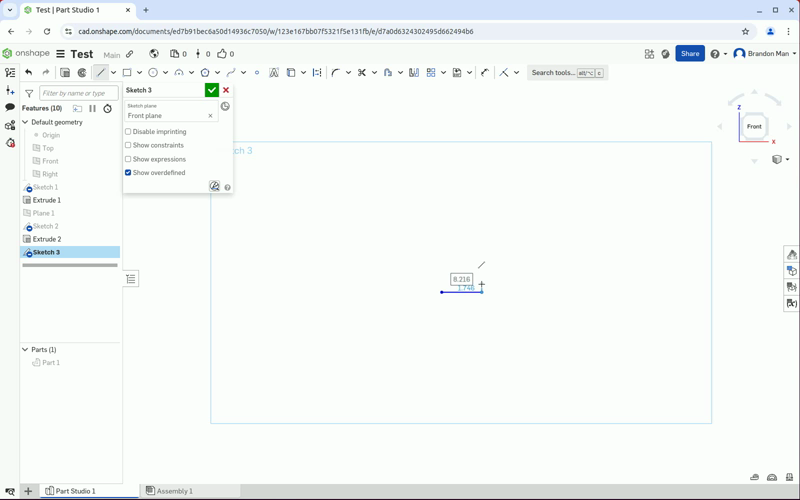
key_up(shift)
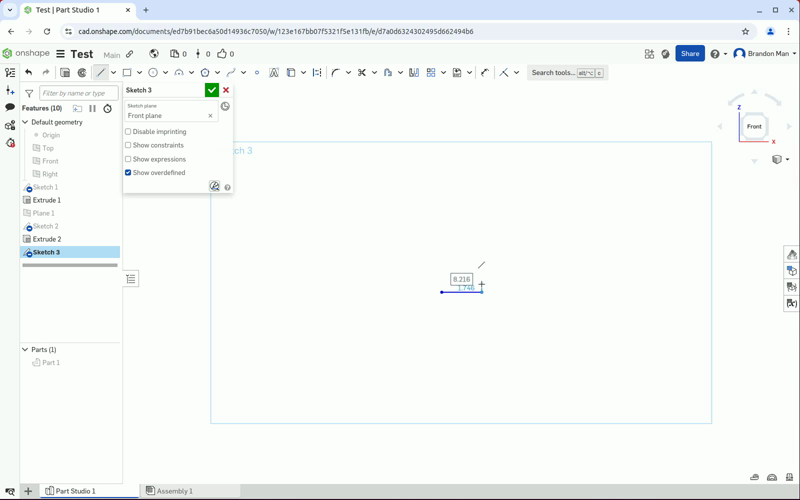
key_down(shift)
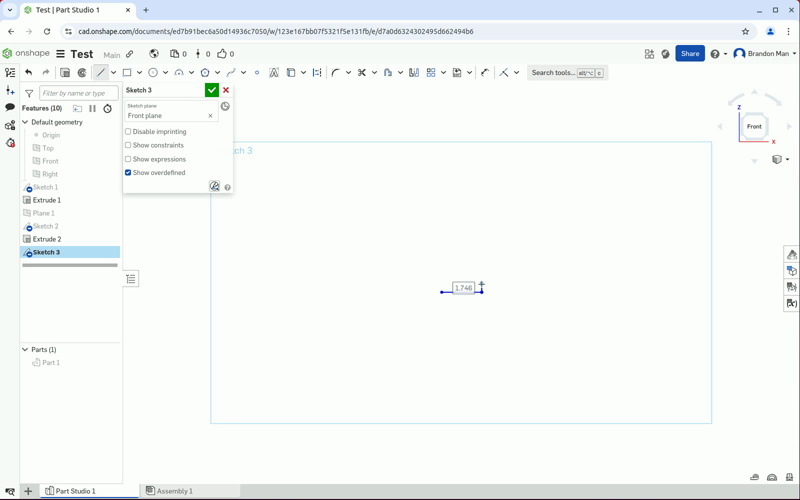
mouse_move(511, 283)
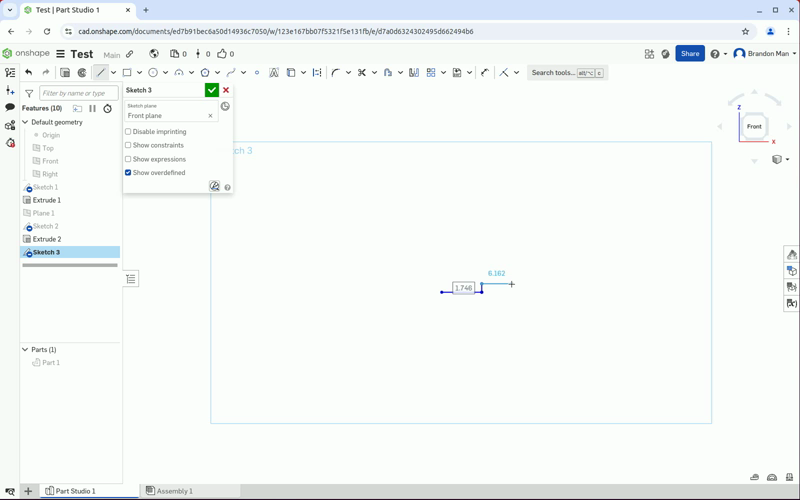
mouse_move(441, 283)
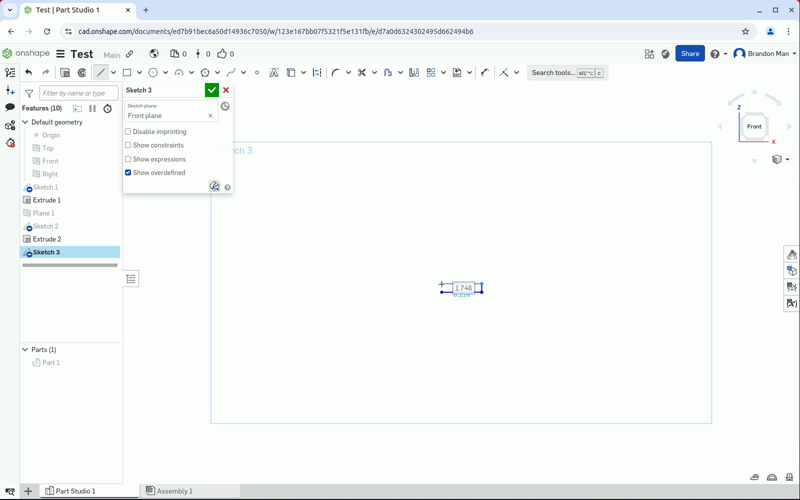
click(441, 283)
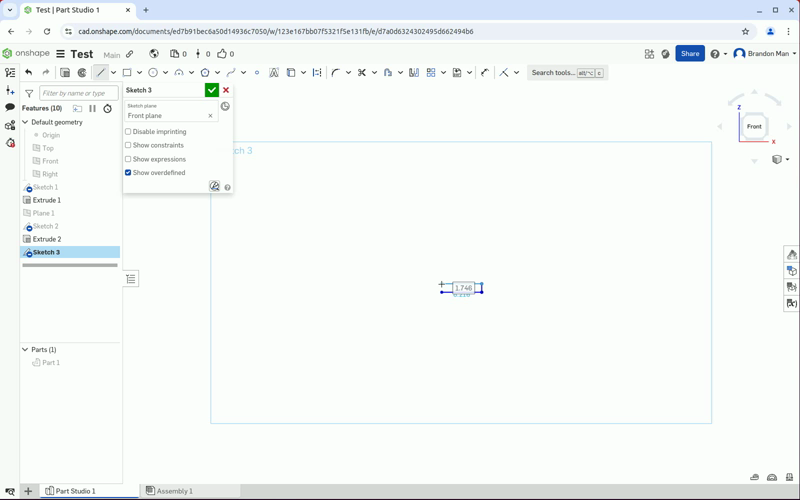
key_up(shift)
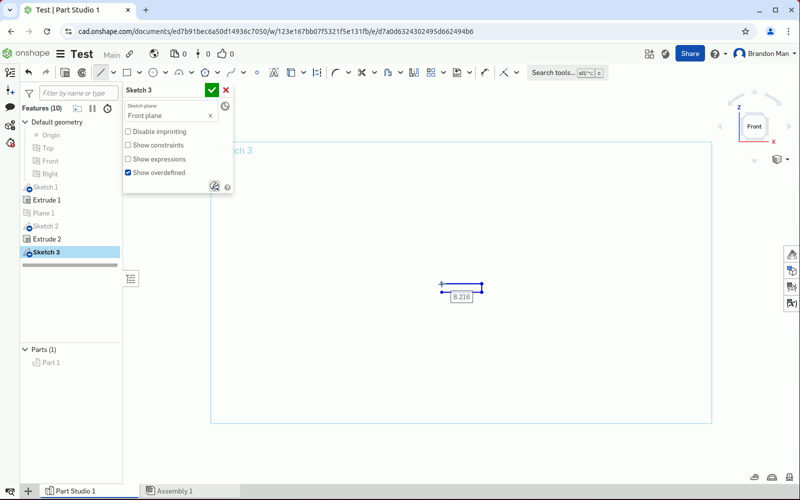
mouse_move(471, 283)
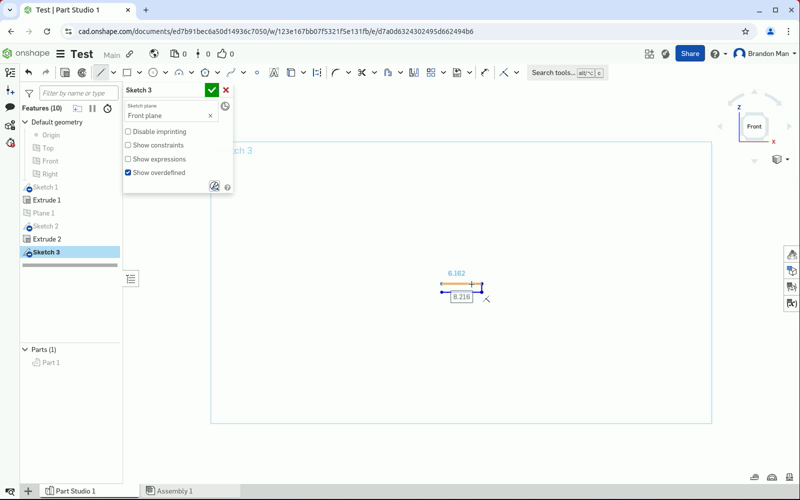
key_down(shift)
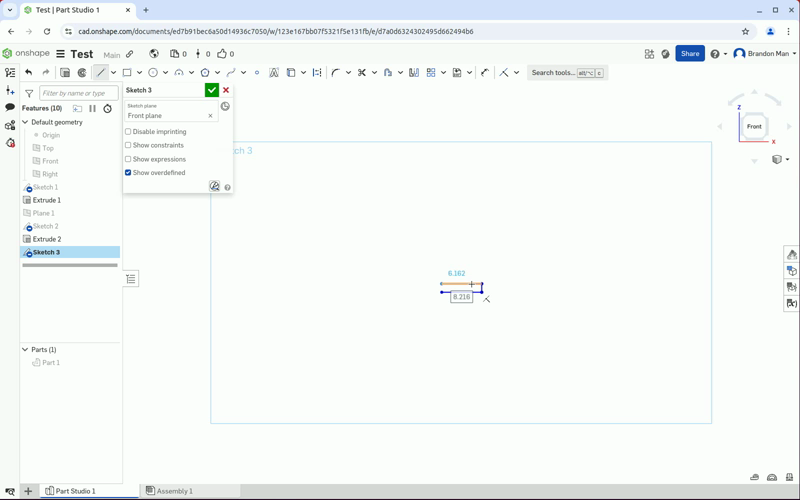
mouse_move(441, 292)
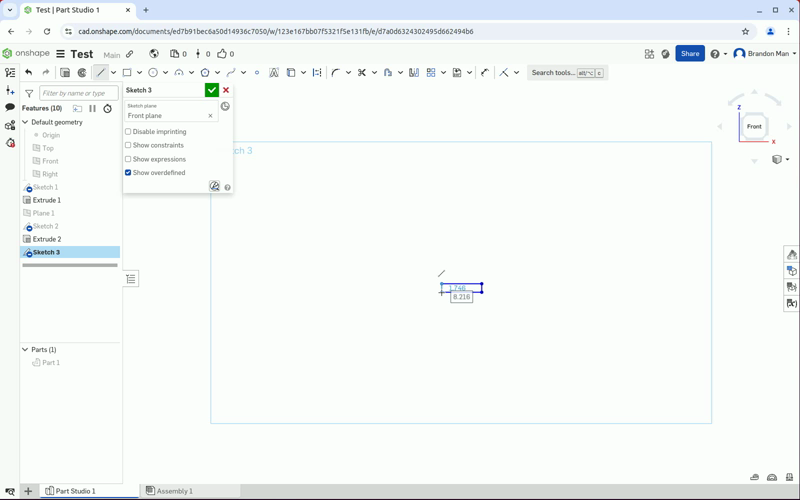
key_up(shift)
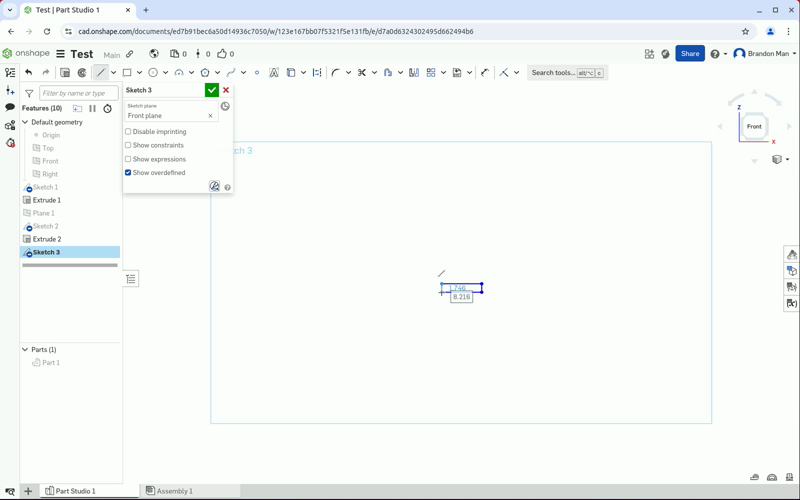
click(441, 292)
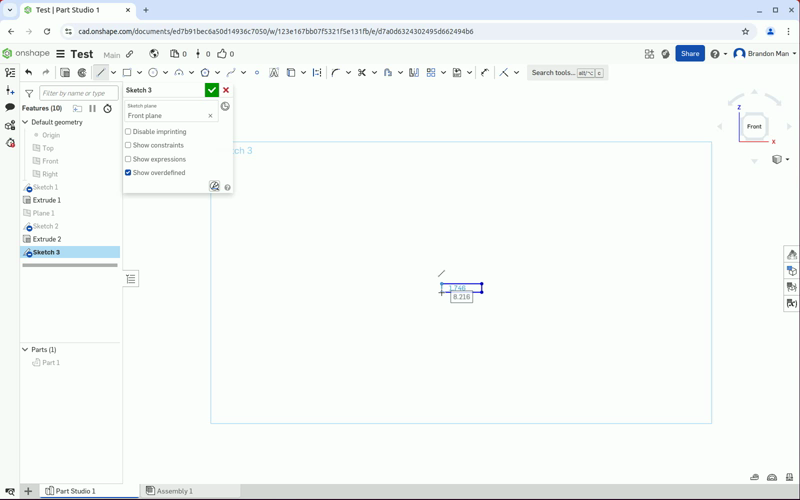
key(esc)
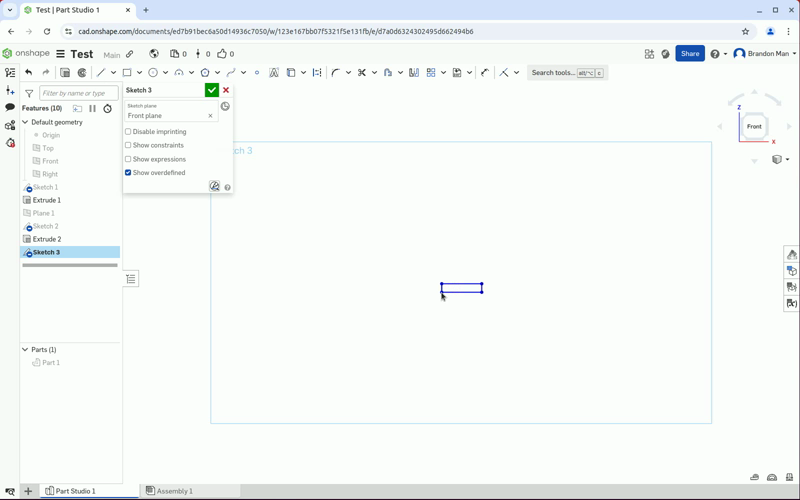
mouse_move(453, 291)
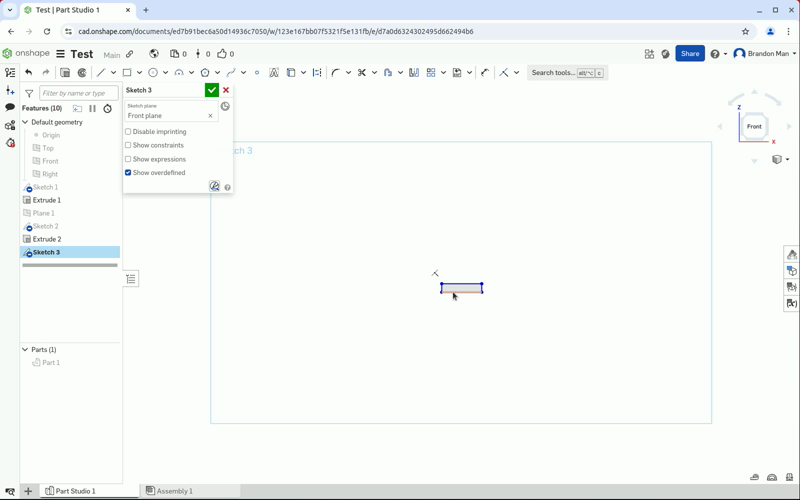
scroll(6)
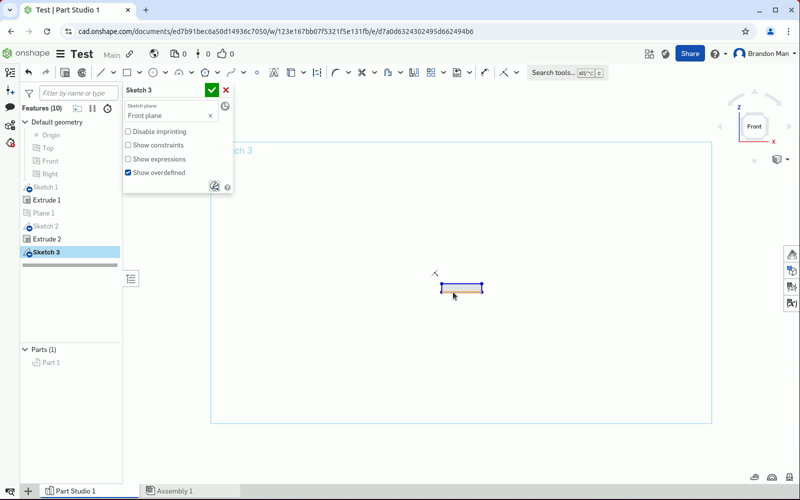
scroll(6)
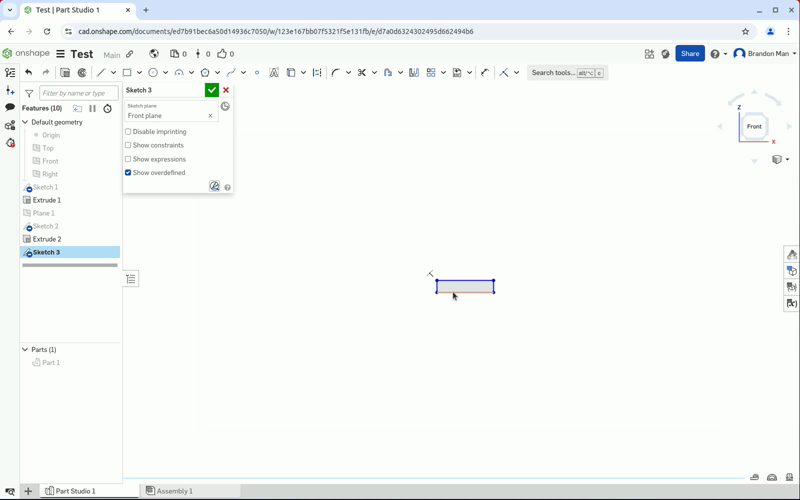
scroll(6)
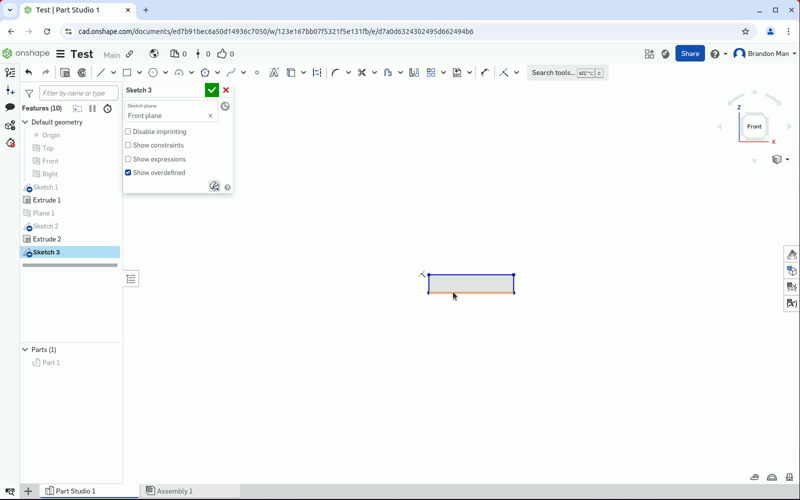
scroll(6)
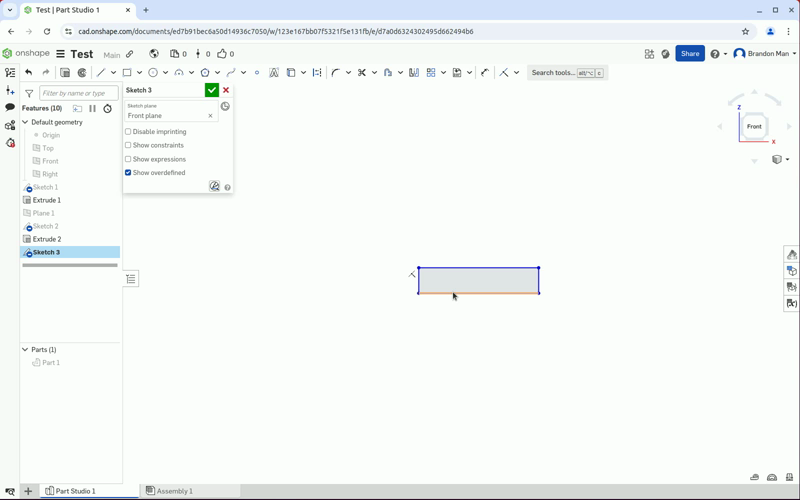
scroll(6)
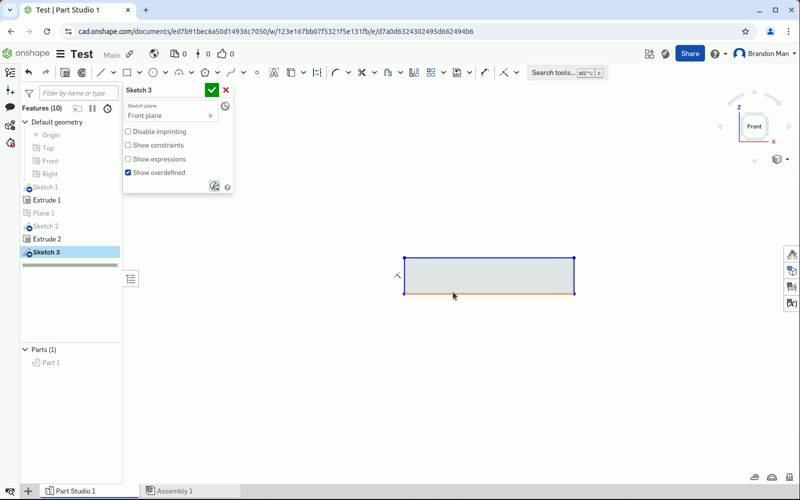
scroll(6)
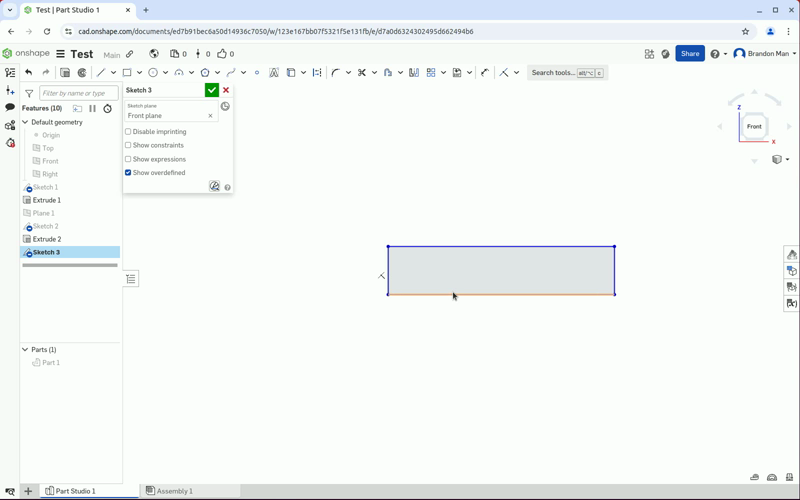
scroll(6)
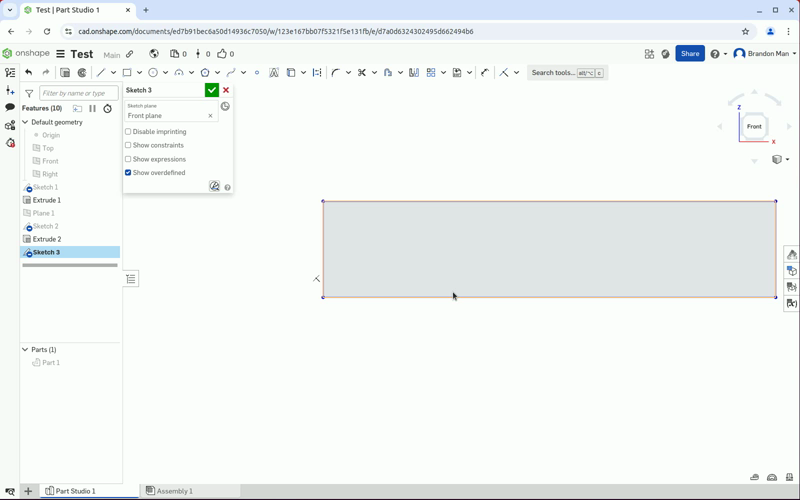
click(453, 291)
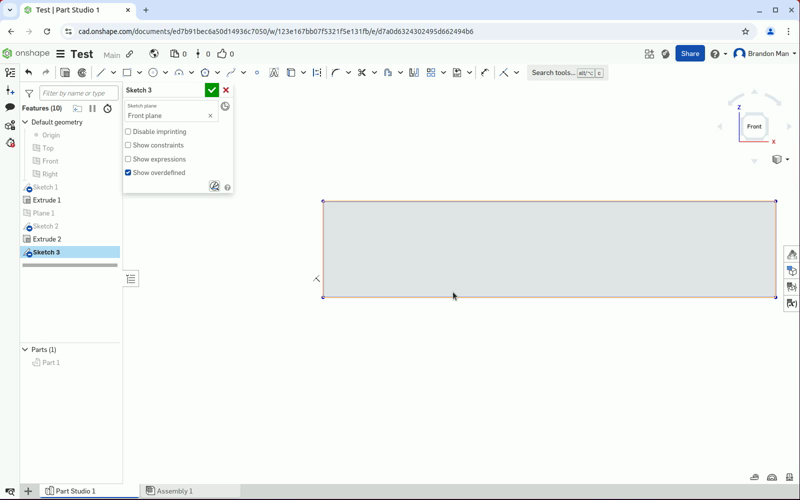
scroll(-6)
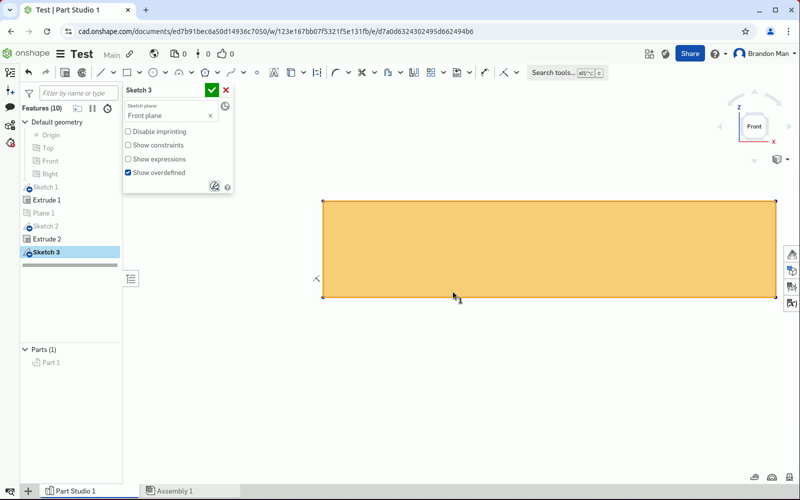
scroll(-6)
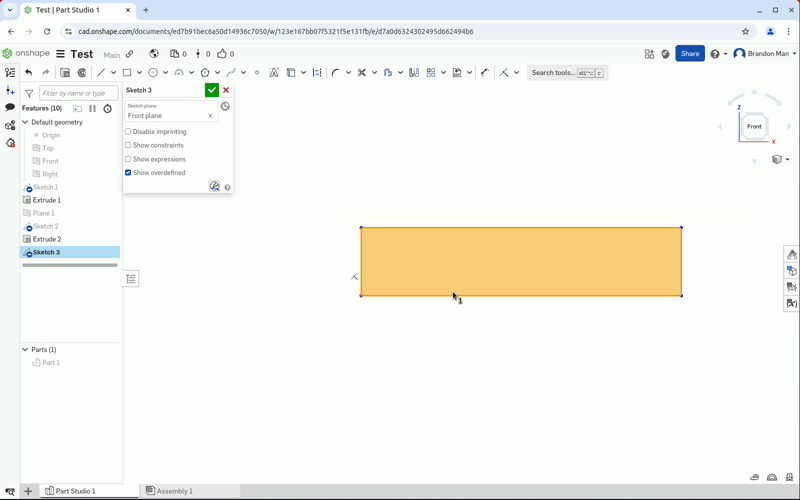
scroll(-6)
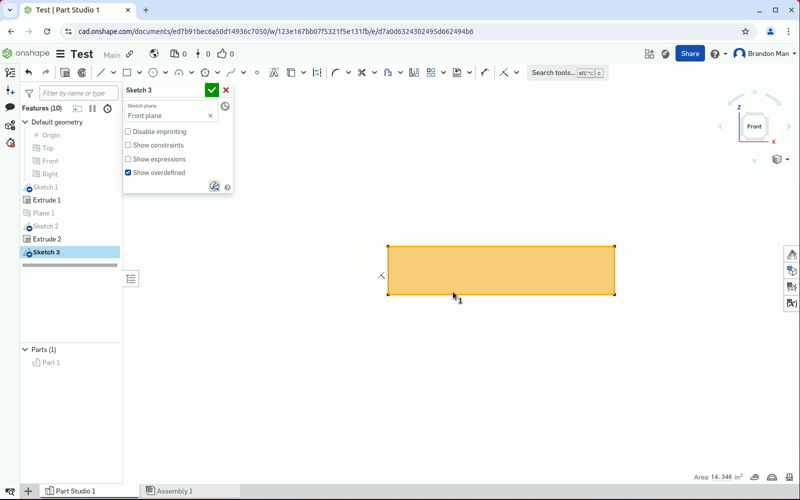
scroll(-6)
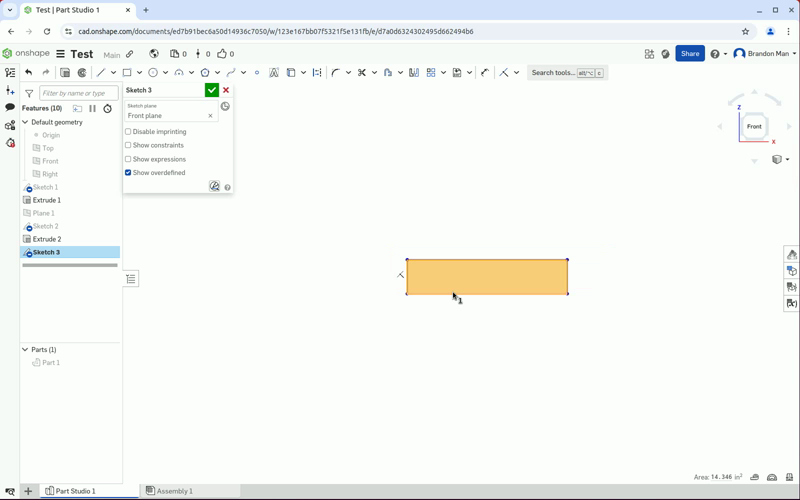
scroll(-6)
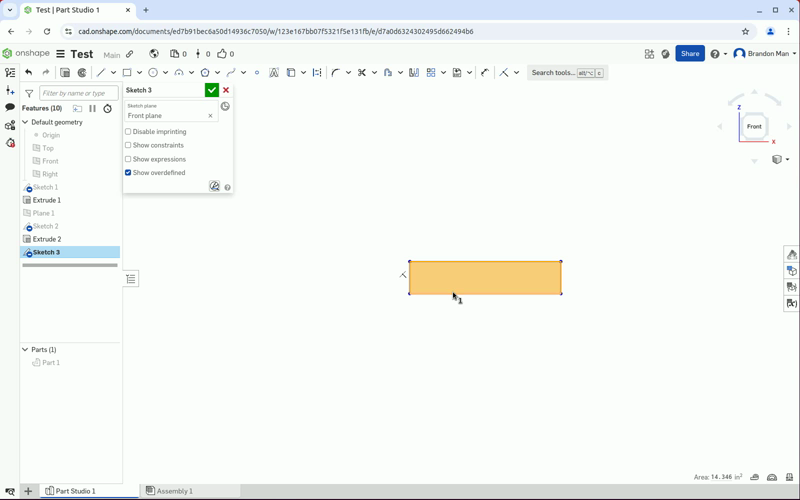
scroll(-6)
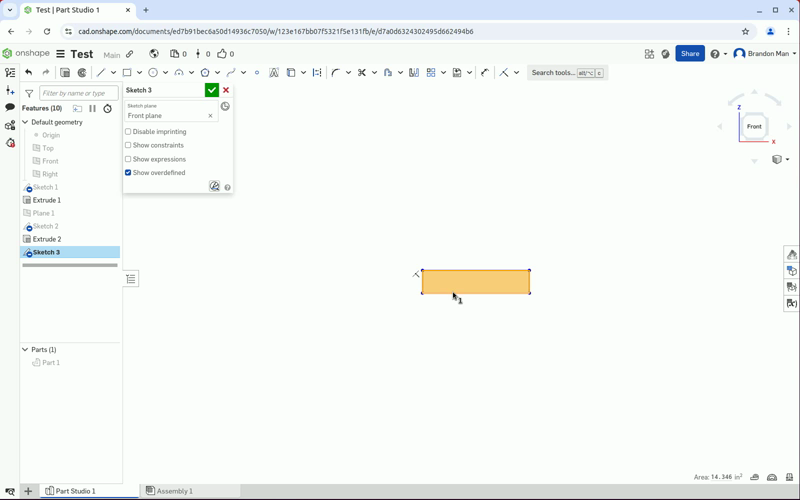
scroll(-6)
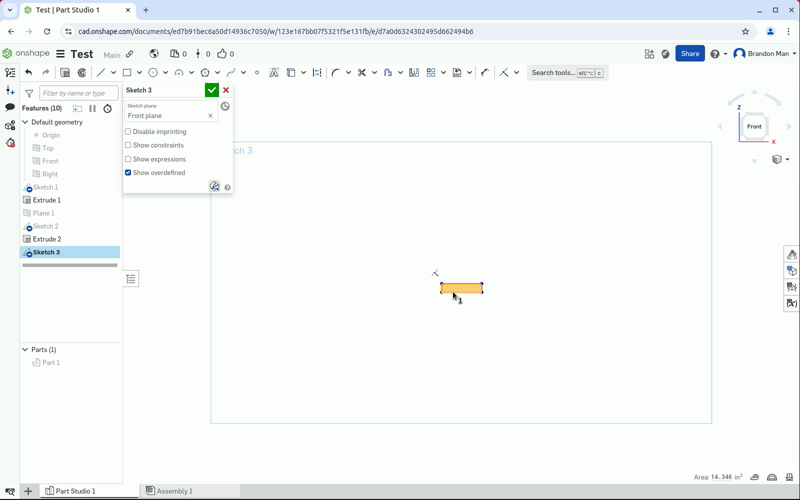
mouse_move(73, 352)
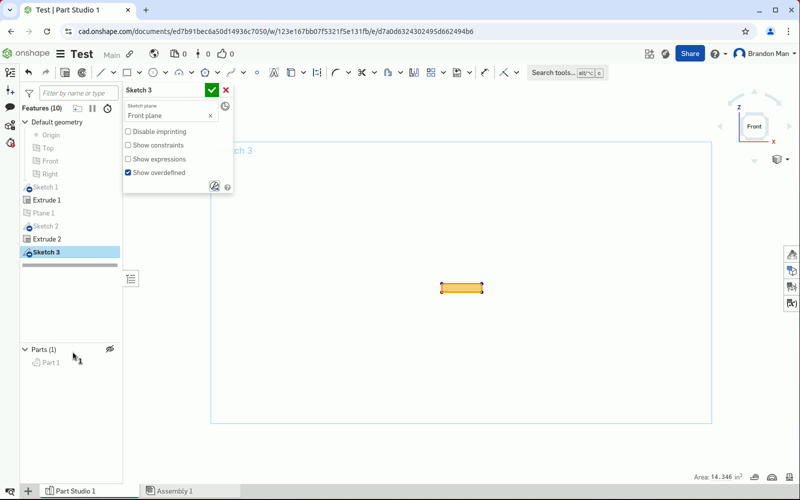
key(shift+y)
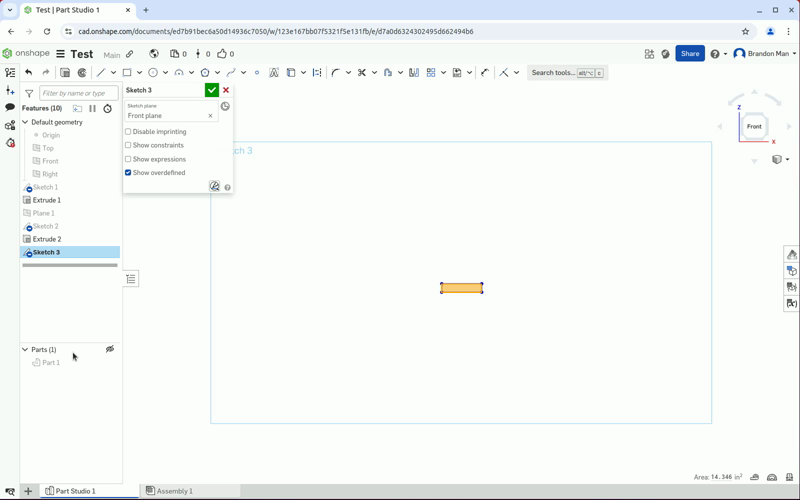
key(shift+e)
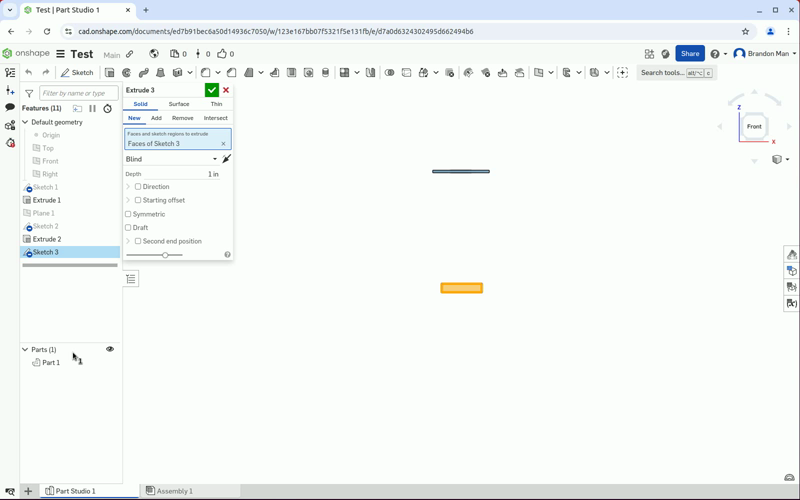
mouse_move(143, 106)
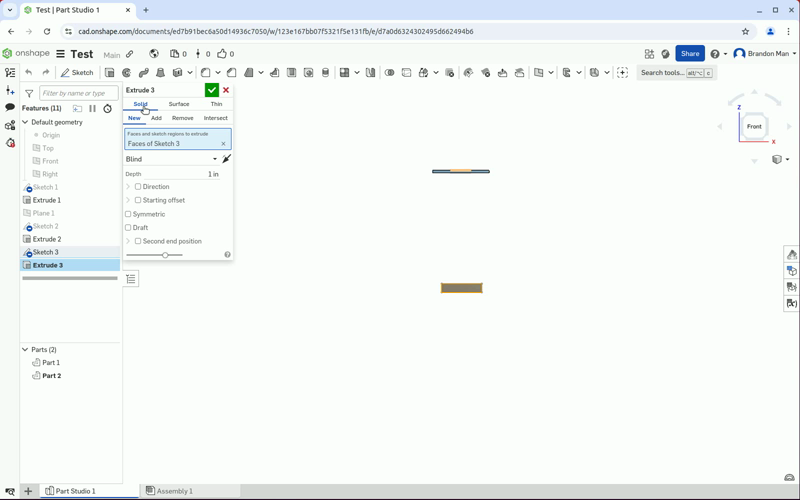
click(143, 106)
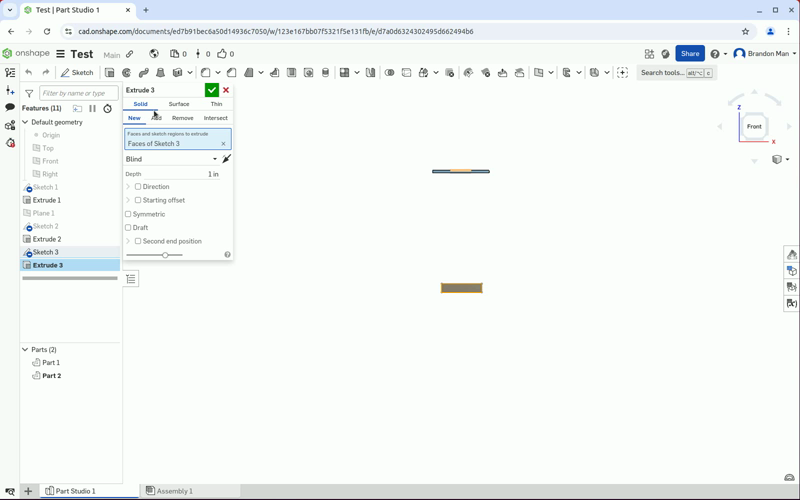
mouse_move(186, 120)
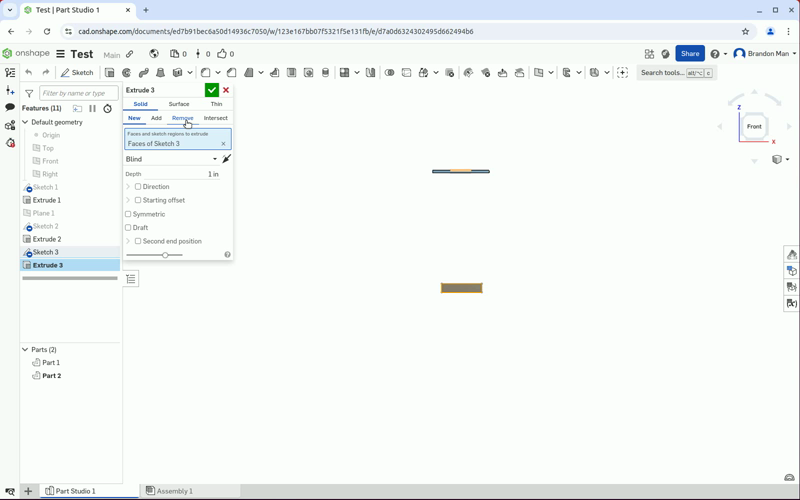
click(186, 120)
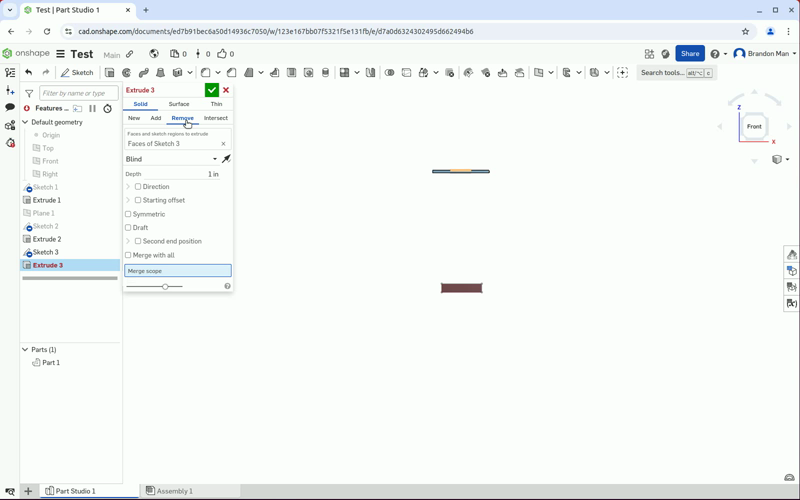
key(tab, 4)
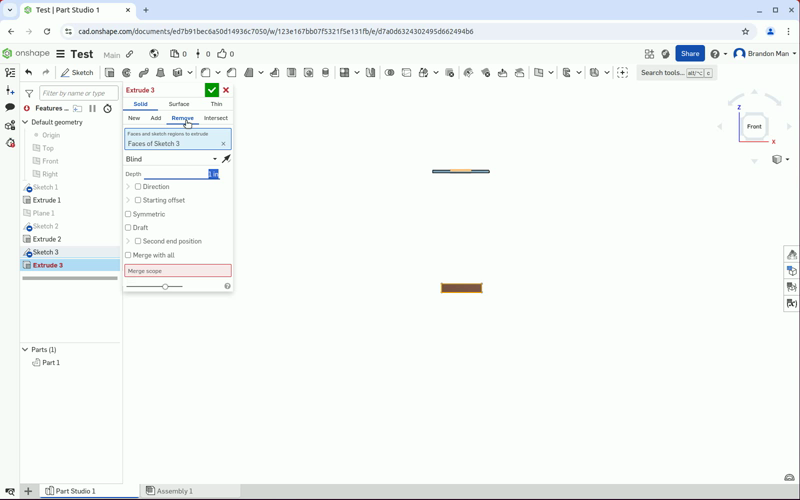
text(-5.055)
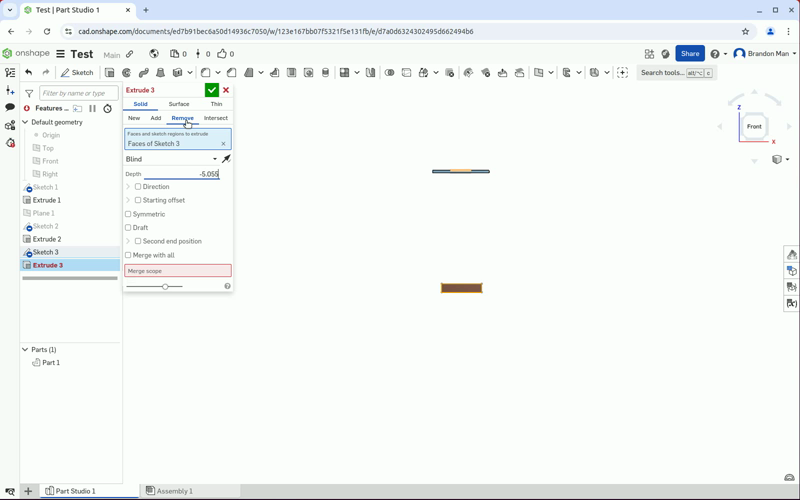
key(tab, 6)
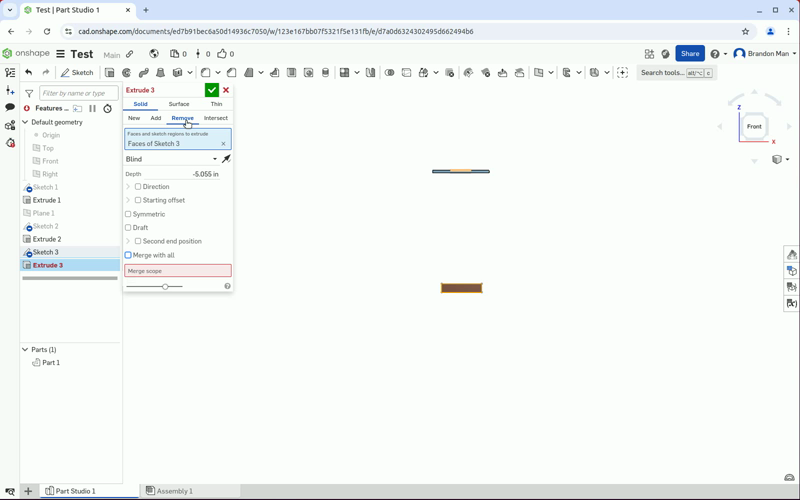
key(space)
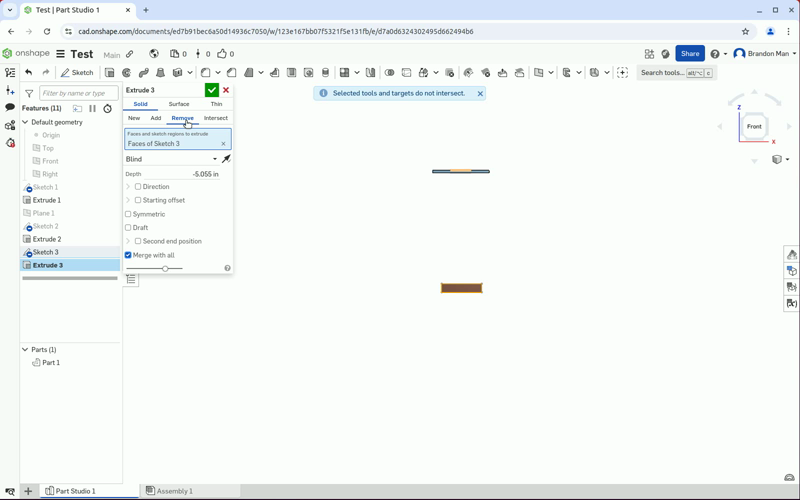
key(enter)
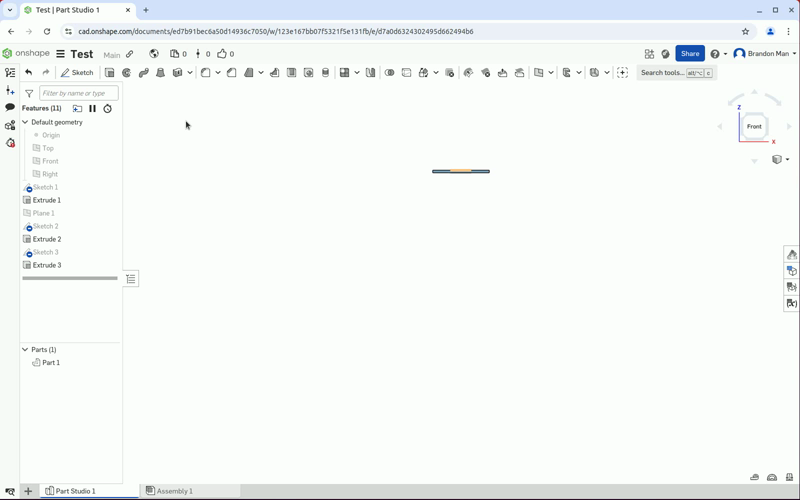
key(shift+h)
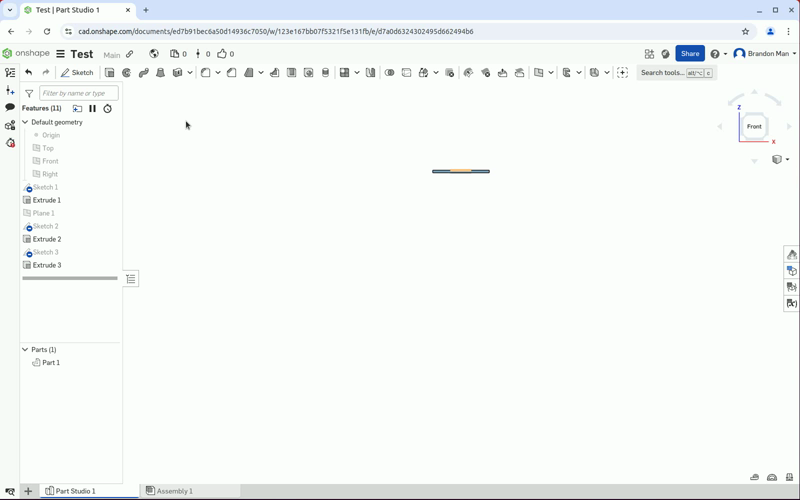
key(shift+h)
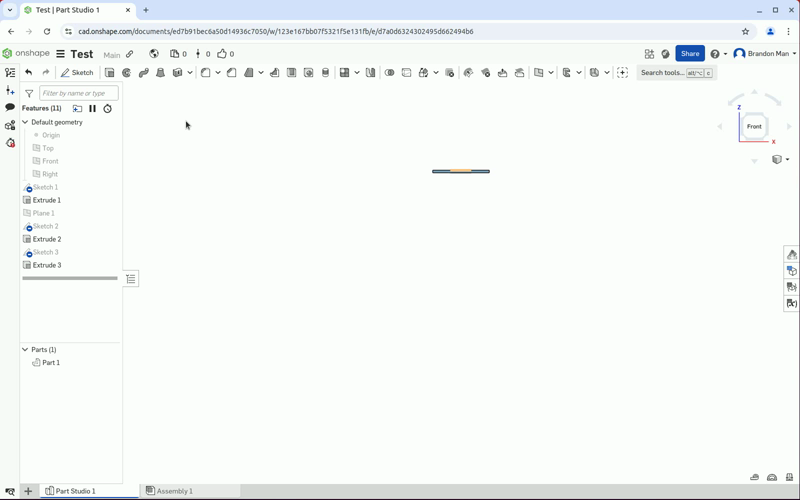
key(shift+7)
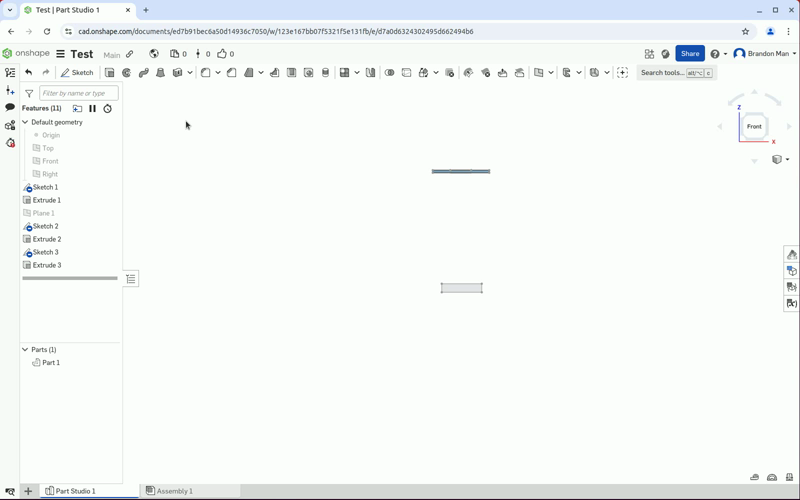
key(left, 2)
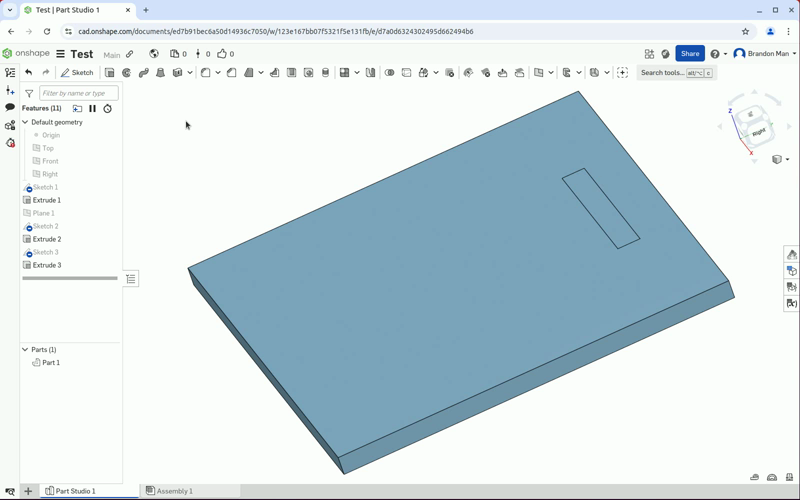
key(down, 2)
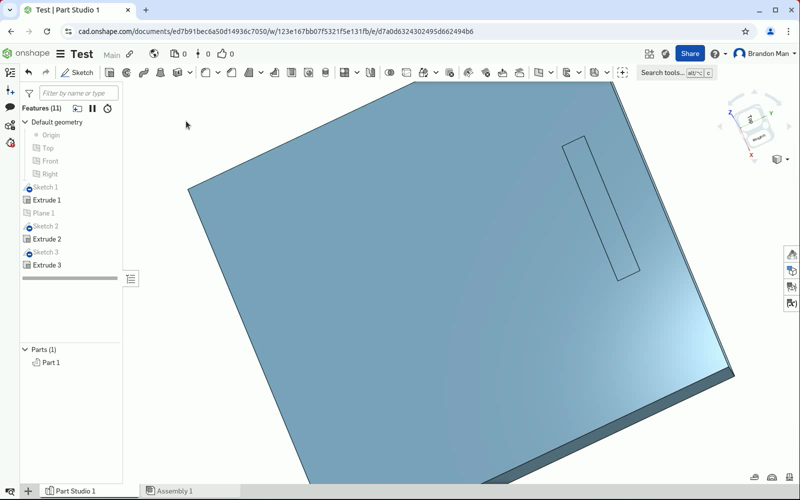
key(up, 2)
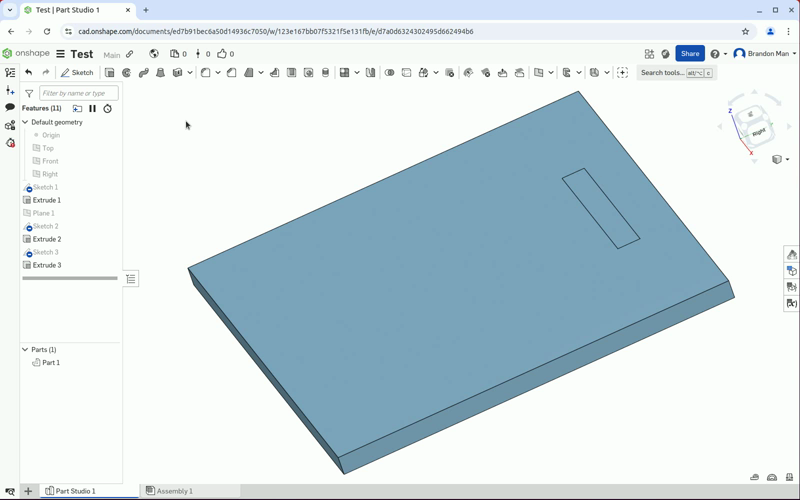
key(right, 2)
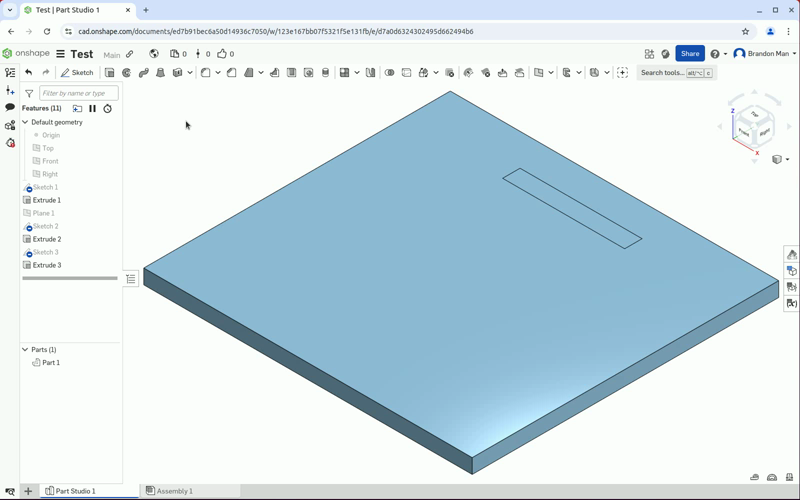
mouse_move(73, 189)
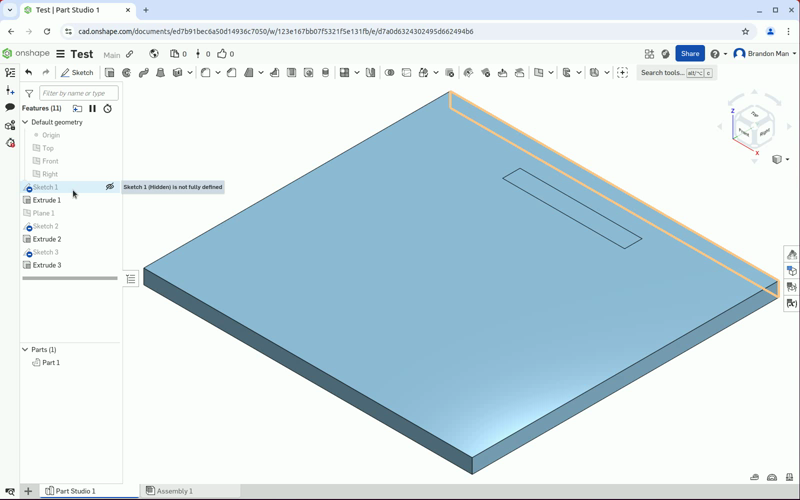
click(73, 189)